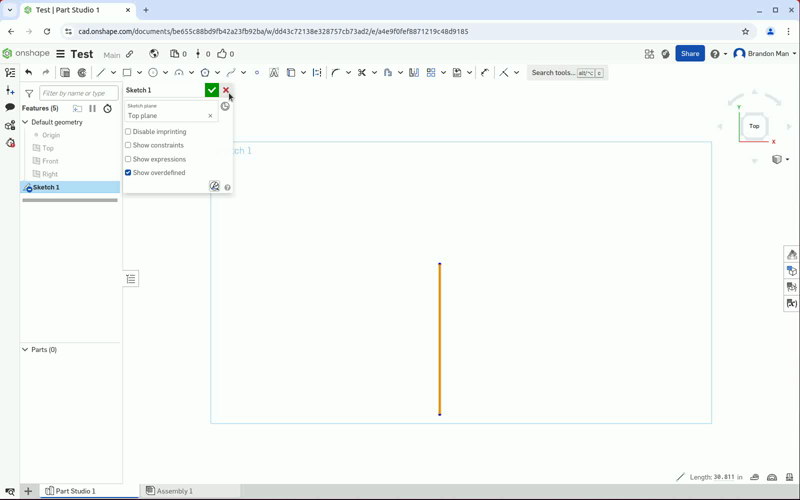
key(shift+h)
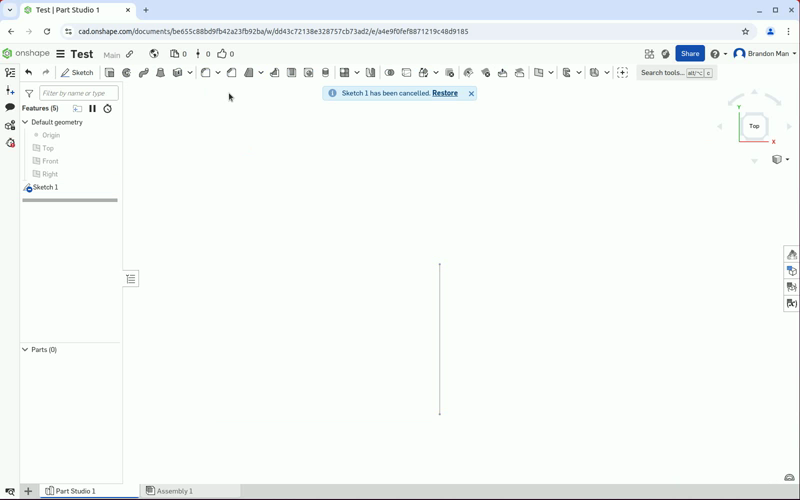
key(shift+s)
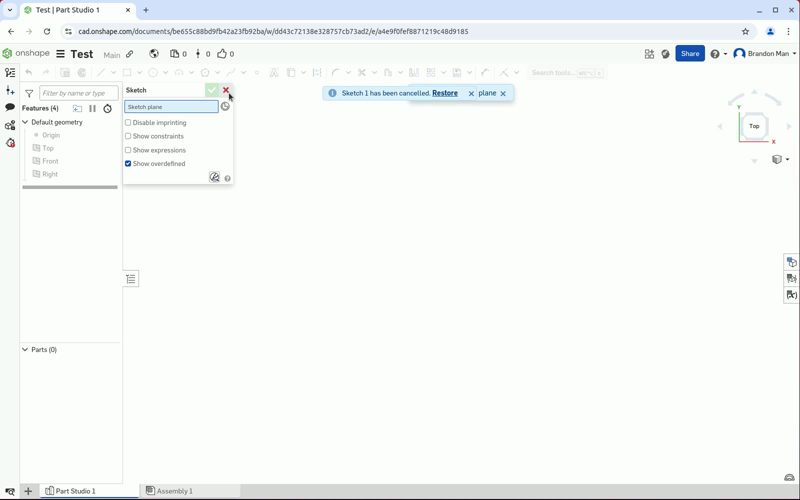
mouse_move(73, 150)
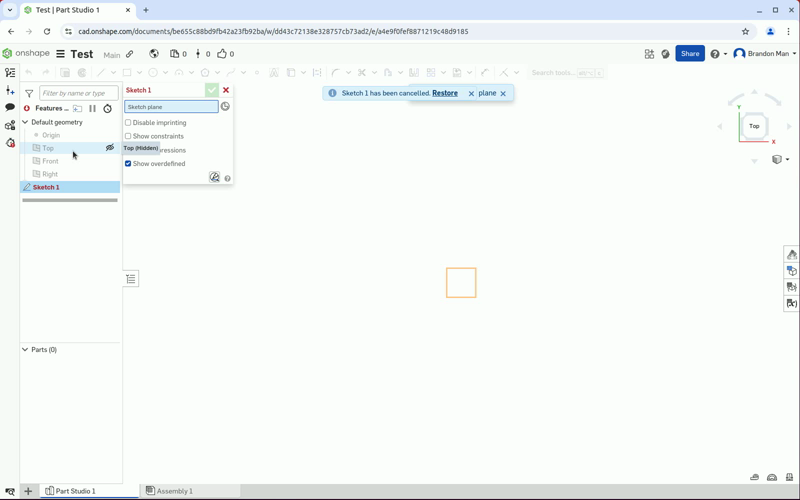
click(73, 150)
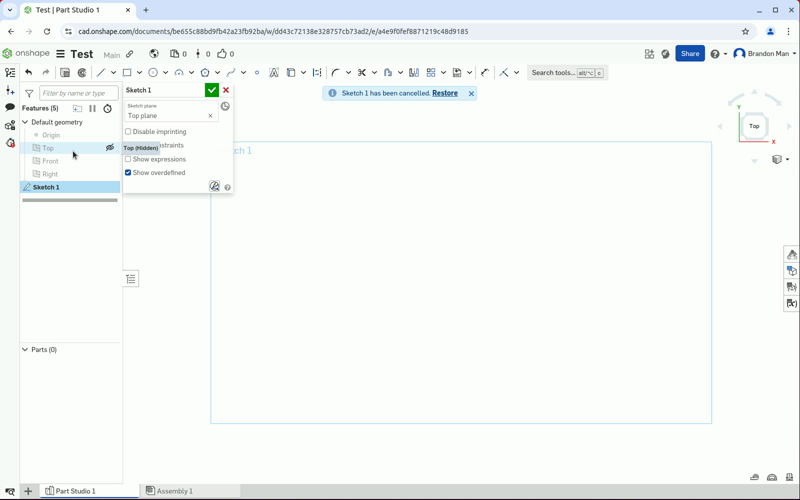
mouse_move(73, 352)
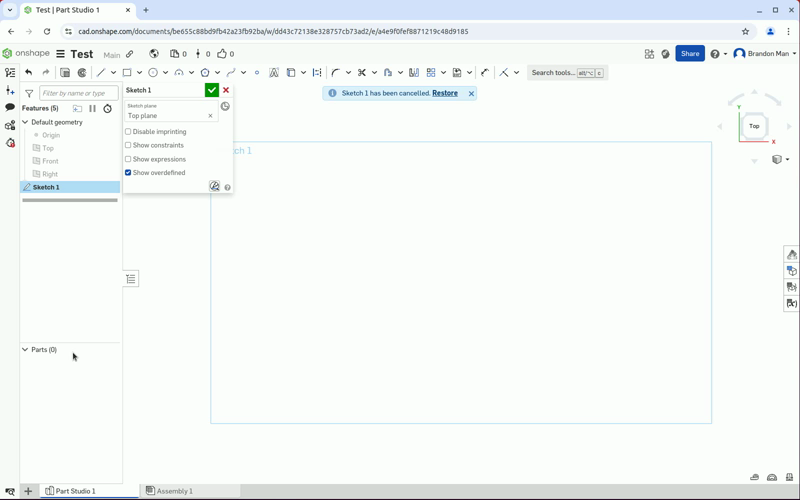
key(y)
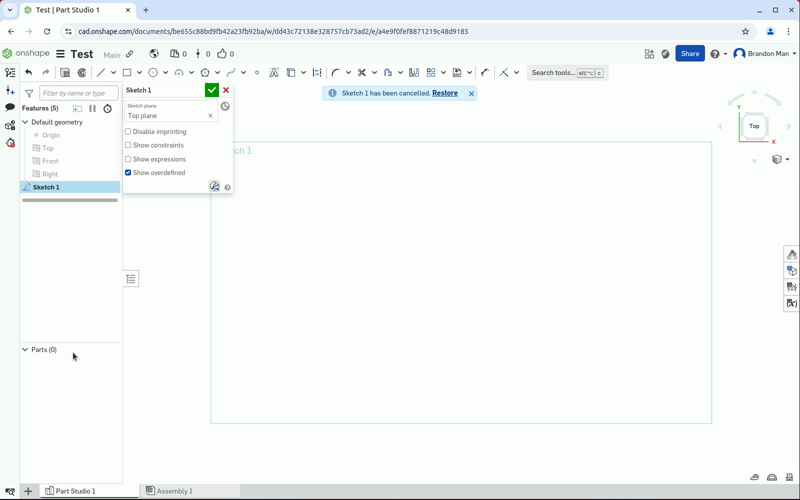
key(c)
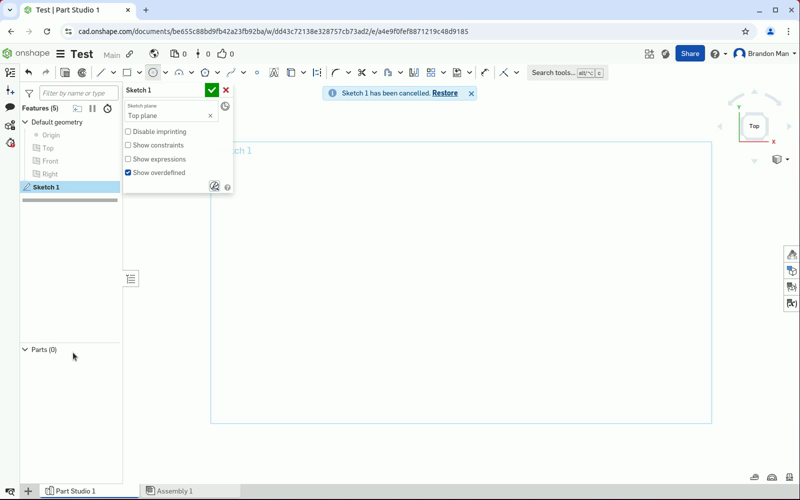
key_down(shift)
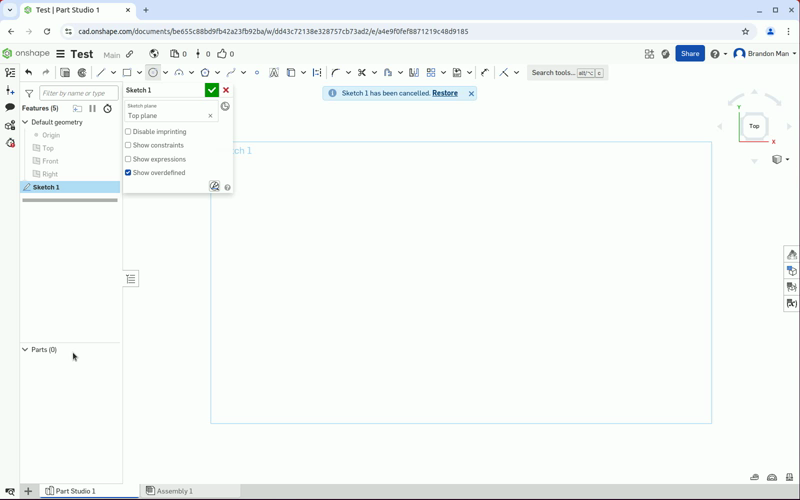
mouse_move(461, 282)
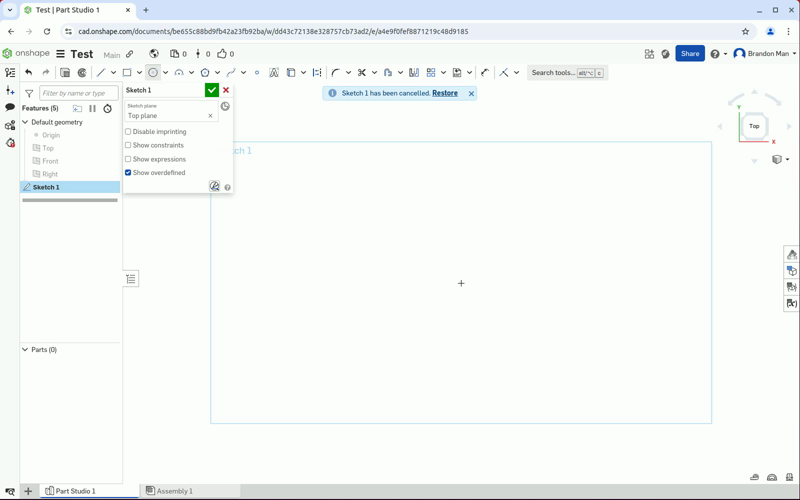
click(461, 282)
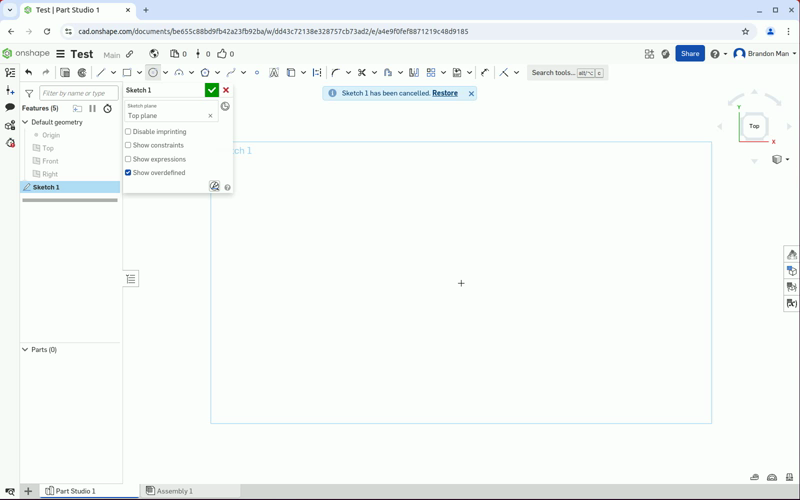
key_up(shift)
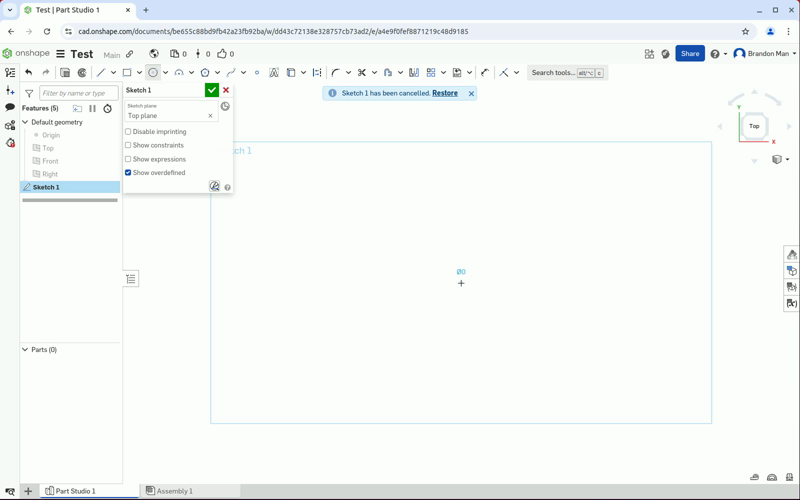
mouse_move(463, 282)
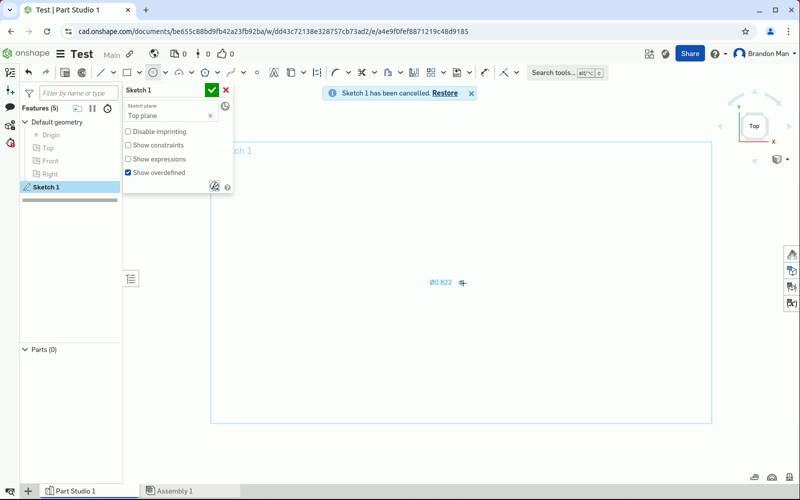
scroll(6)
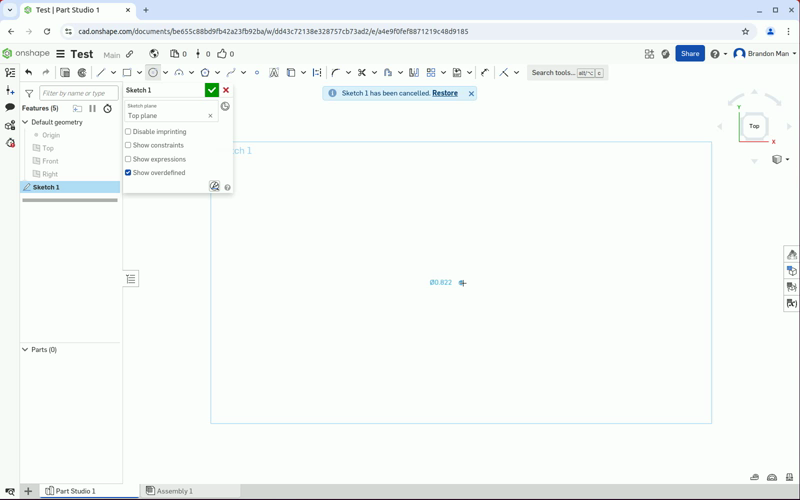
scroll(6)
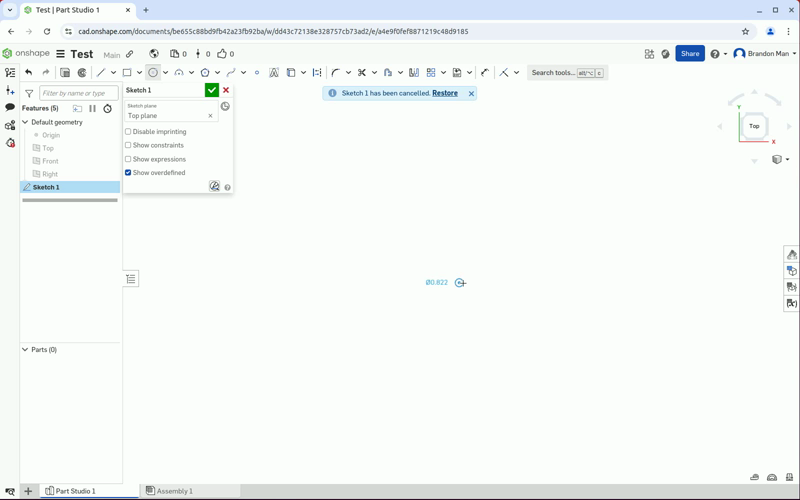
scroll(6)
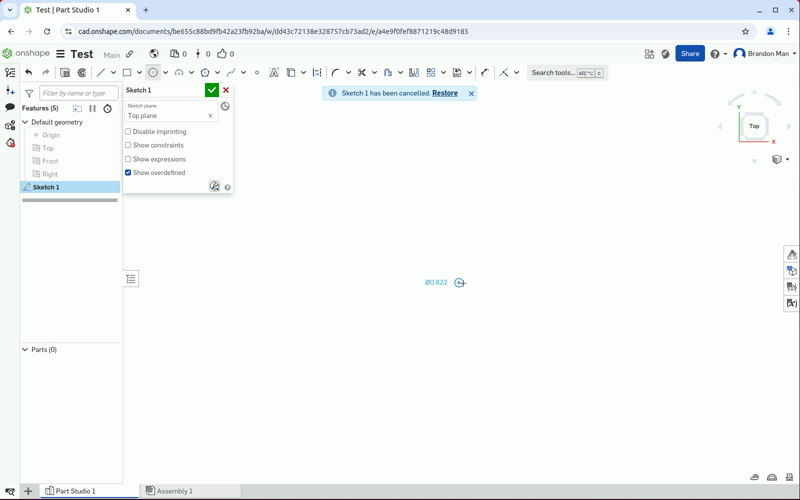
scroll(6)
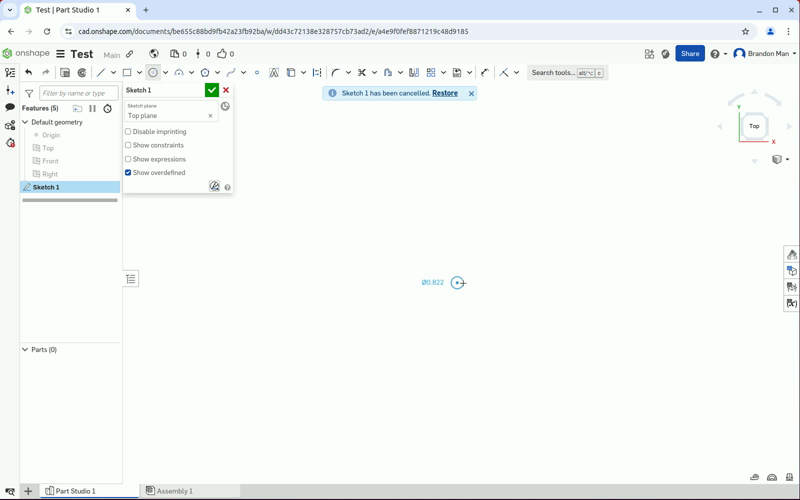
scroll(6)
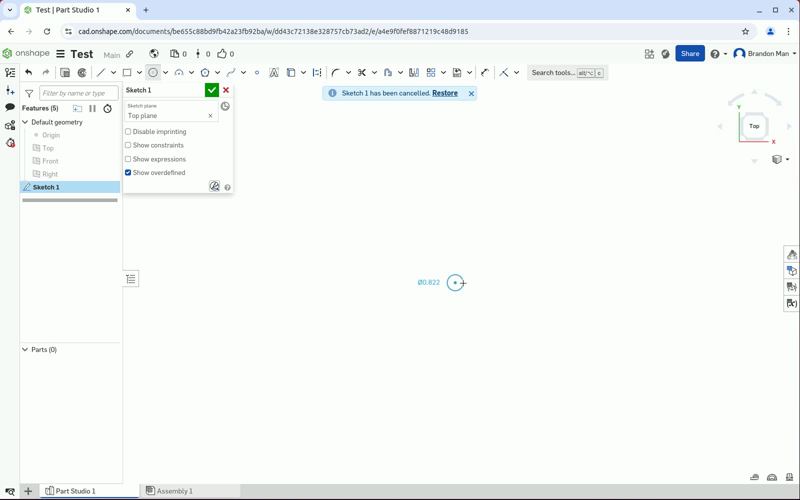
scroll(6)
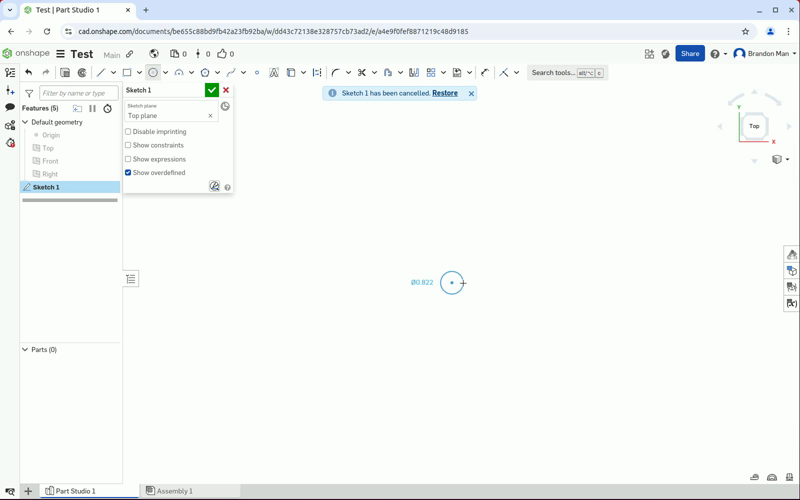
scroll(6)
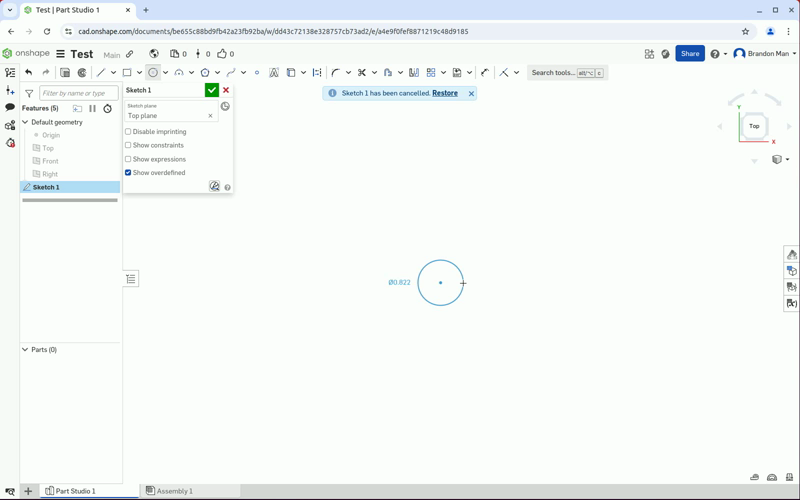
click(463, 282)
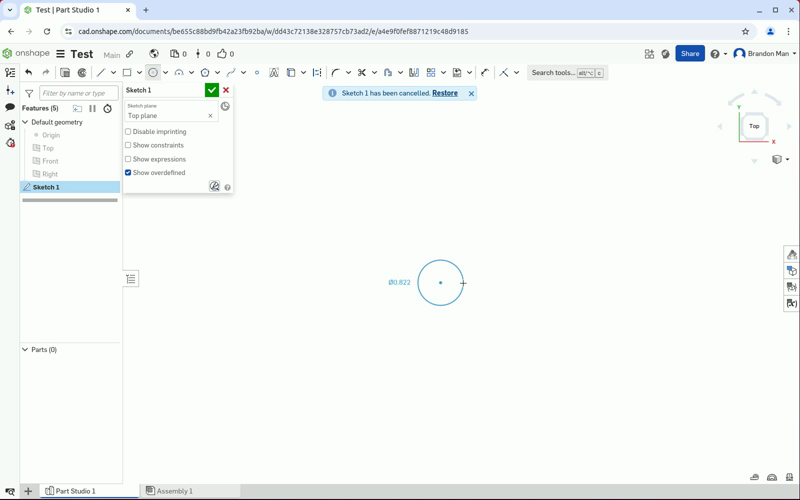
scroll(-6)
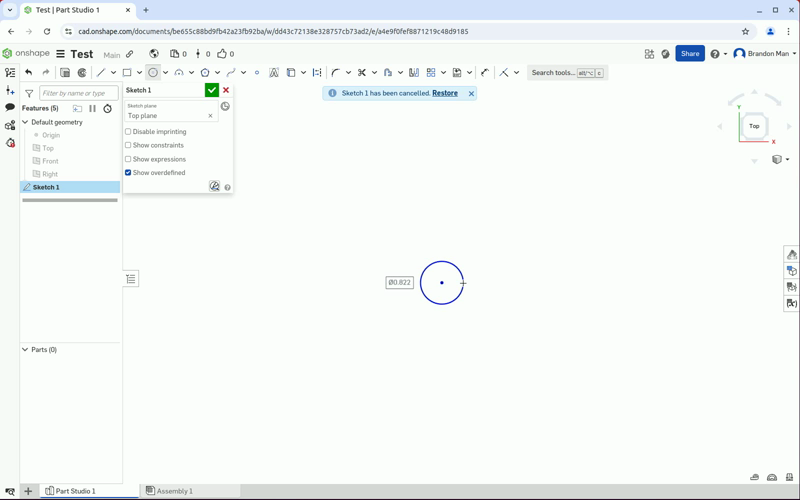
scroll(-6)
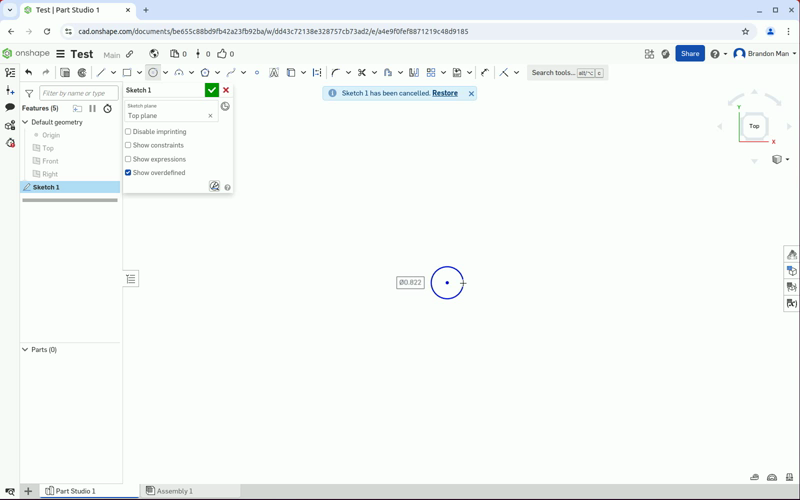
scroll(-6)
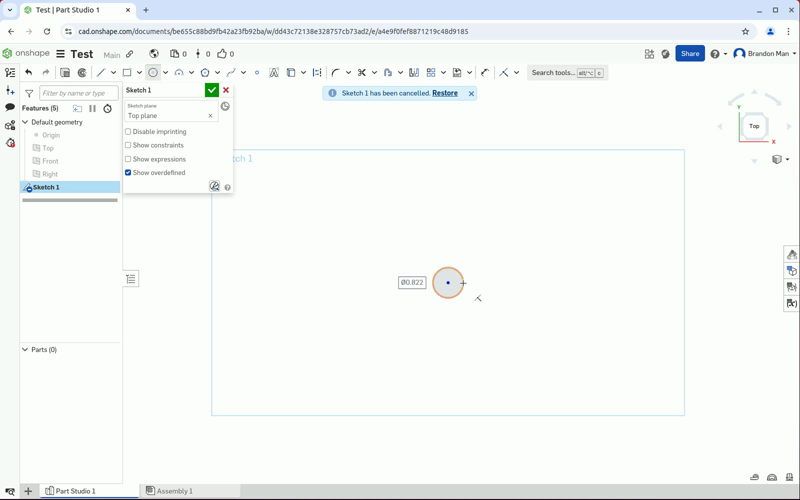
scroll(-6)
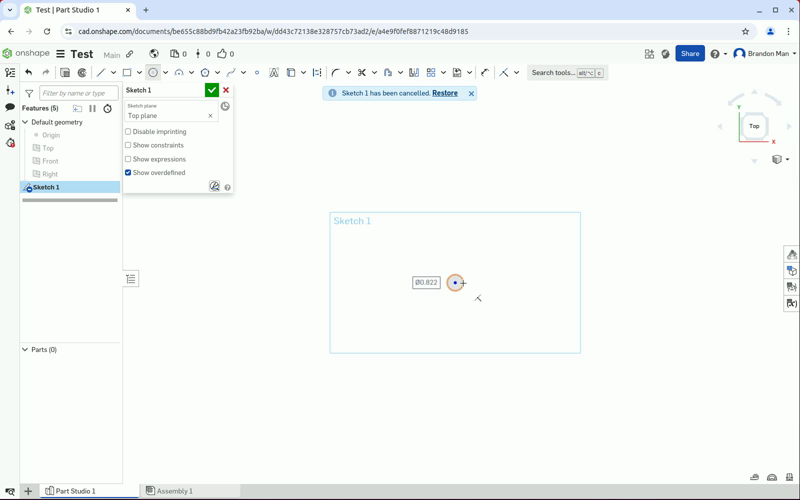
scroll(-6)
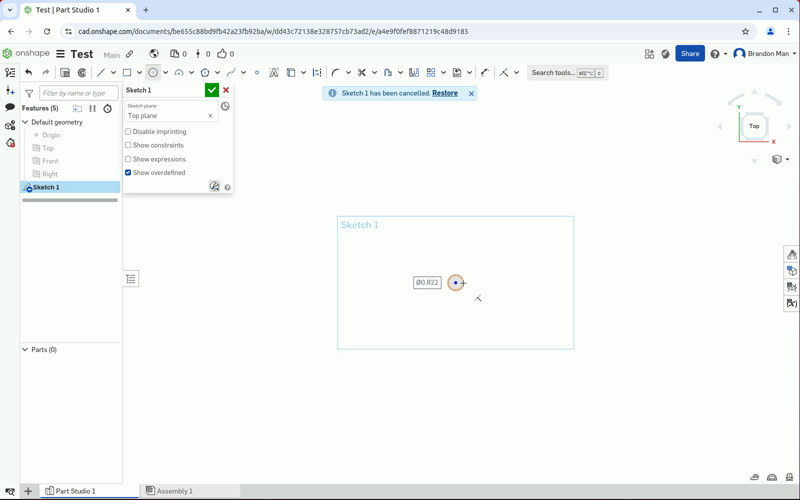
scroll(-6)
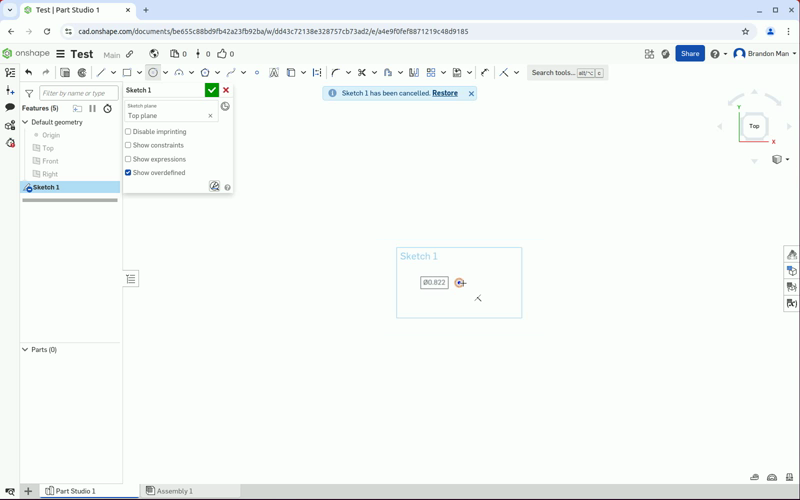
scroll(-6)
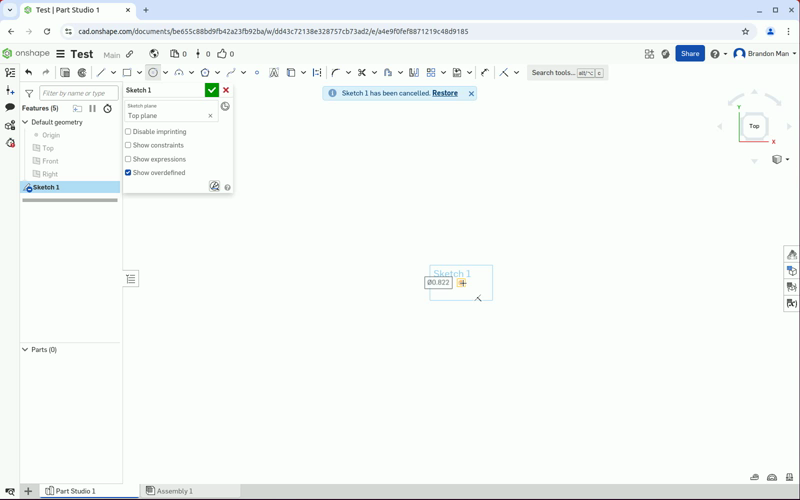
key(esc)
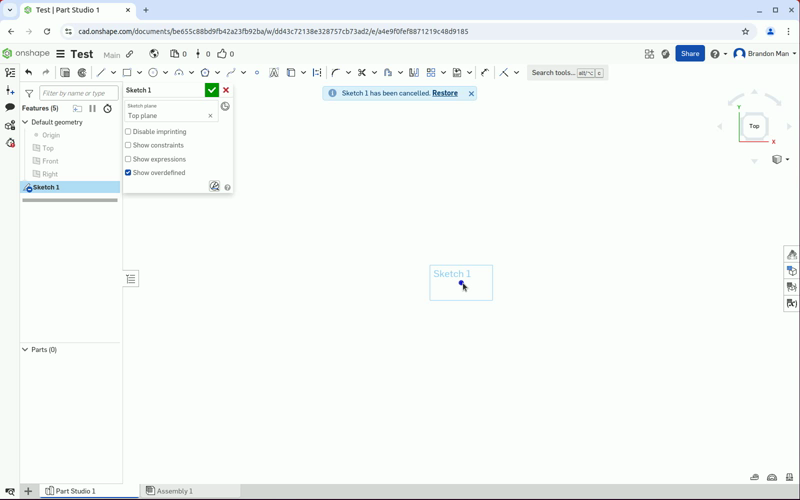
mouse_move(459, 283)
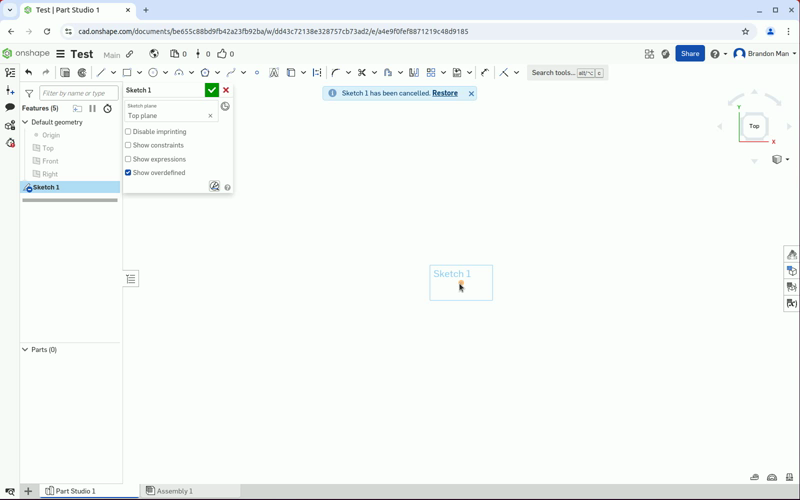
scroll(6)
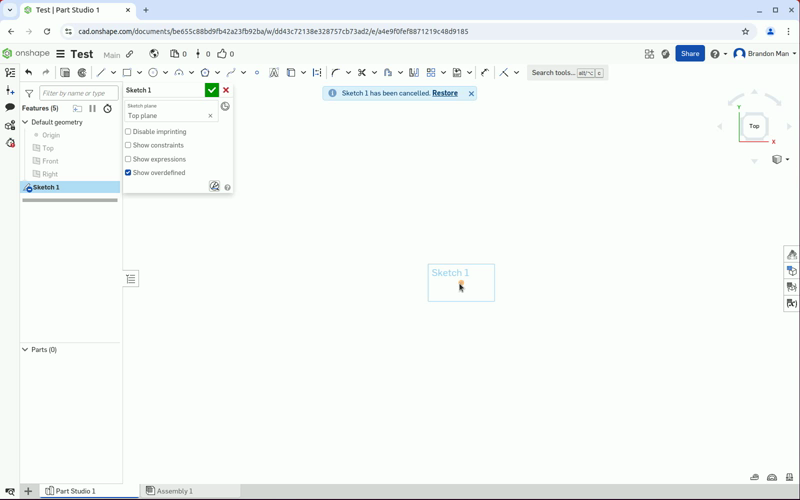
scroll(6)
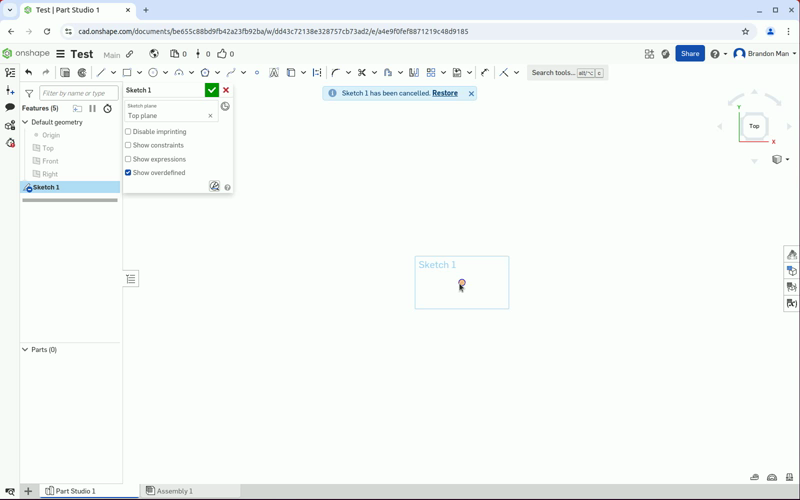
scroll(6)
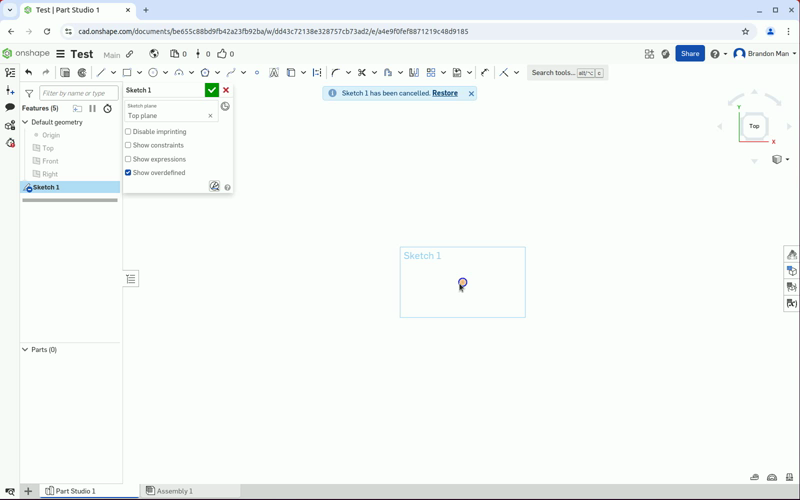
scroll(6)
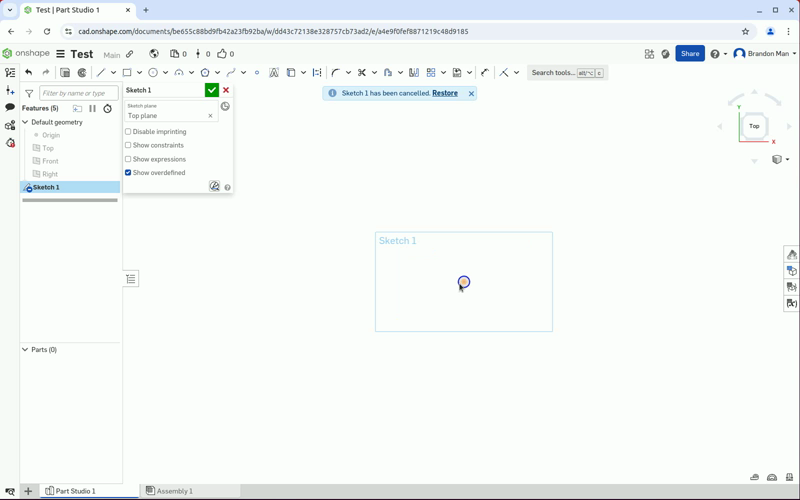
scroll(6)
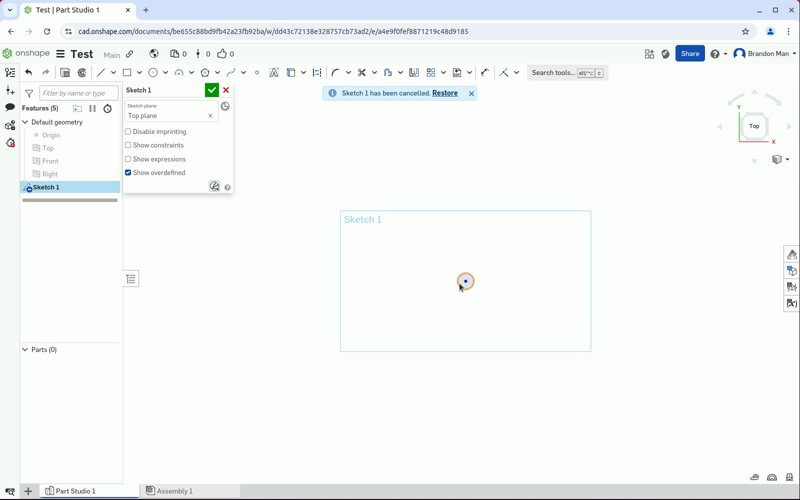
scroll(6)
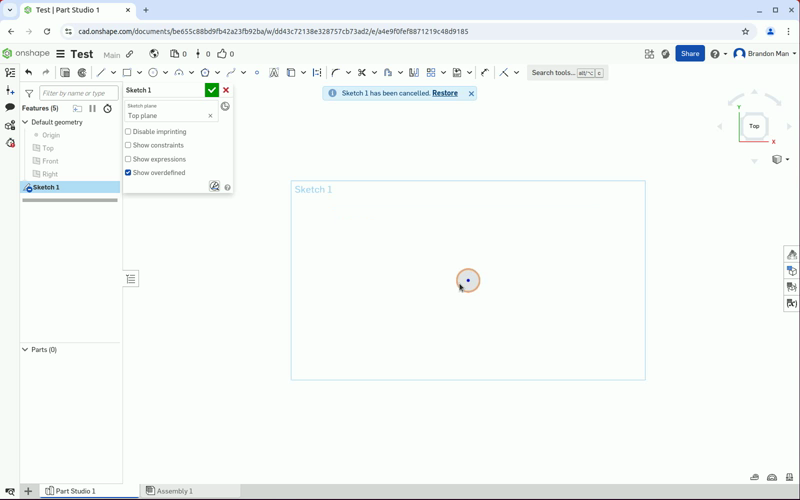
scroll(6)
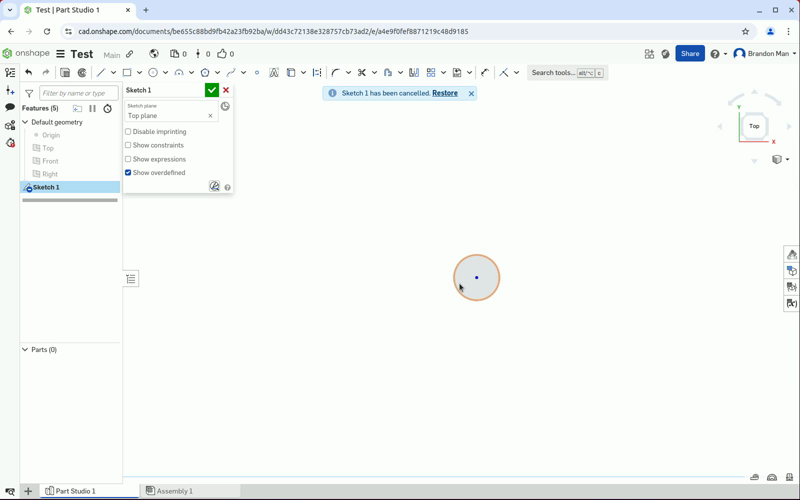
click(459, 283)
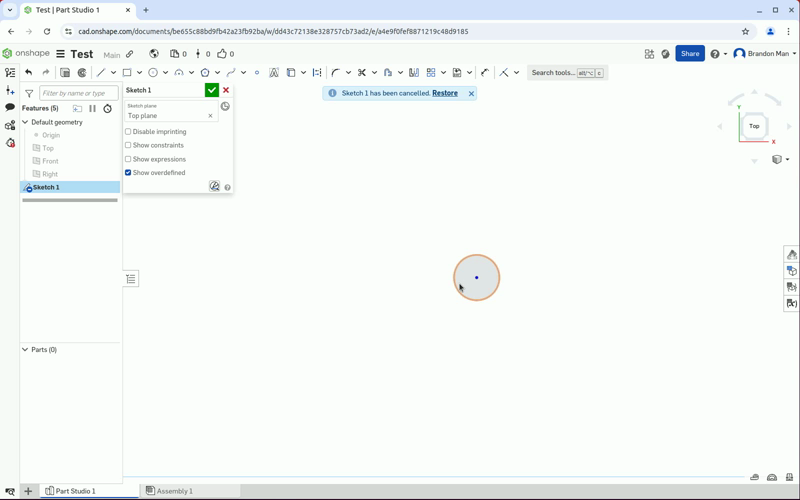
scroll(-6)
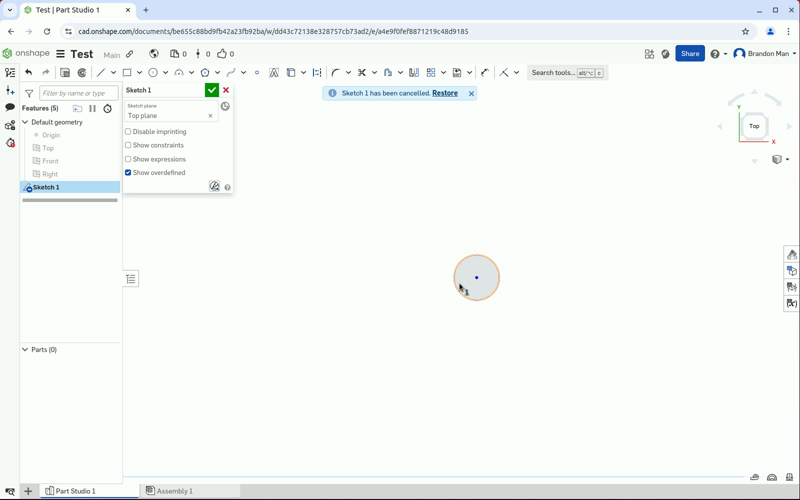
scroll(-6)
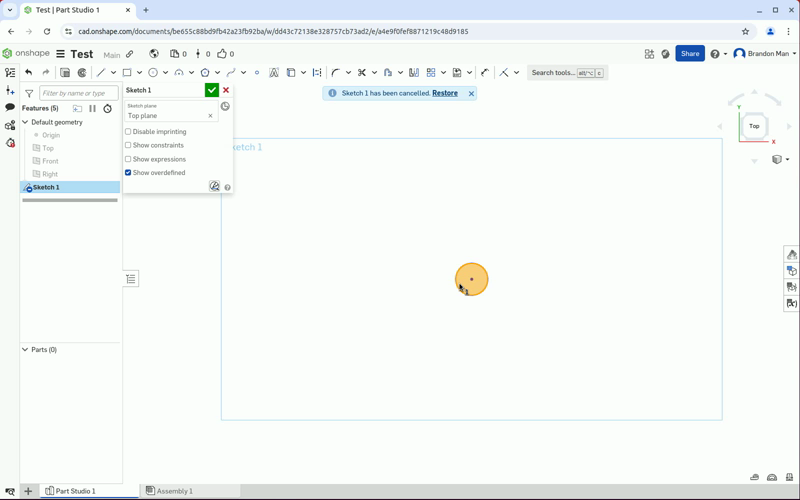
scroll(-6)
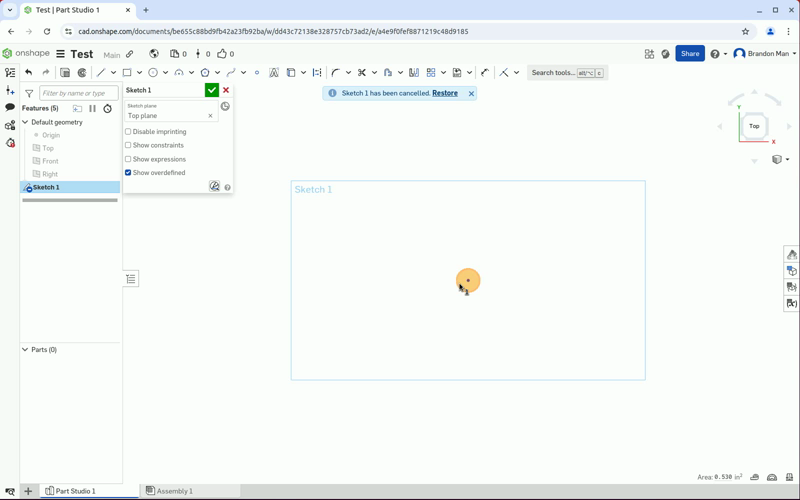
scroll(-6)
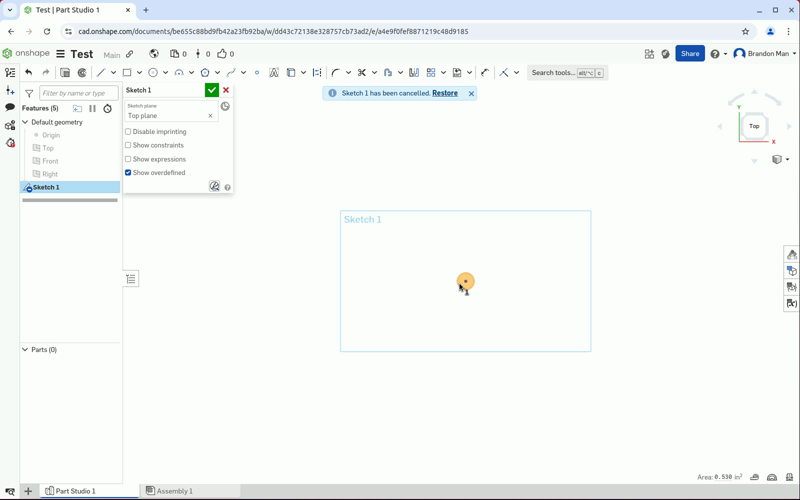
scroll(-6)
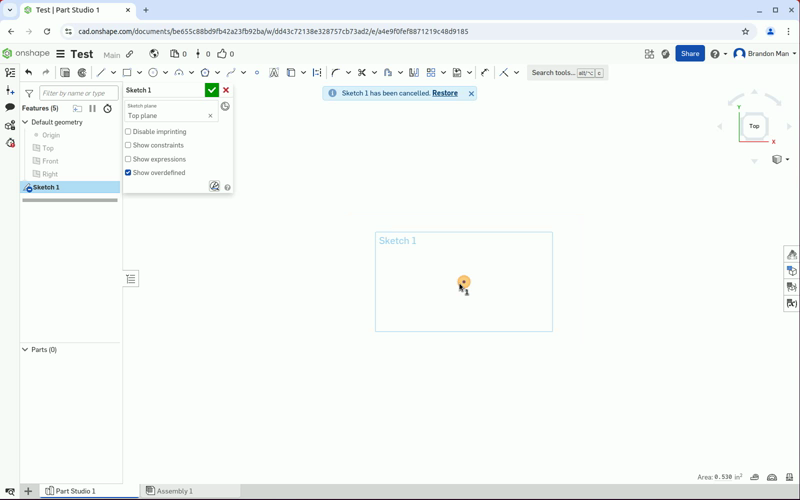
scroll(-6)
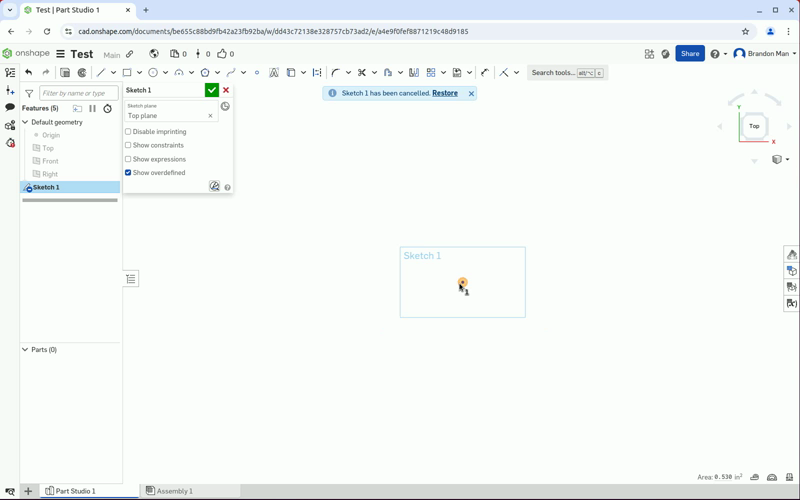
scroll(-6)
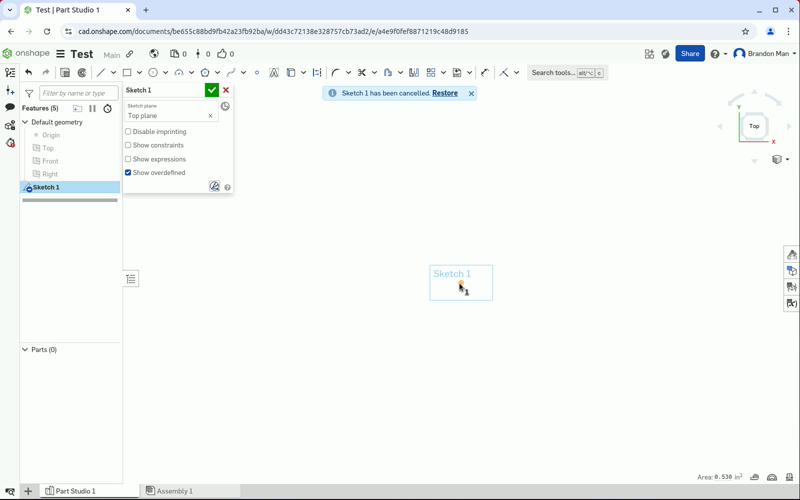
mouse_move(73, 352)
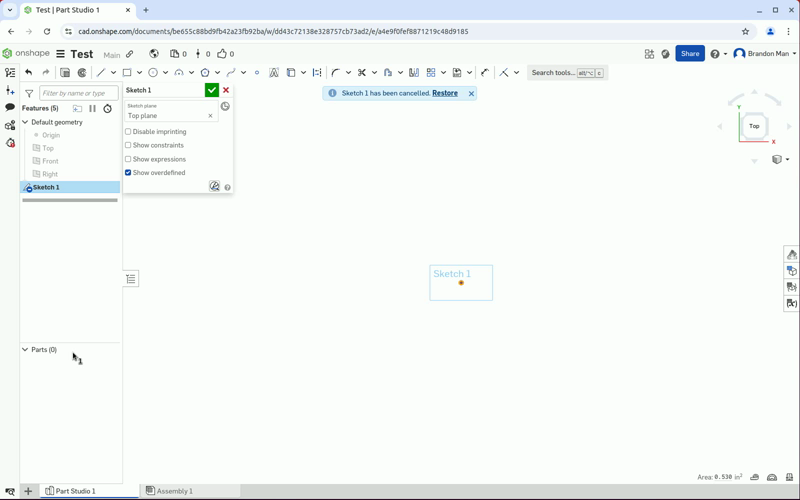
key(shift+y)
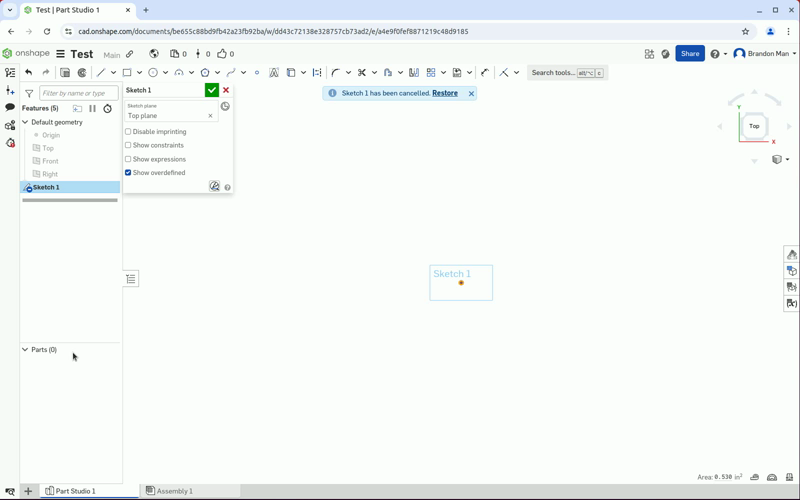
key(shift+e)
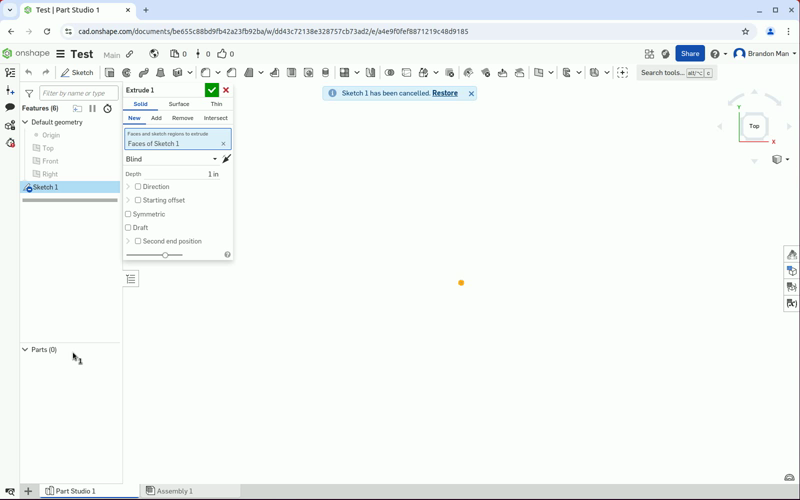
mouse_move(143, 106)
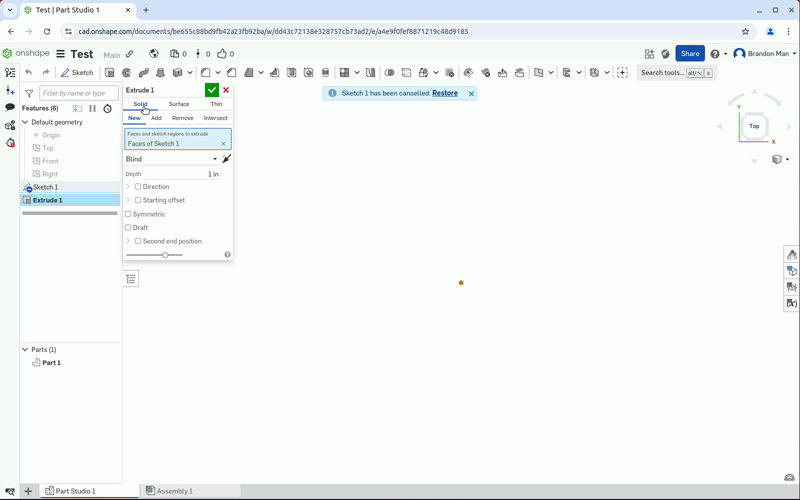
click(143, 106)
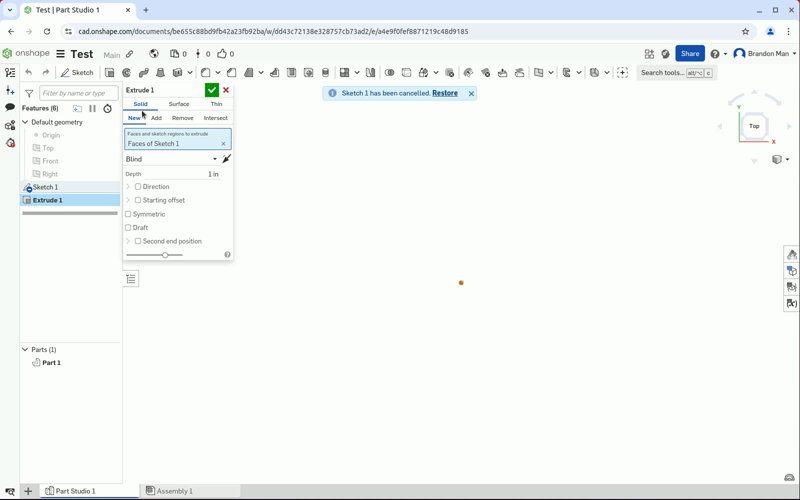
mouse_move(137, 120)
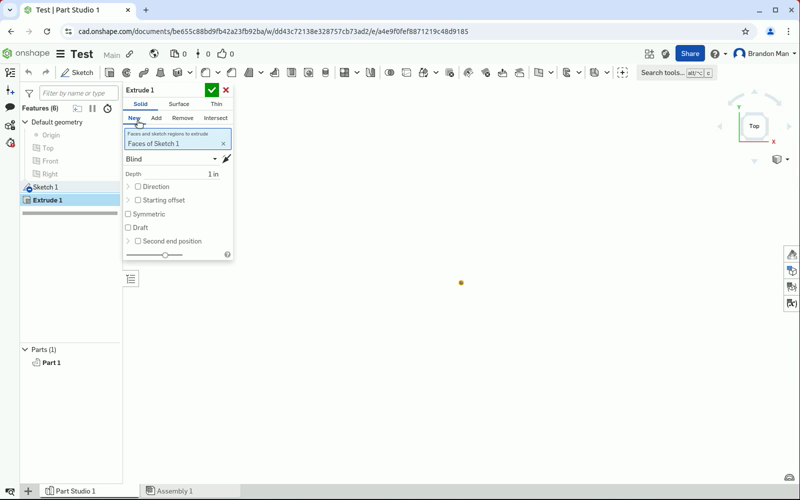
click(137, 120)
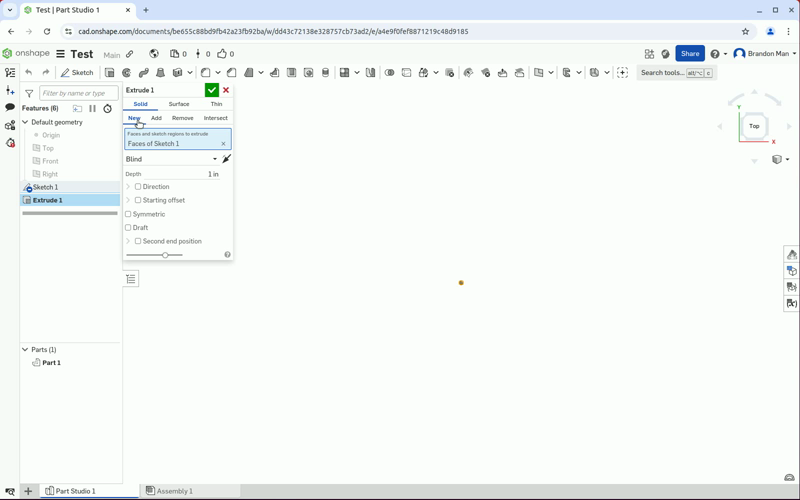
key(tab, 4)
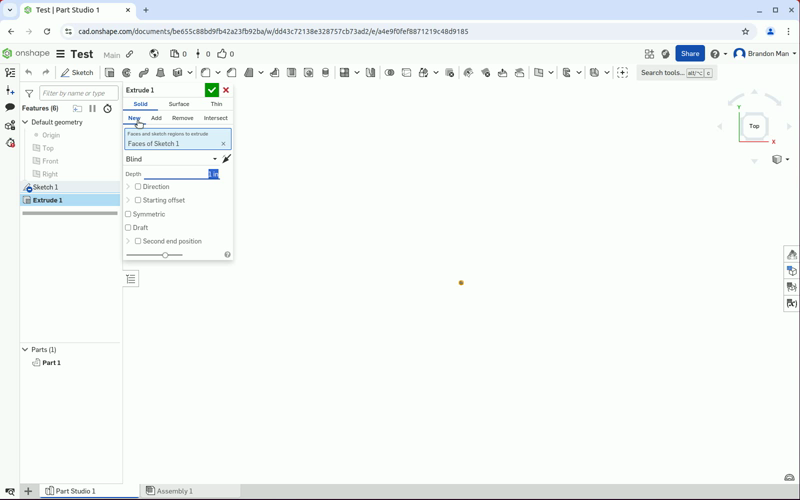
text(23.108)
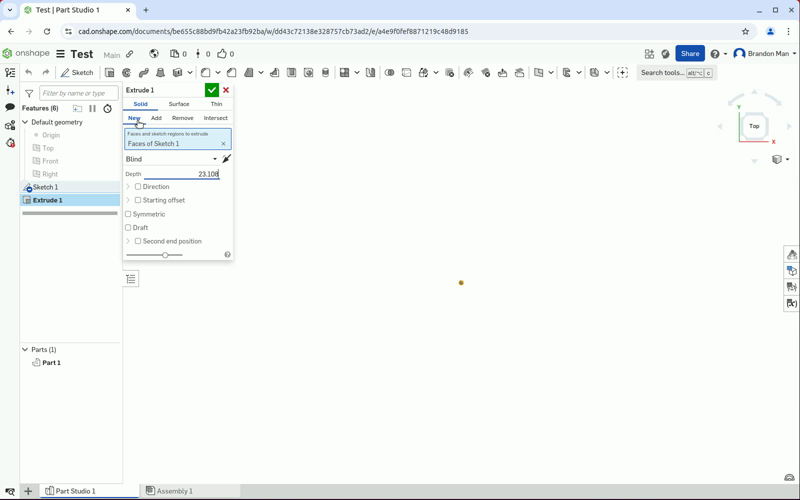
key(tab, 3)
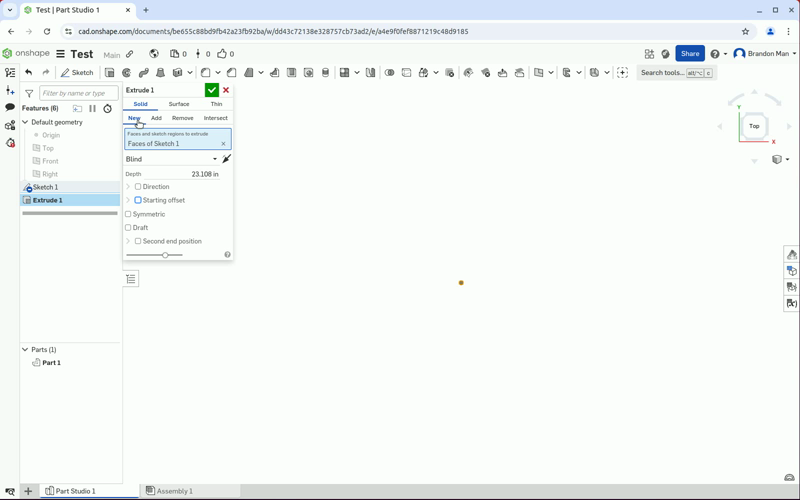
key(tab, 2)
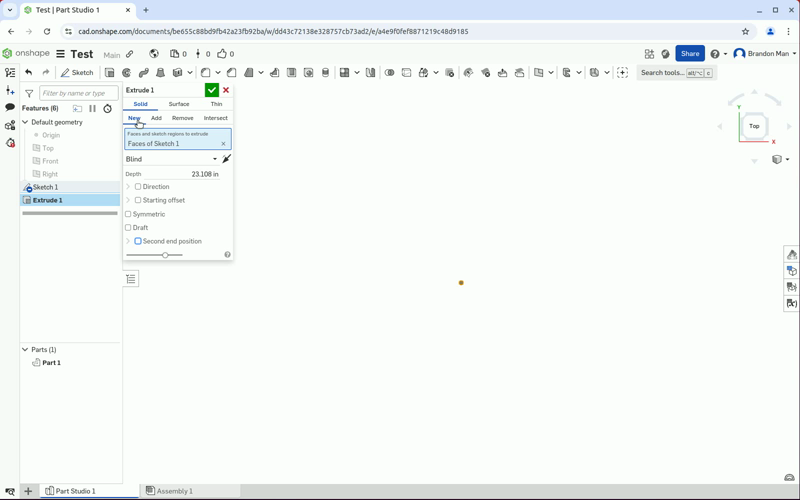
key(space)
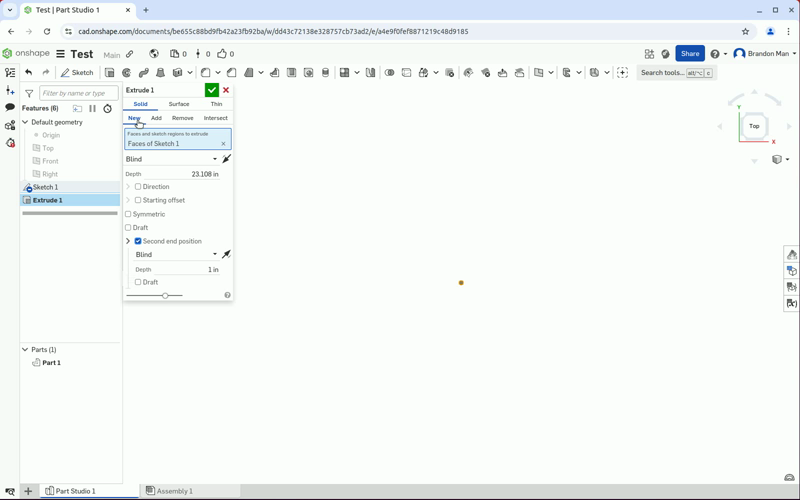
key(tab, 3)
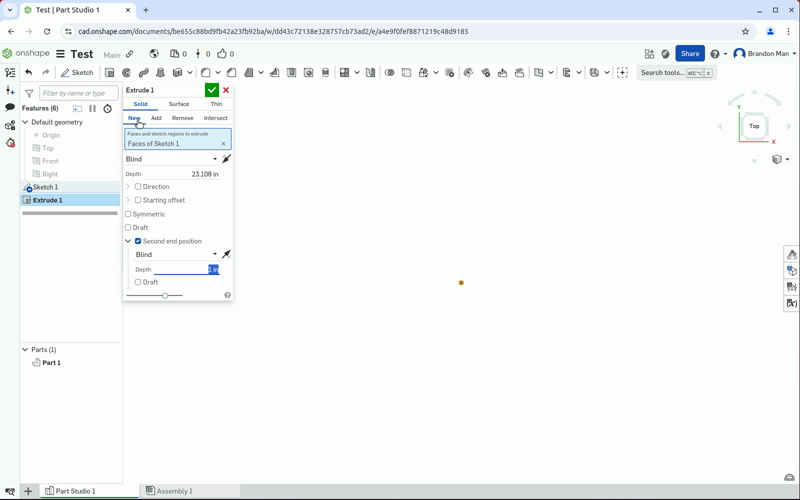
text(23.108)
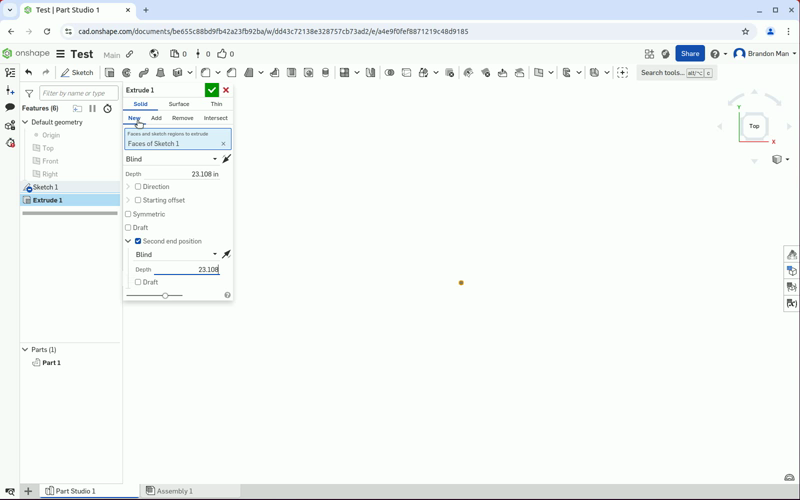
key(enter)
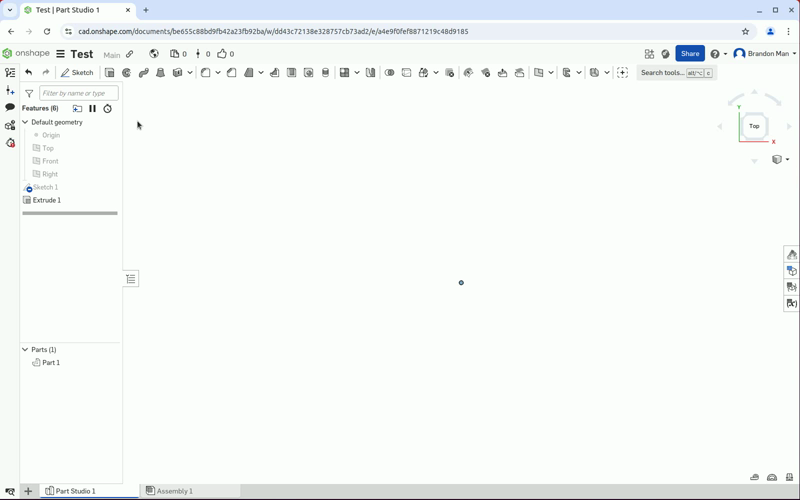
key(shift+h)
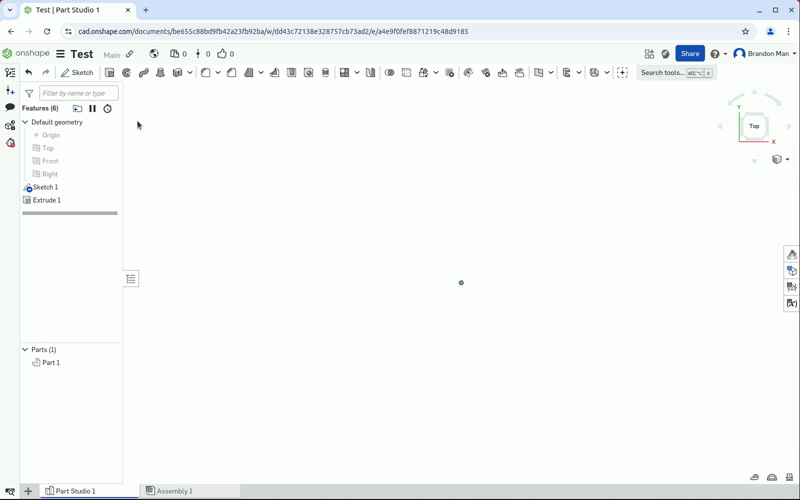
key(shift+h)
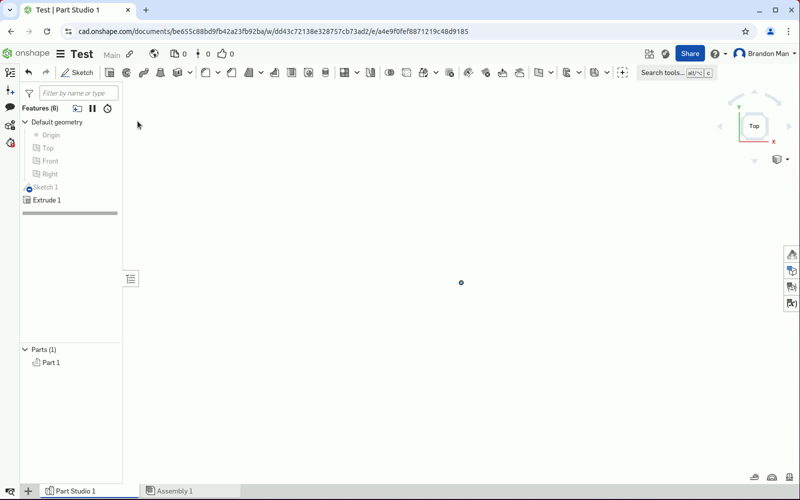
mouse_move(73, 189)
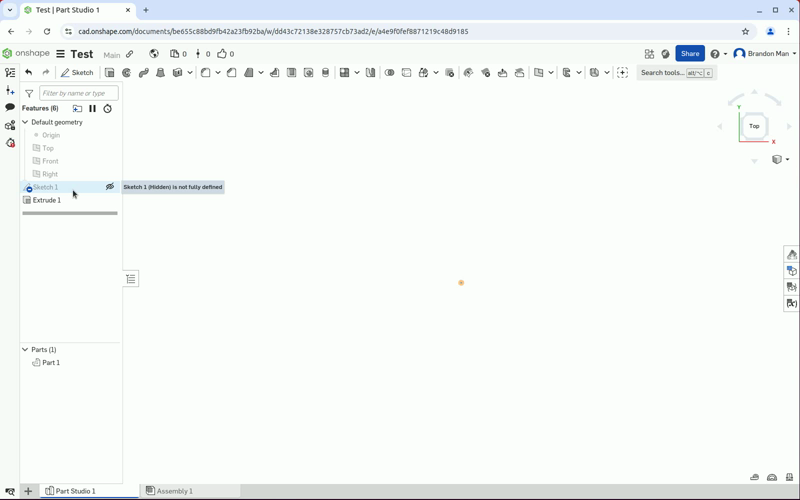
click(73, 189)
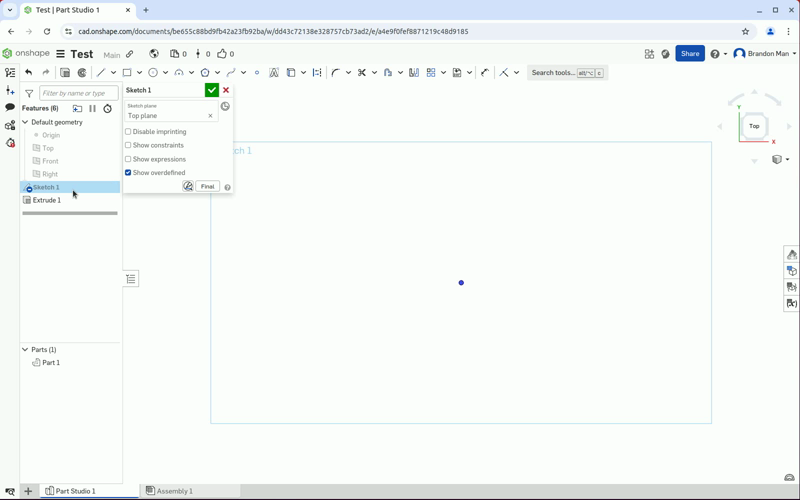
mouse_move(229, 92)
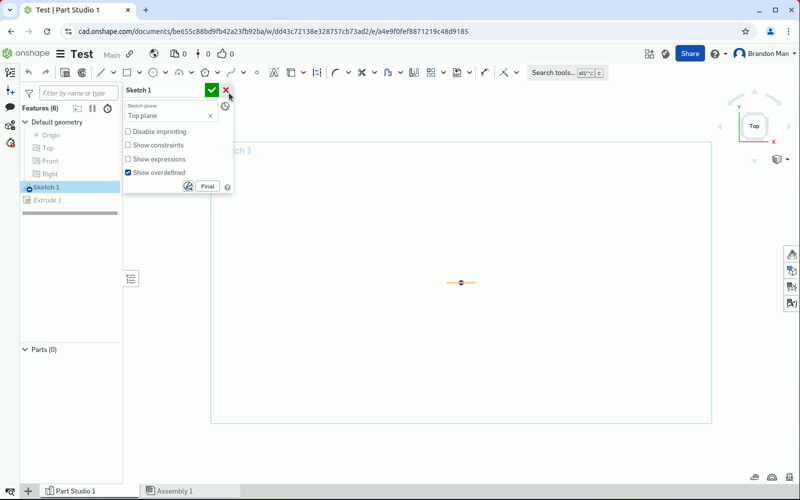
click(229, 92)
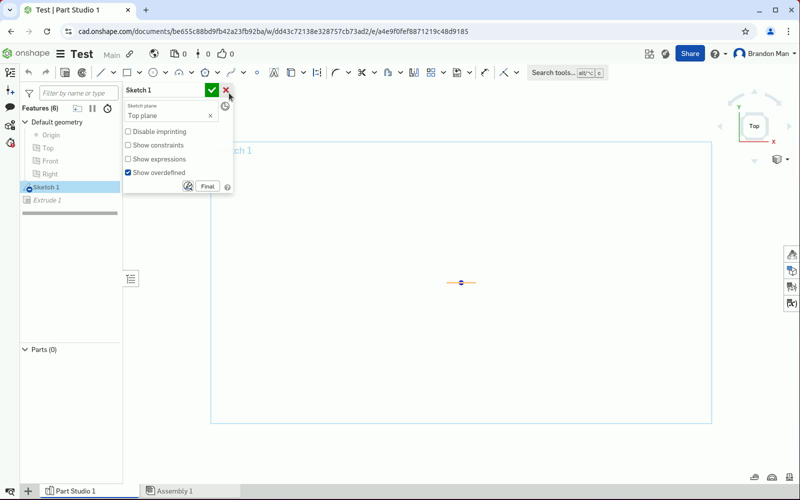
key(shift+s)
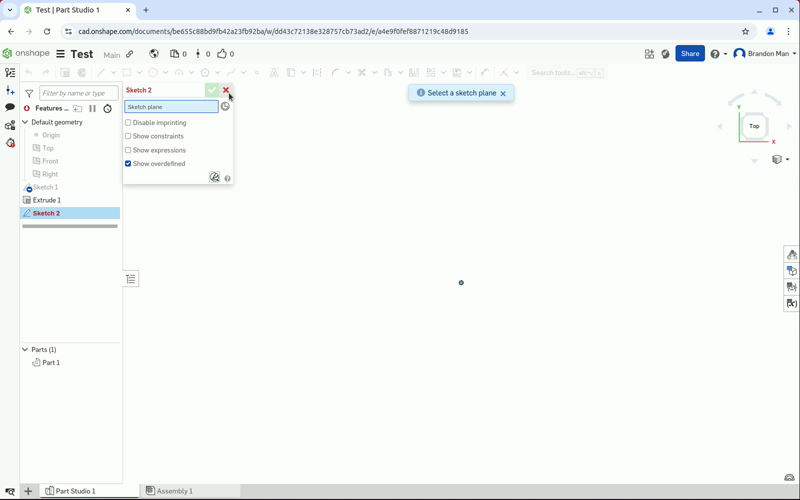
mouse_move(73, 150)
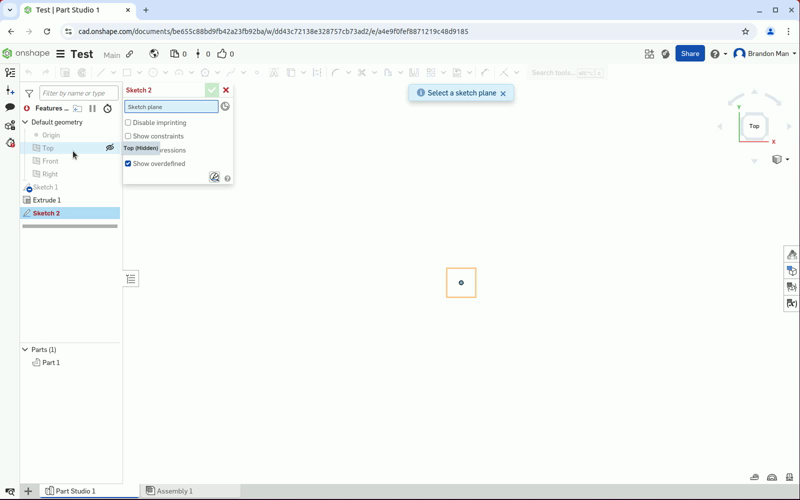
click(73, 150)
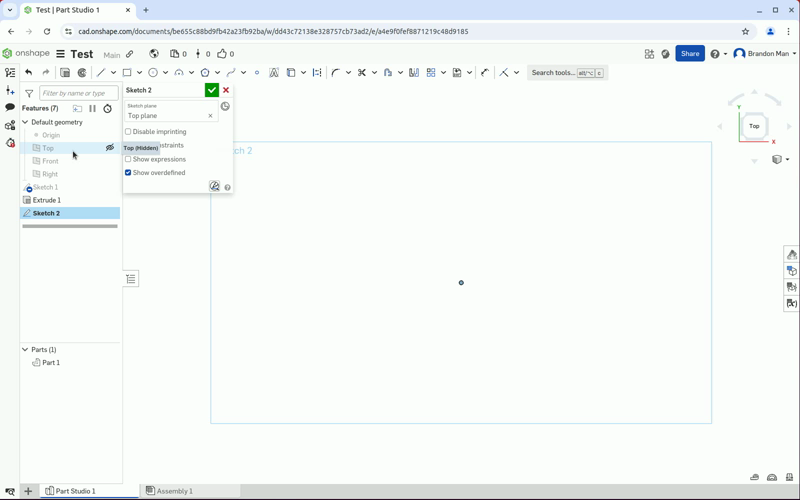
mouse_move(73, 352)
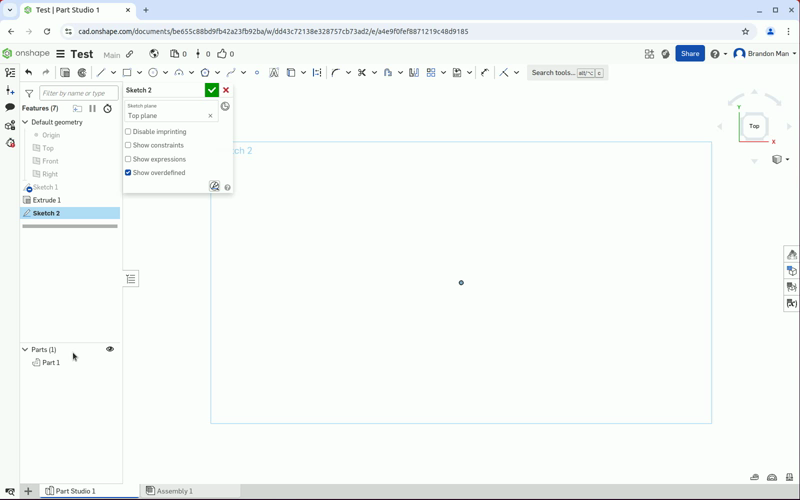
key(y)
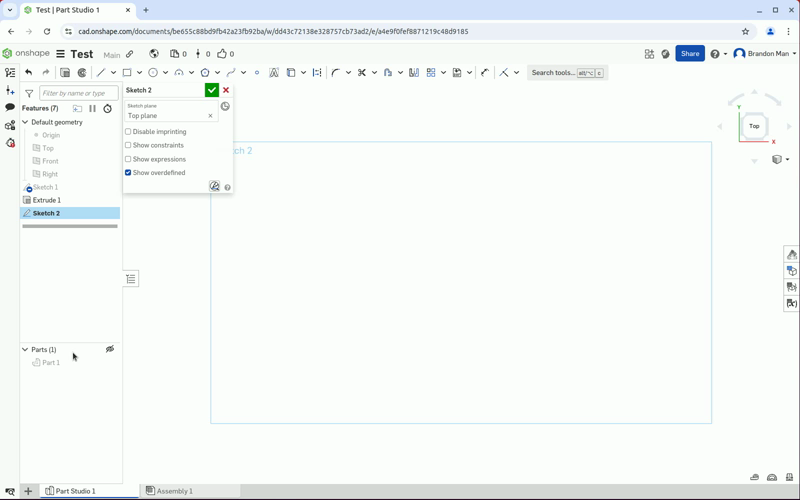
key(c)
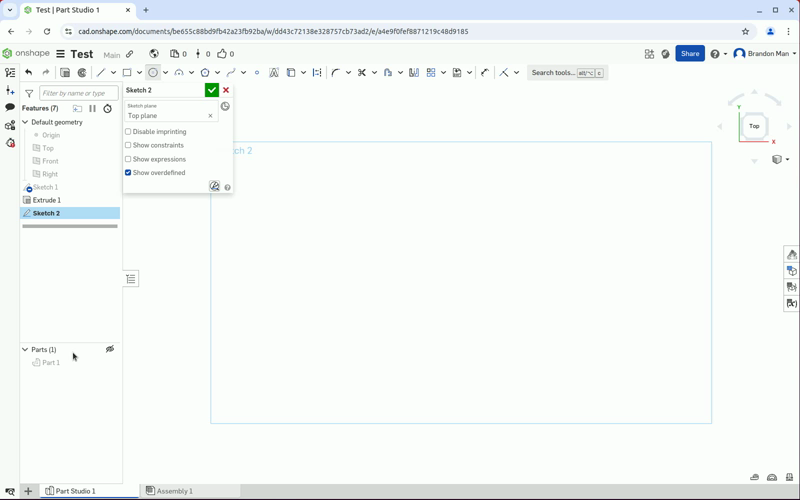
key_down(shift)
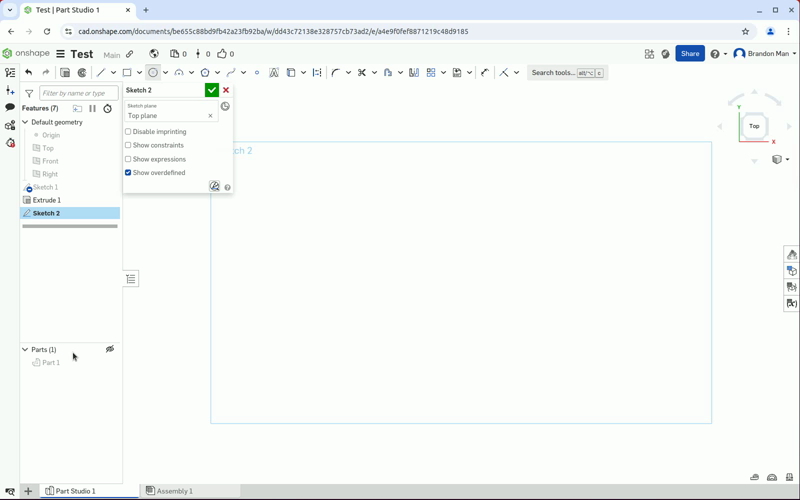
mouse_move(461, 282)
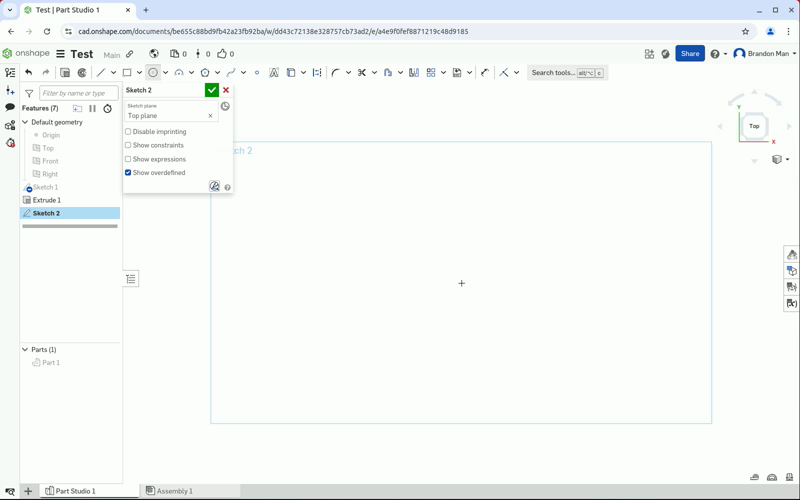
click(461, 282)
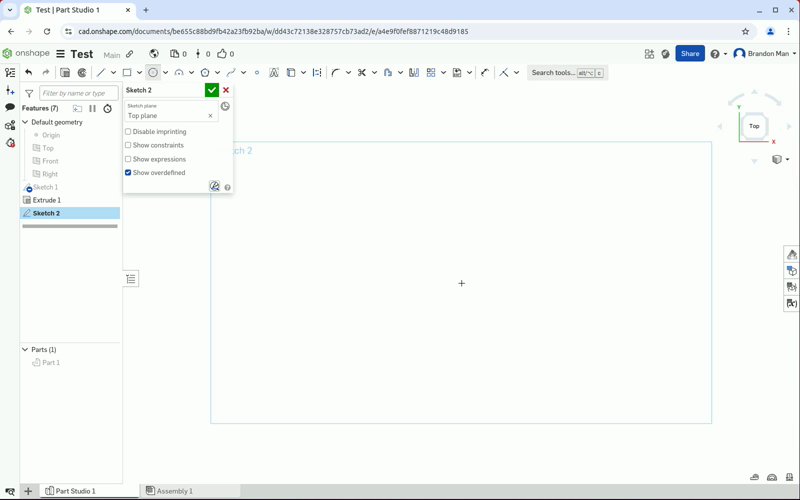
key_up(shift)
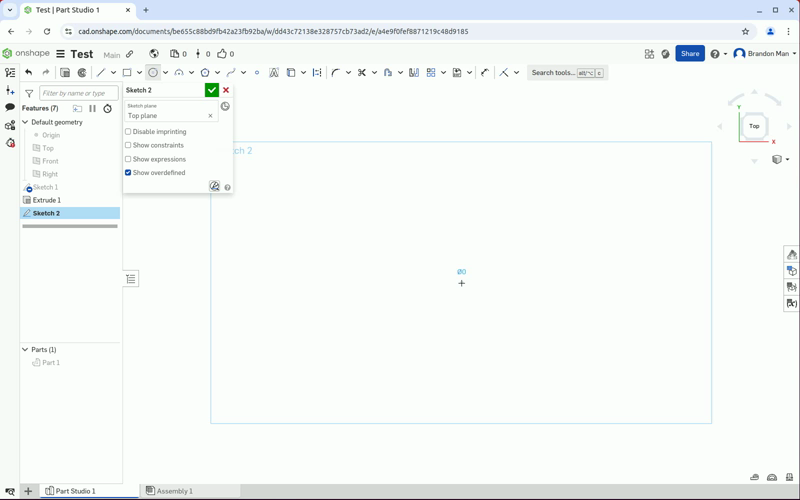
mouse_move(470, 282)
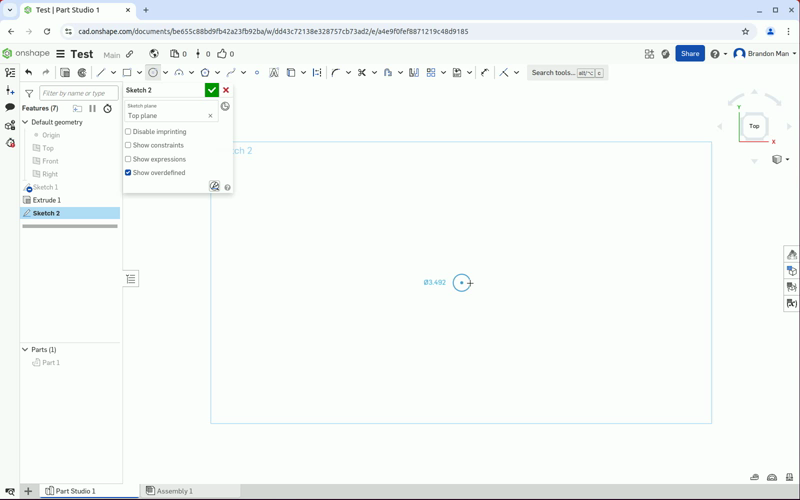
click(470, 282)
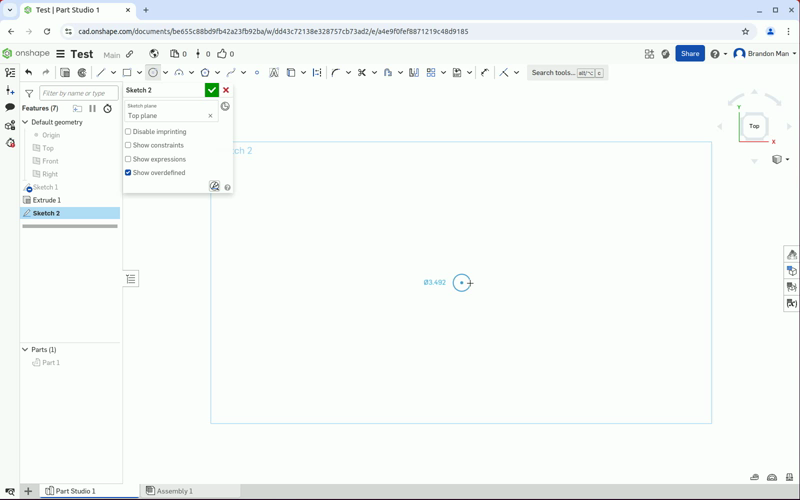
key(esc)
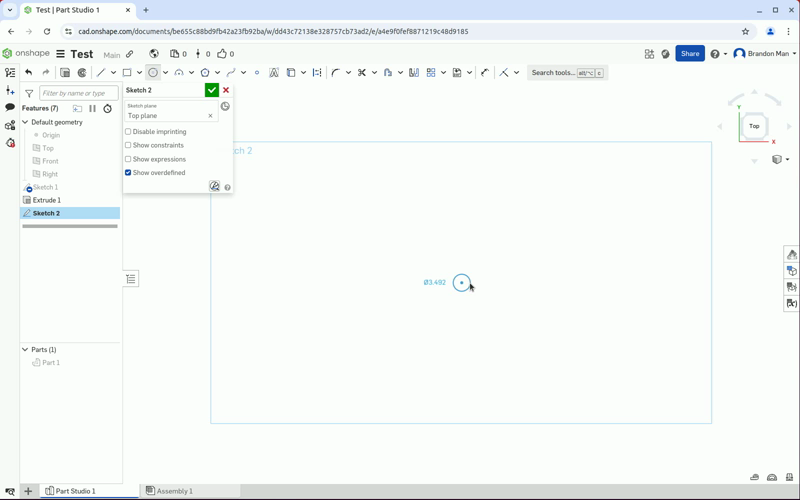
key(c)
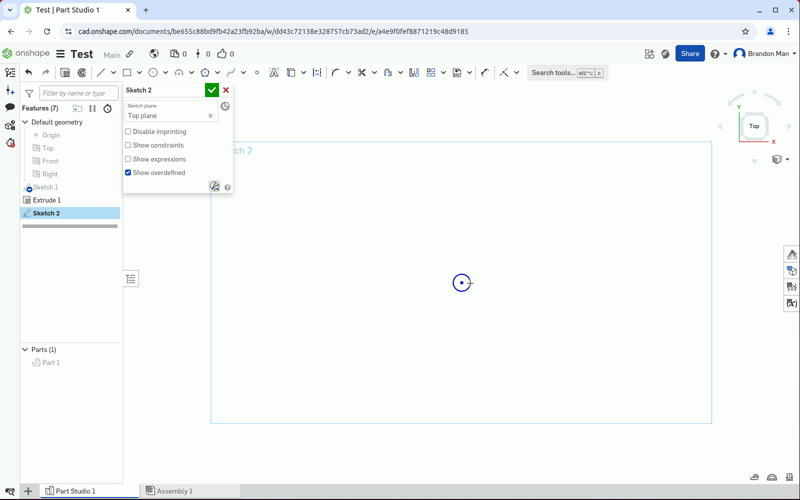
key_down(shift)
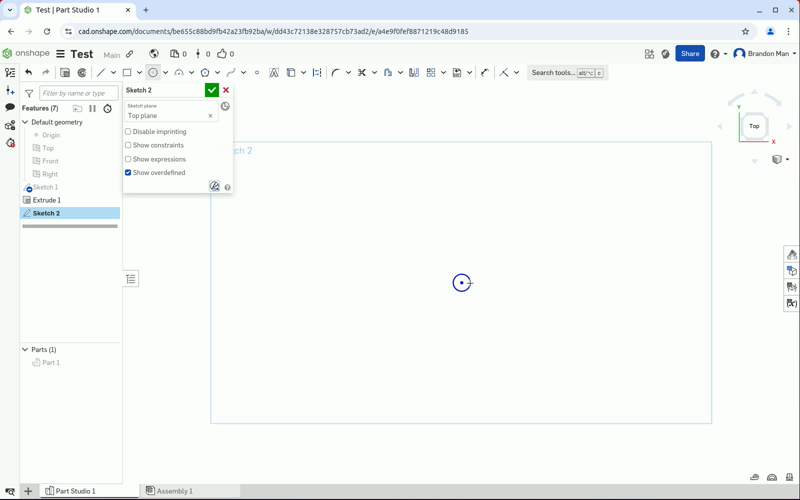
mouse_move(461, 282)
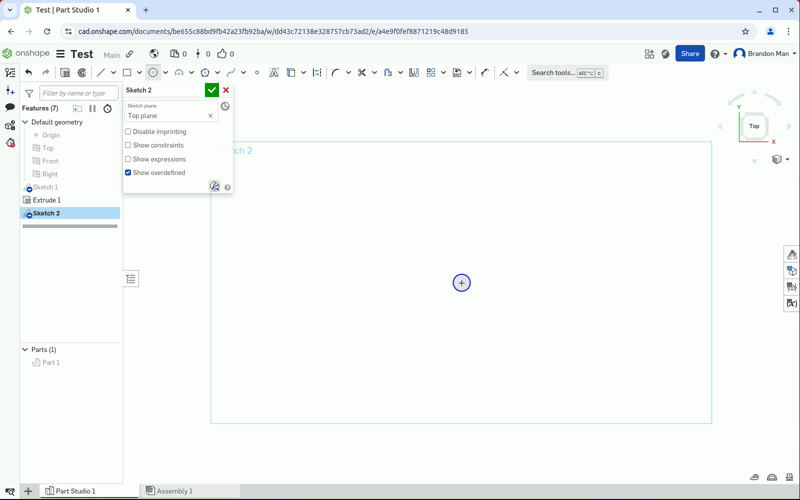
click(461, 282)
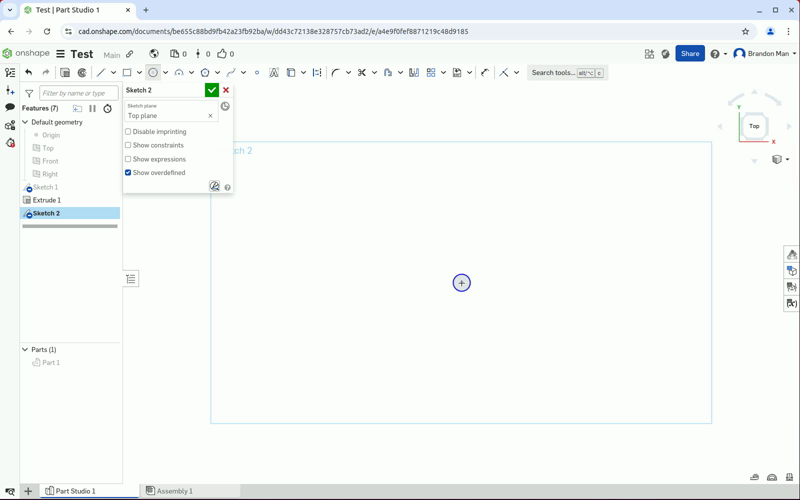
key_up(shift)
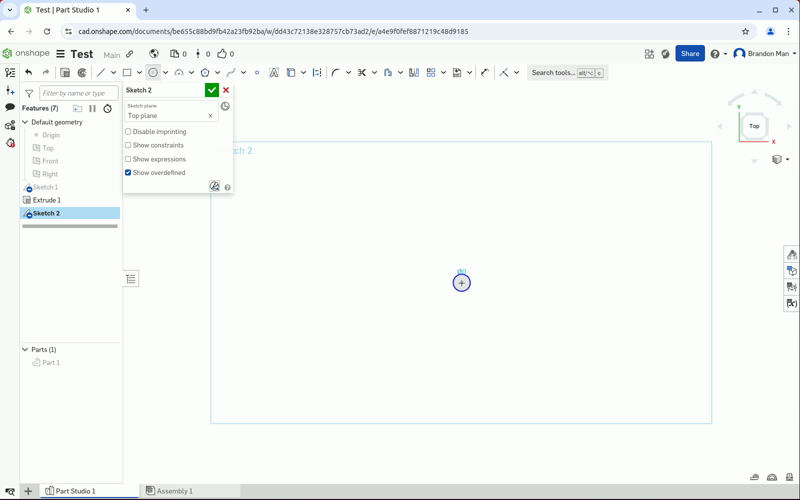
mouse_move(462, 282)
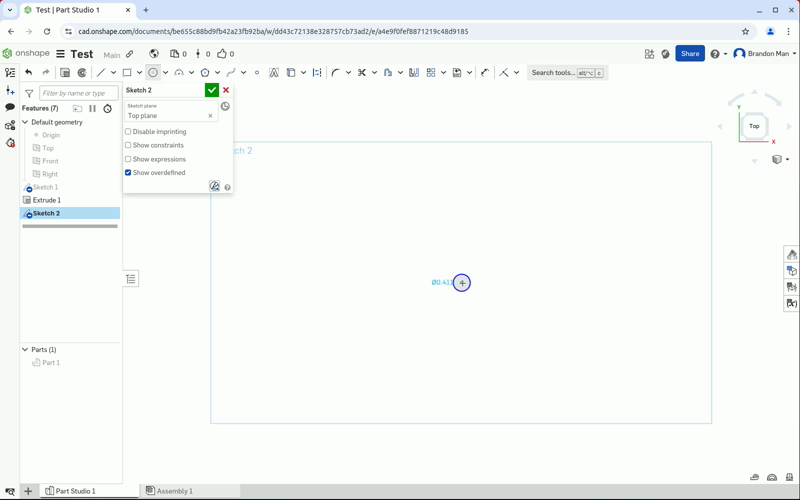
scroll(6)
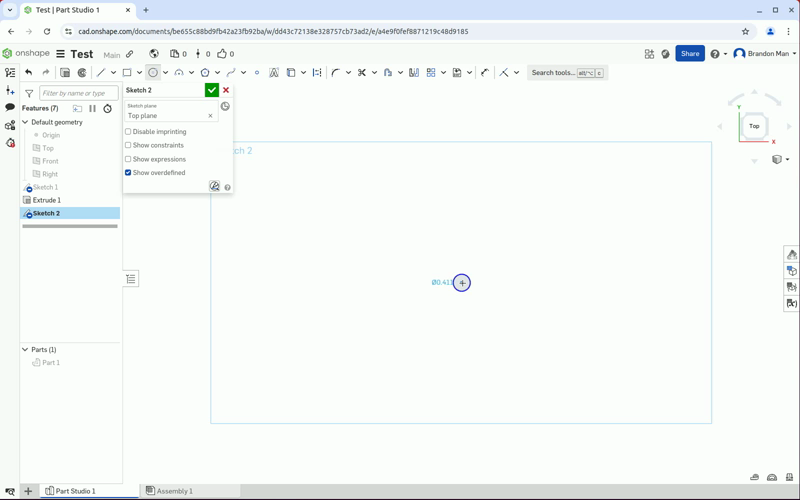
scroll(6)
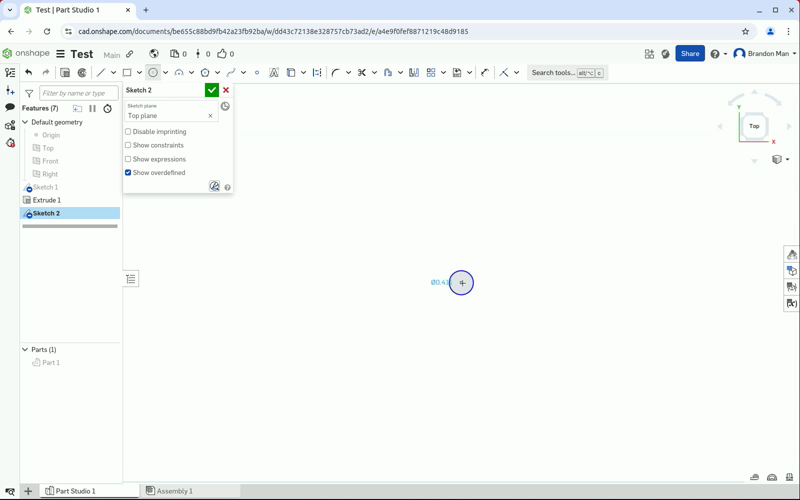
scroll(6)
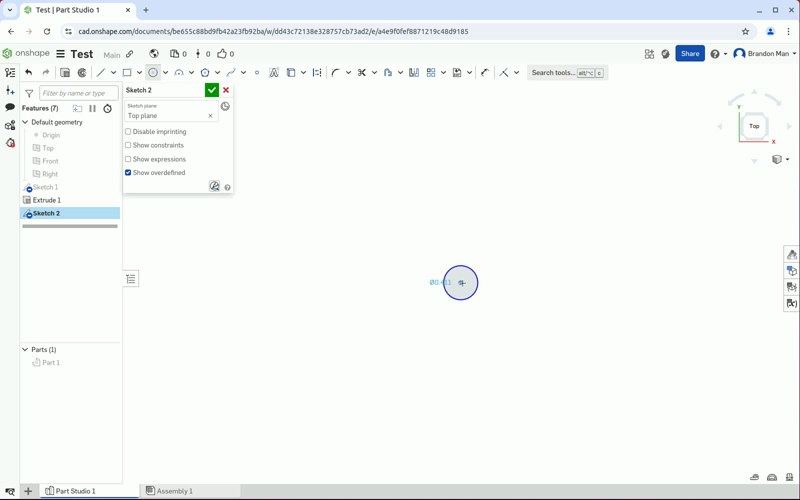
scroll(6)
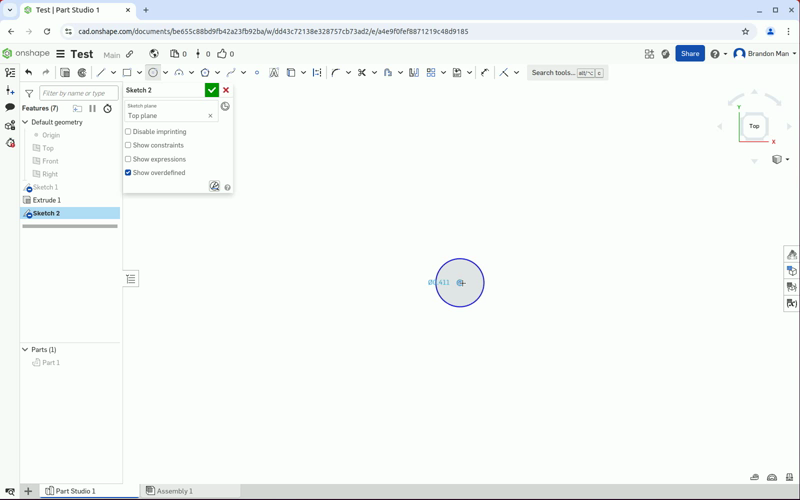
scroll(6)
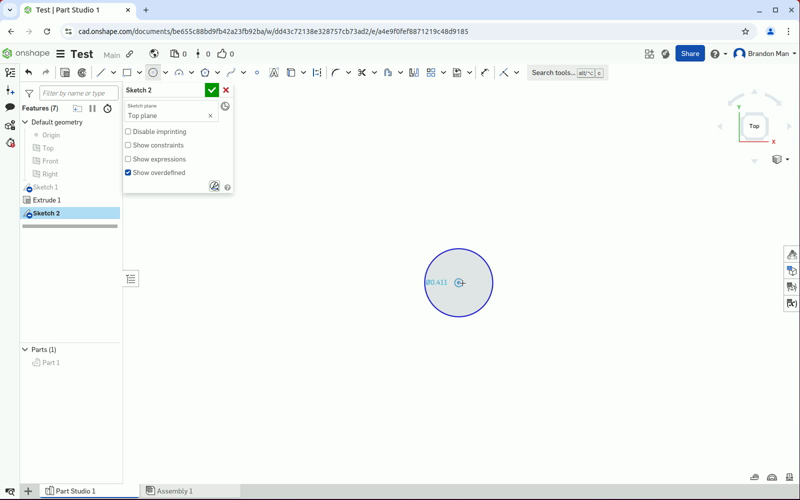
scroll(6)
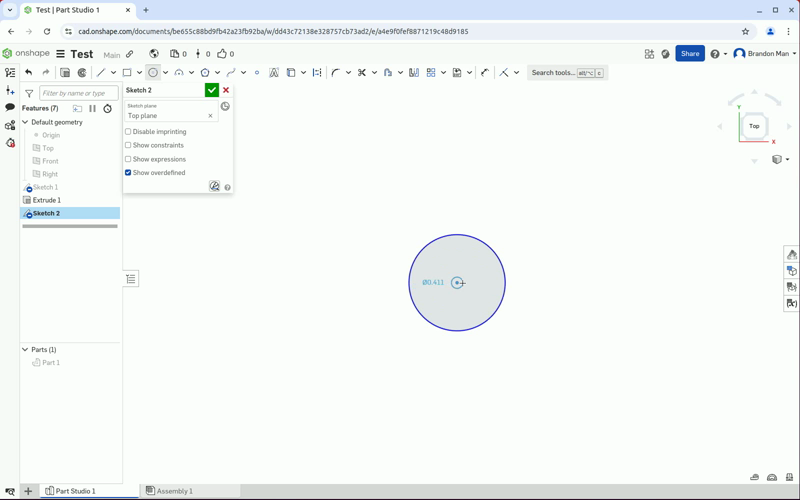
scroll(6)
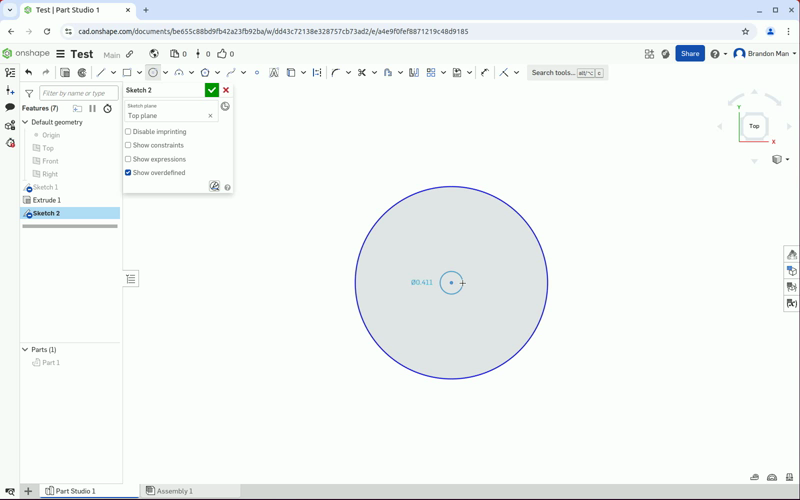
click(462, 282)
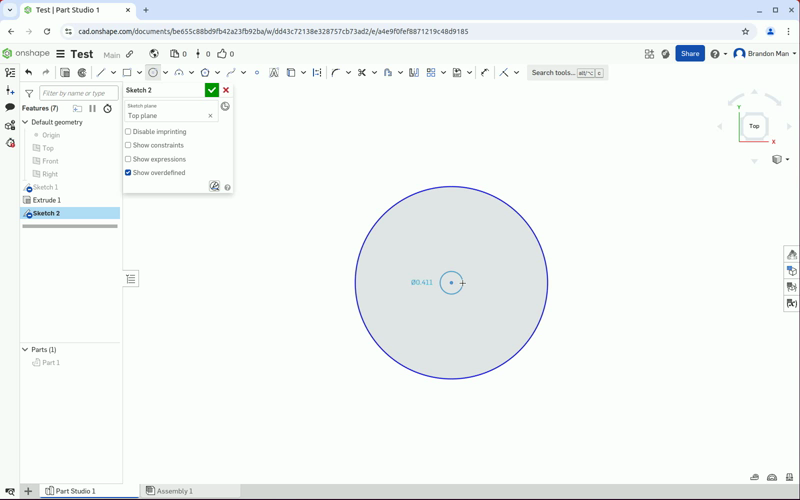
scroll(-6)
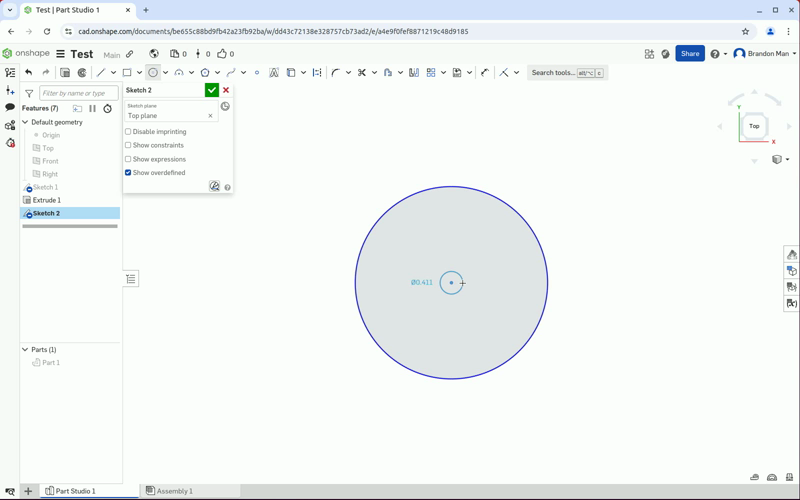
scroll(-6)
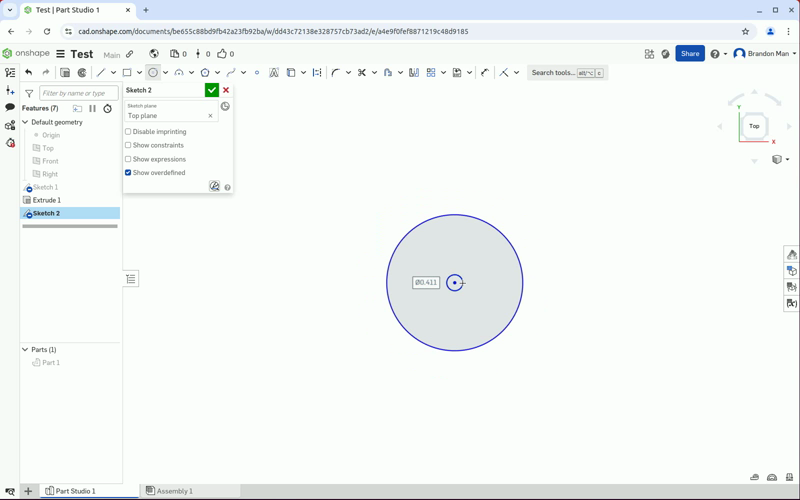
scroll(-6)
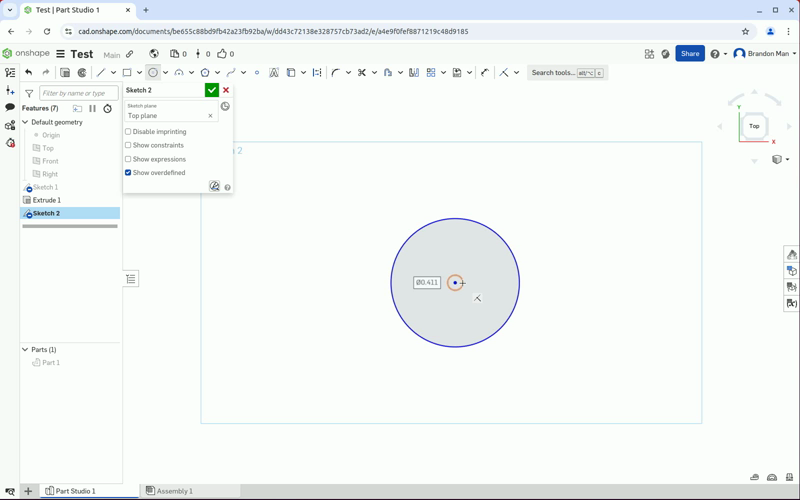
scroll(-6)
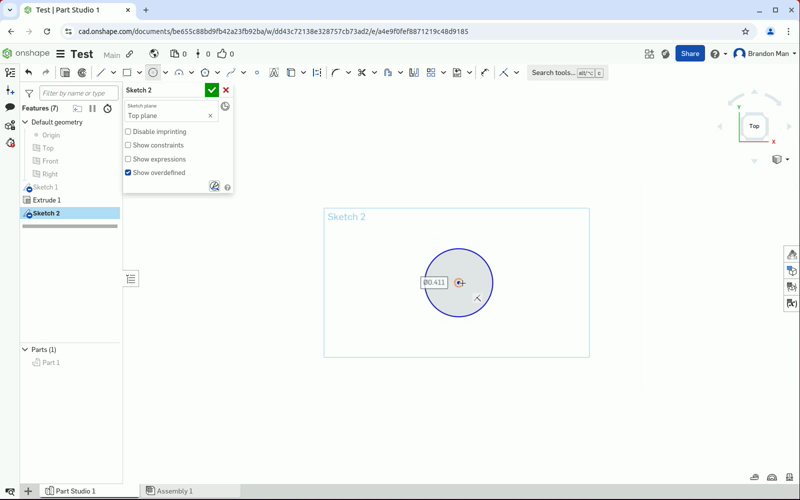
scroll(-6)
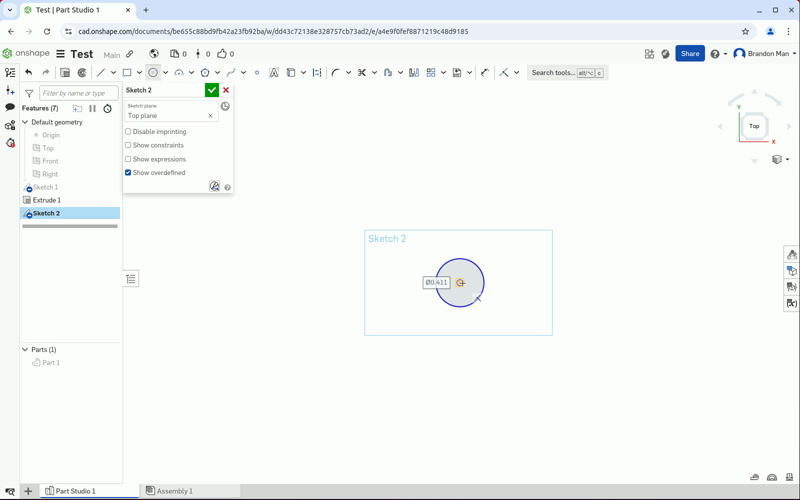
scroll(-6)
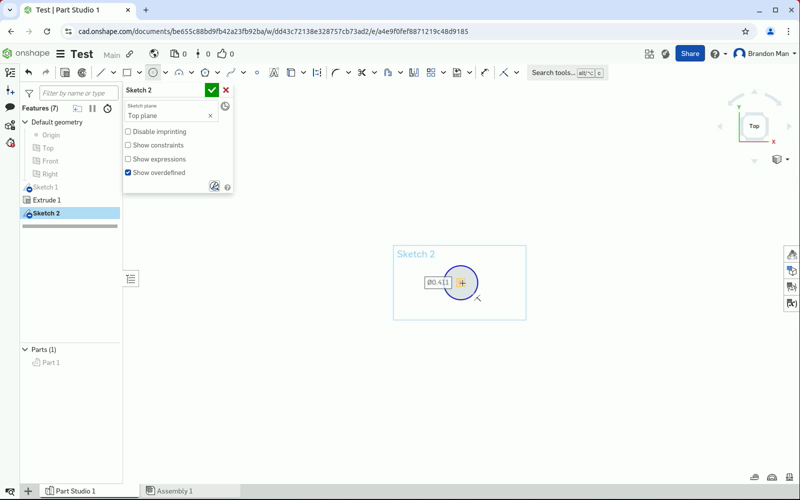
scroll(-6)
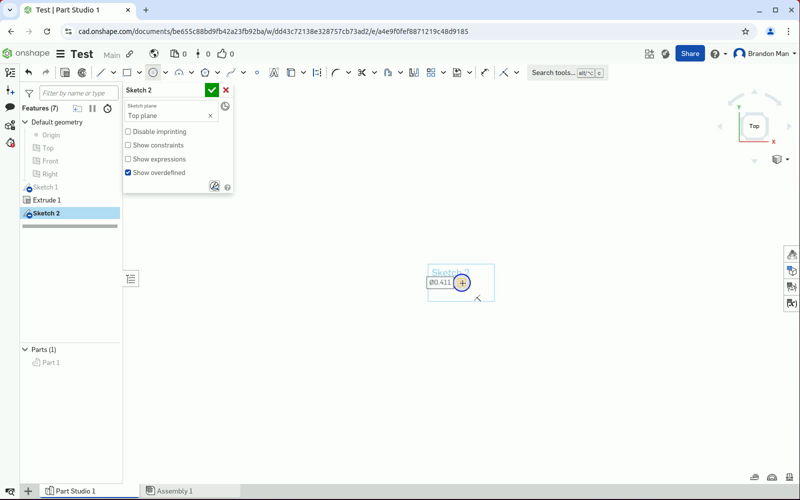
key(esc)
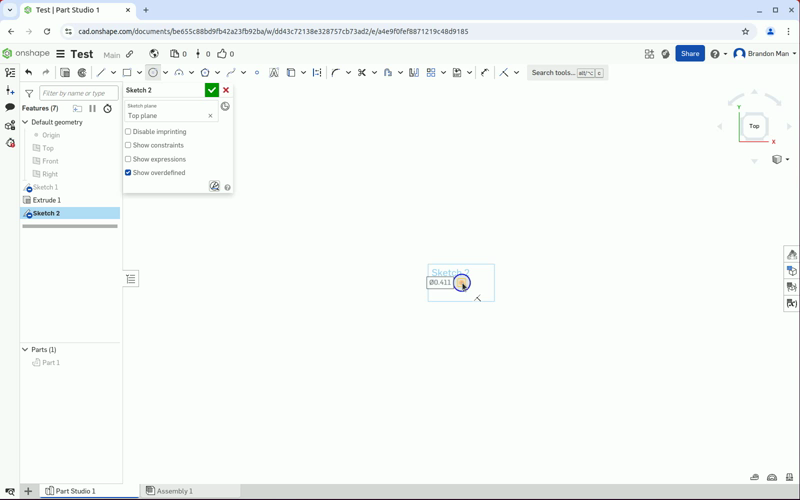
mouse_move(464, 275)
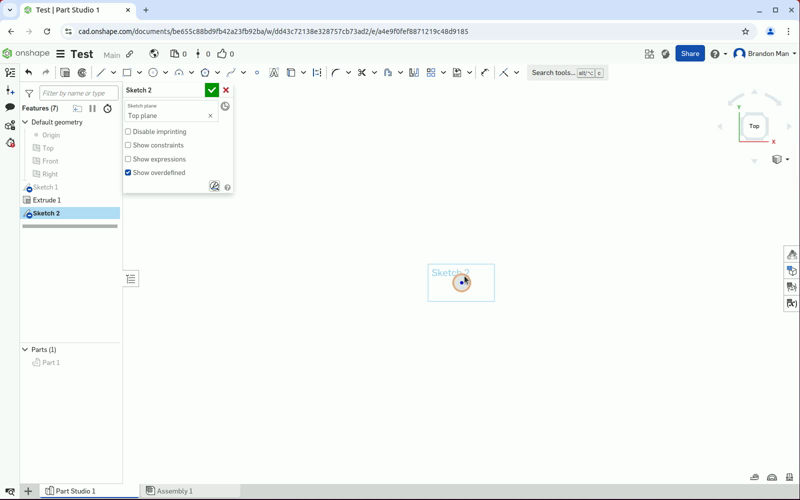
scroll(6)
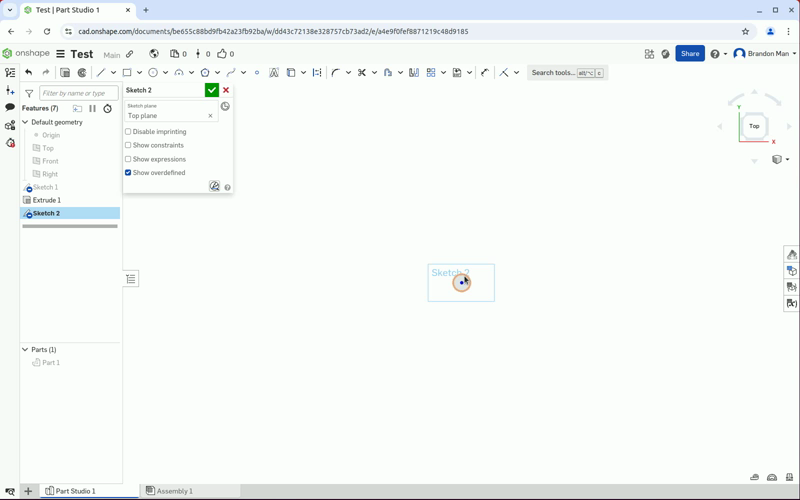
scroll(6)
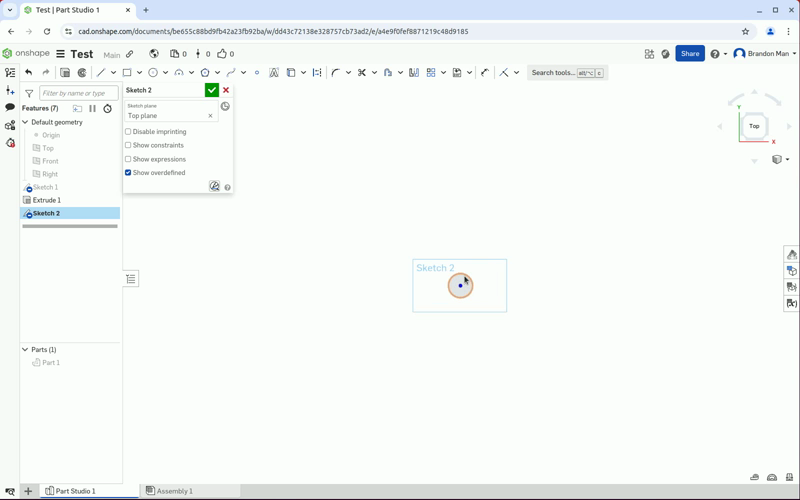
scroll(6)
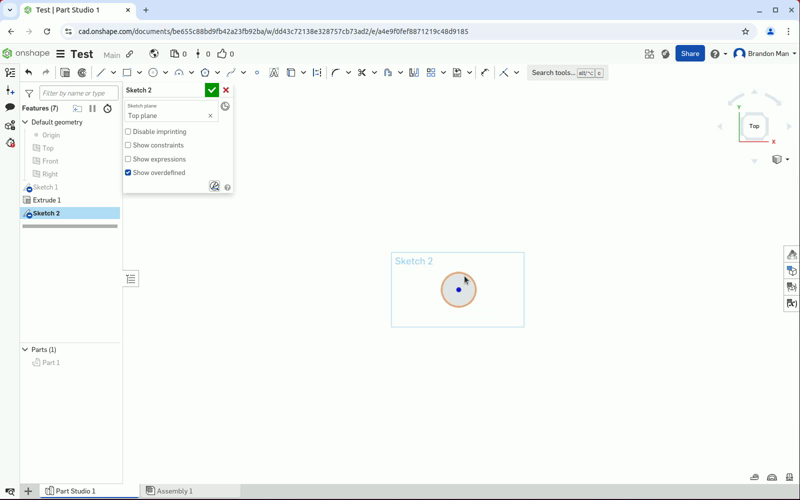
scroll(6)
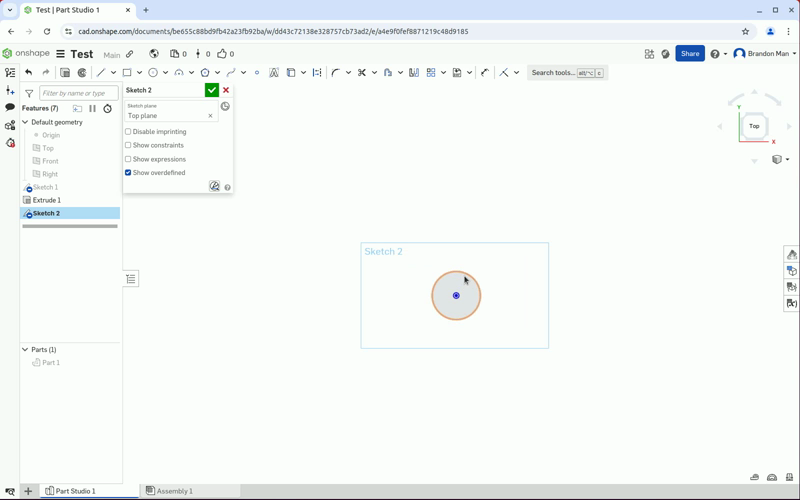
scroll(6)
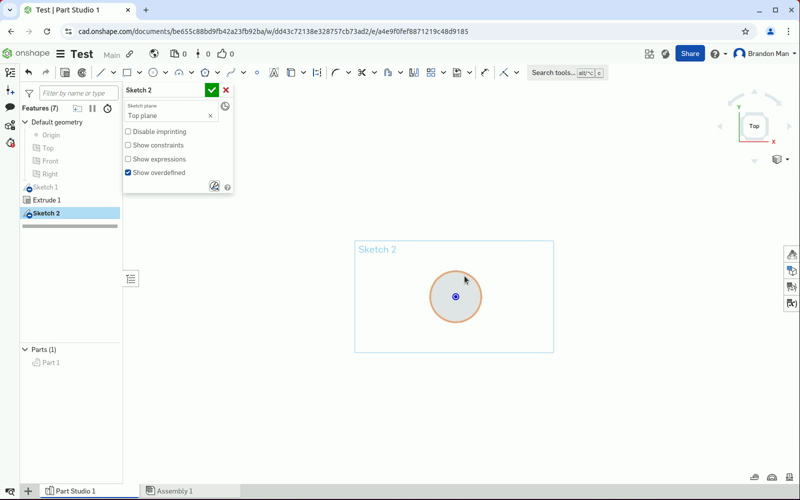
scroll(6)
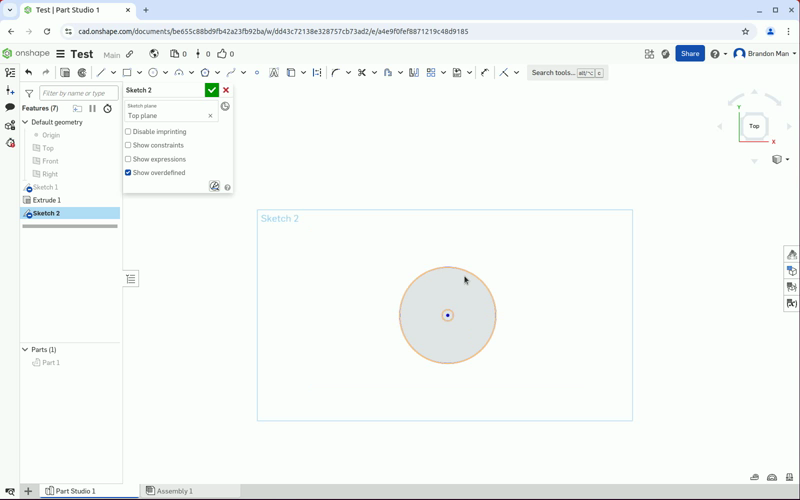
scroll(6)
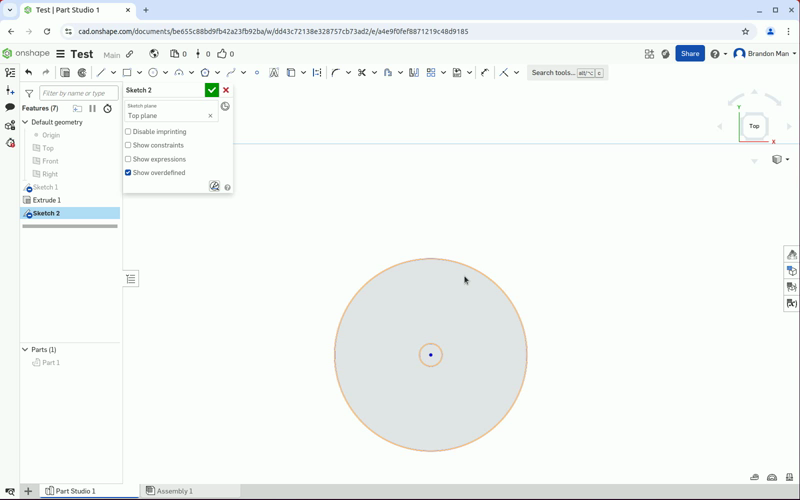
click(464, 275)
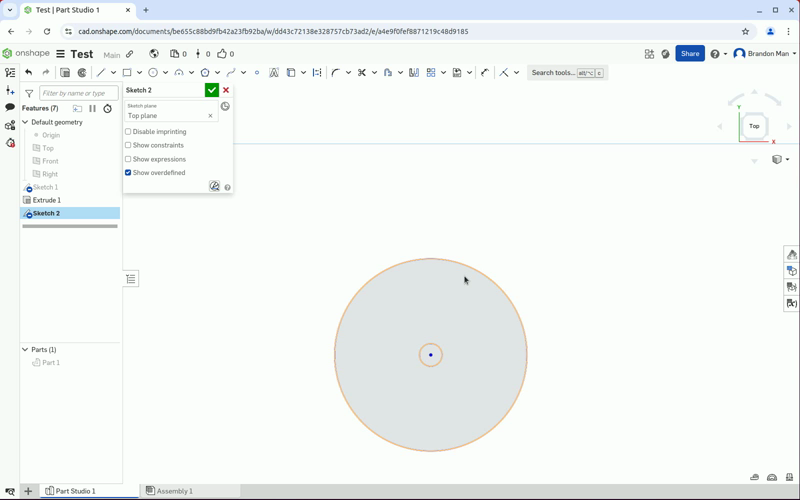
scroll(-6)
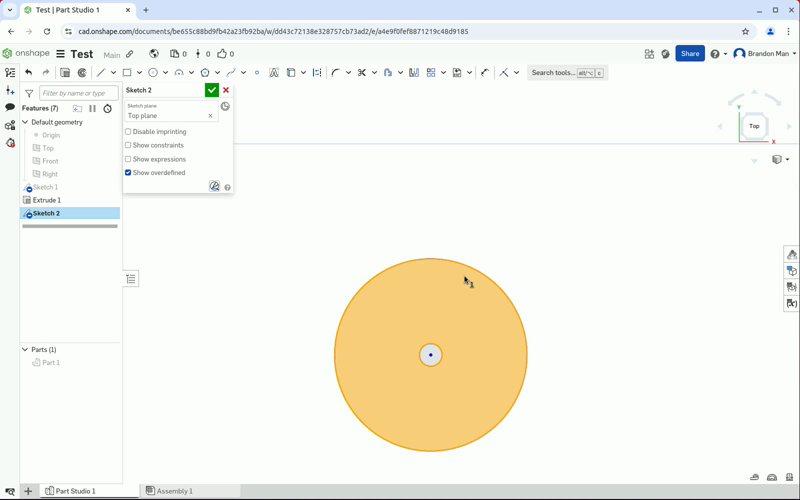
scroll(-6)
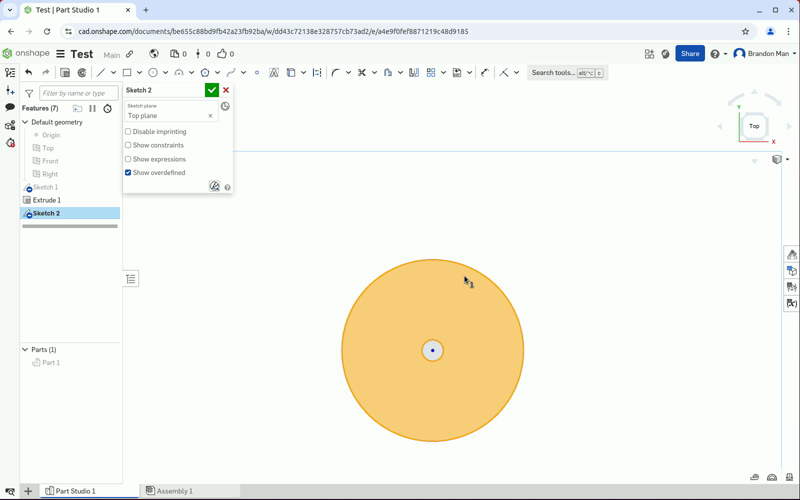
scroll(-6)
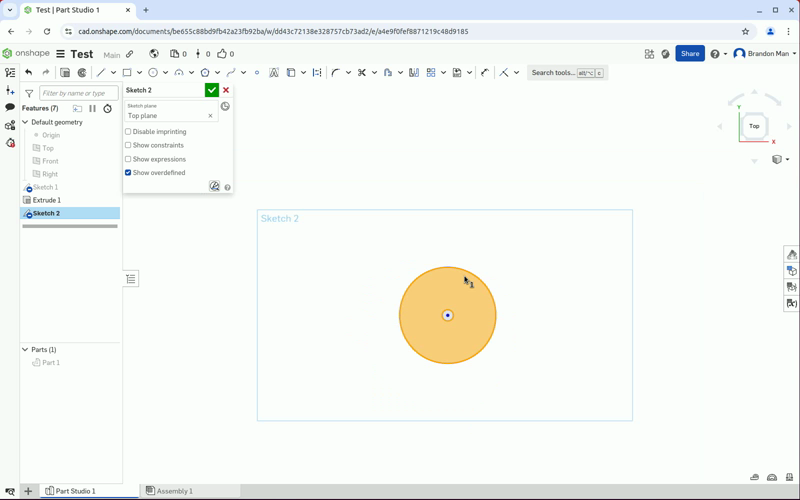
scroll(-6)
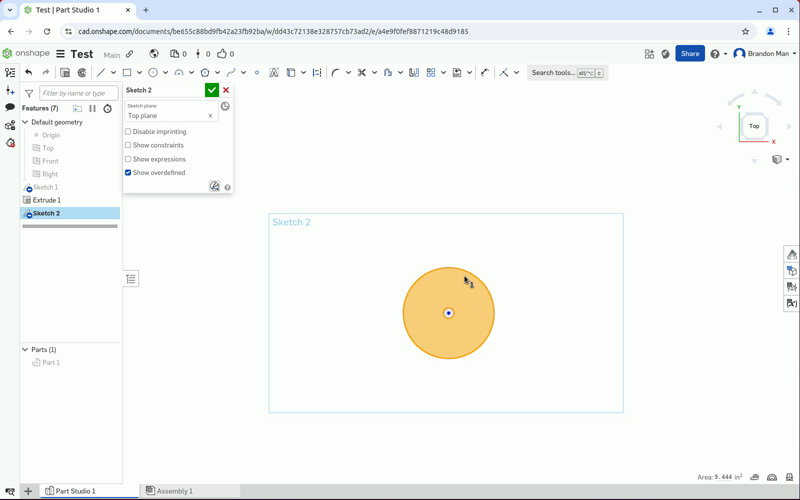
scroll(-6)
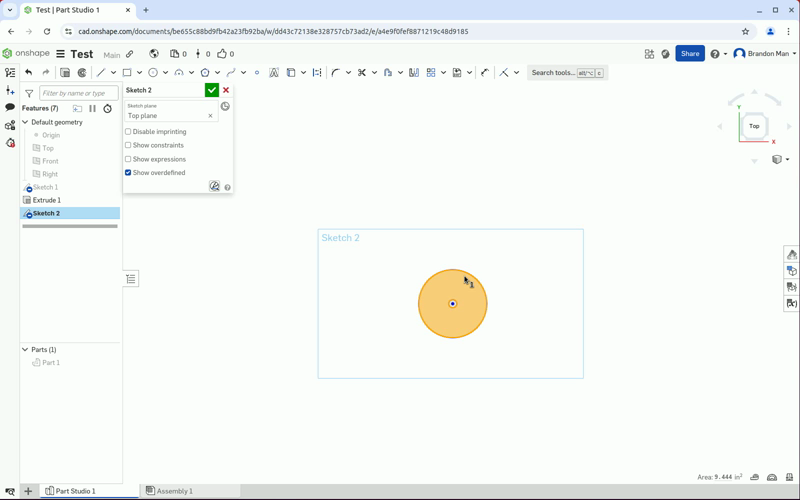
scroll(-6)
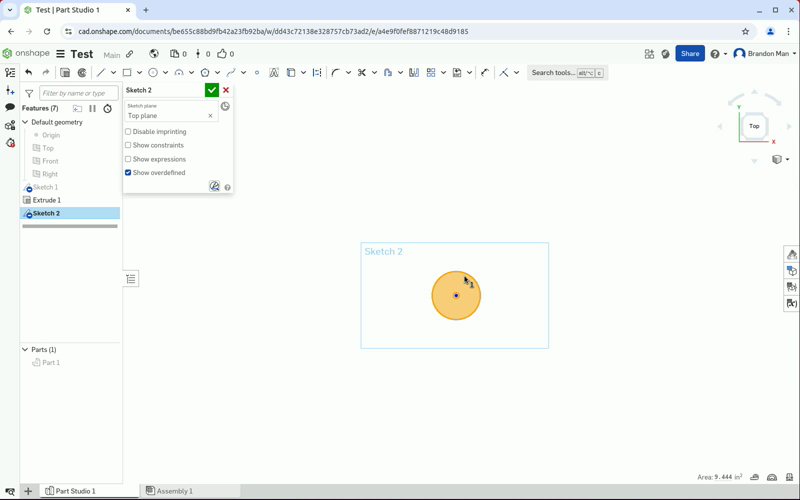
scroll(-6)
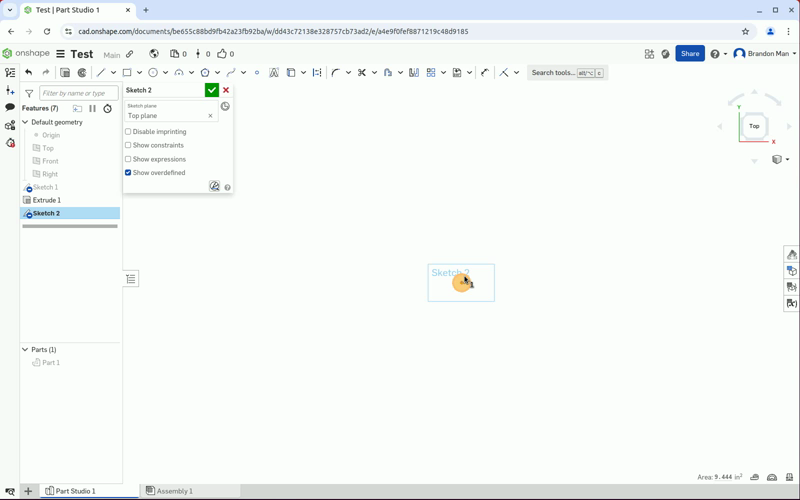
mouse_move(73, 352)
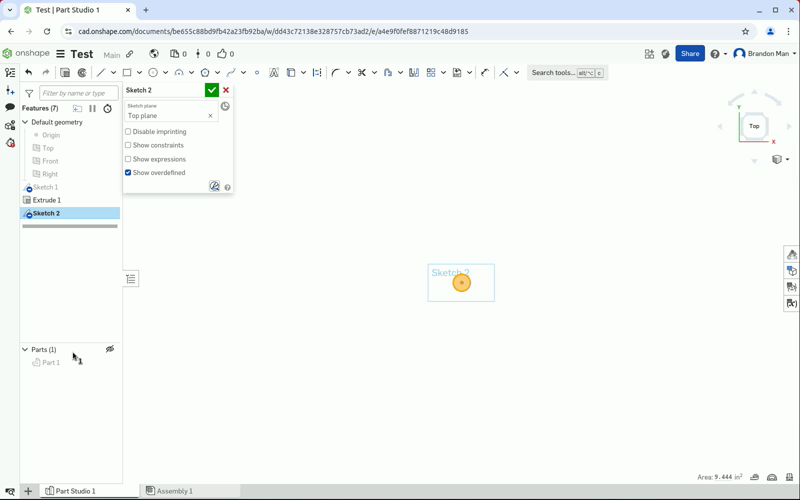
key(shift+y)
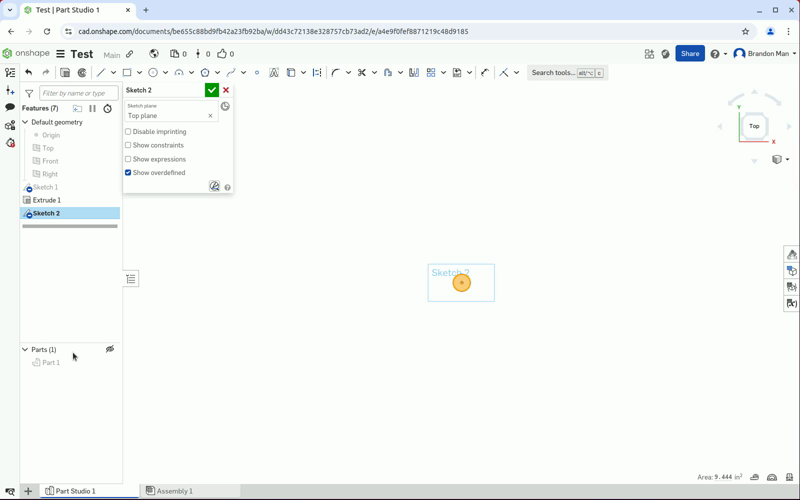
key(shift+e)
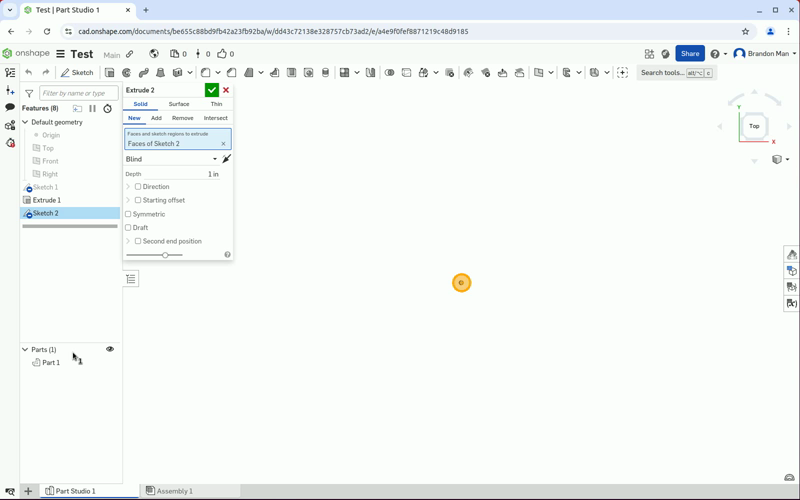
mouse_move(143, 106)
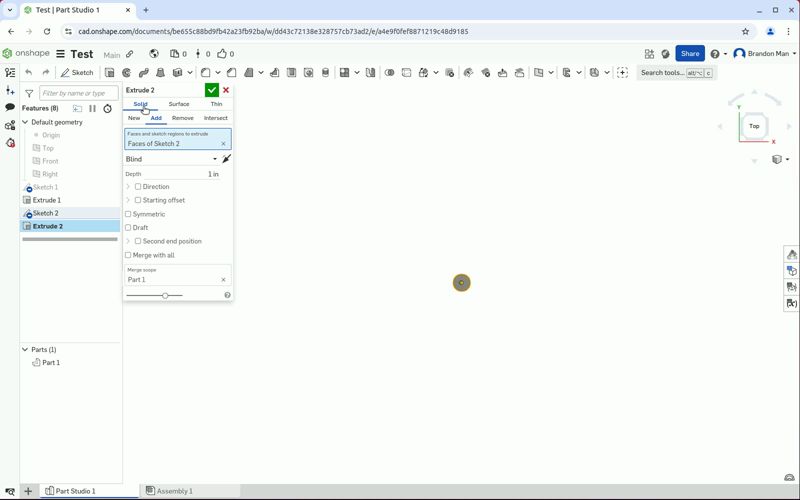
click(143, 106)
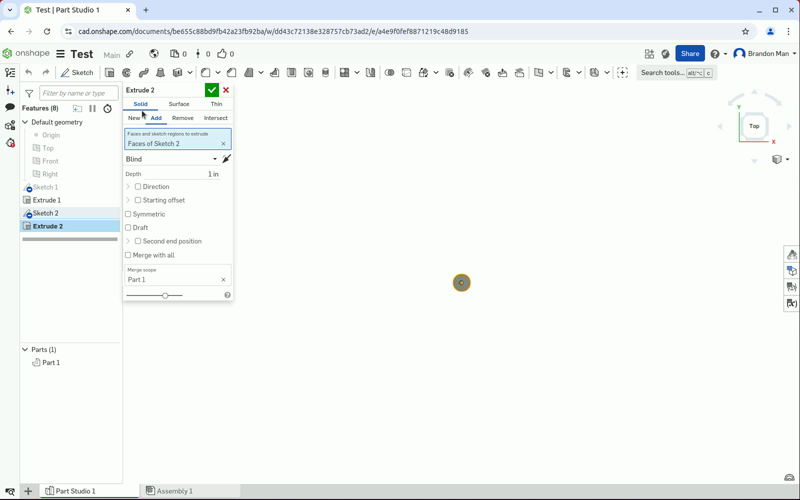
mouse_move(137, 120)
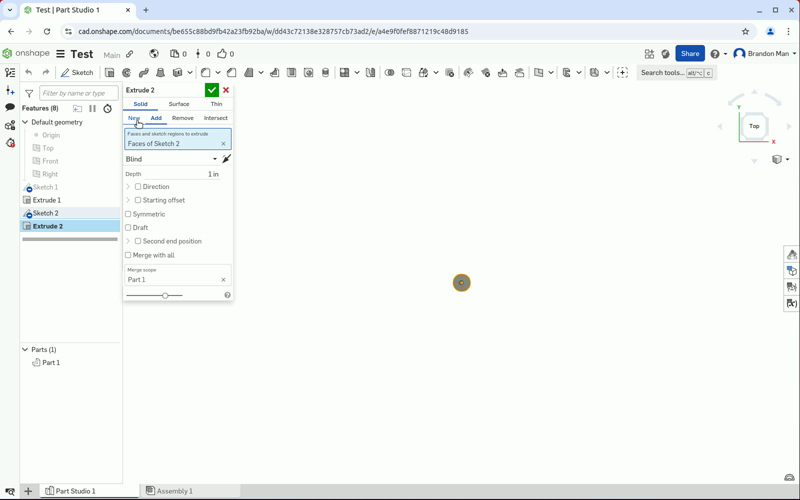
click(137, 120)
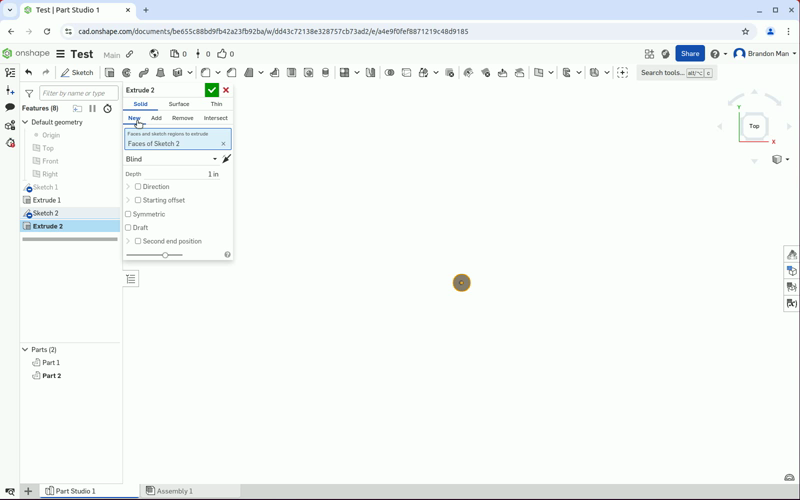
key(tab, 4)
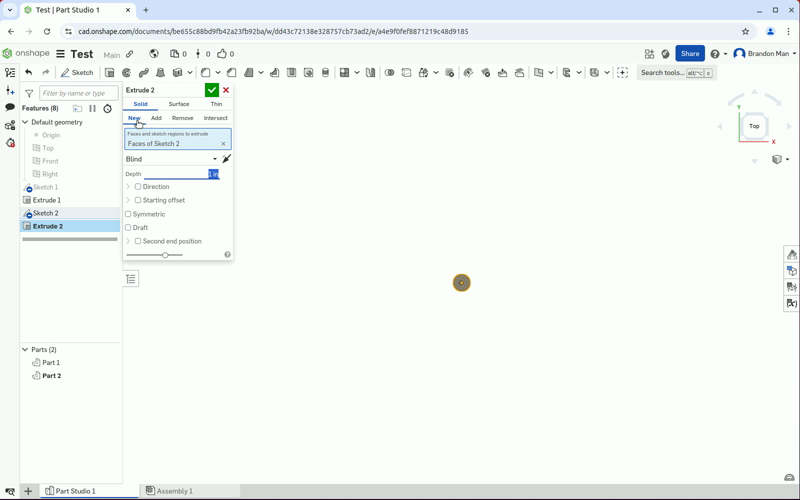
text(3.851)
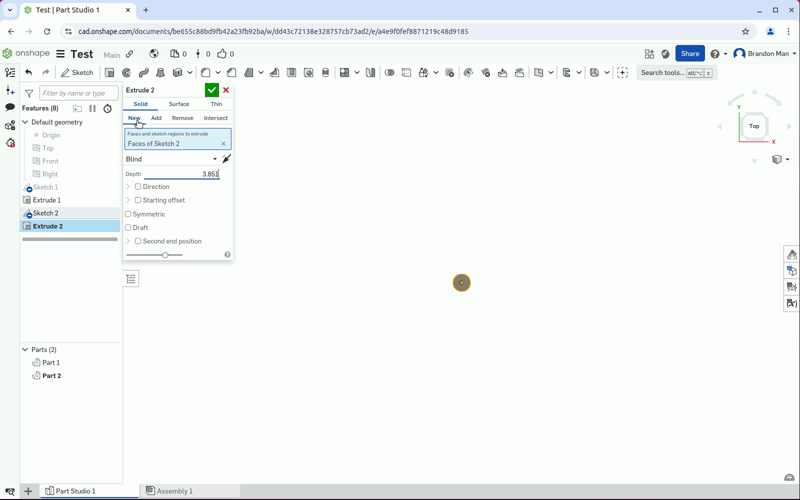
key(tab, 3)
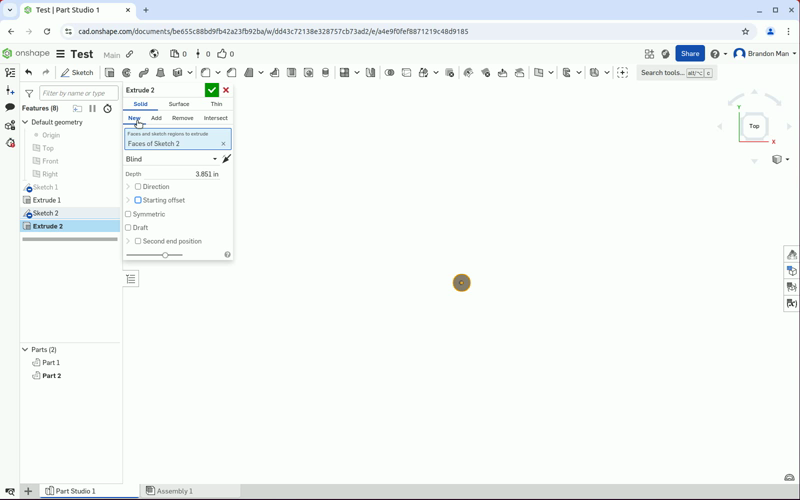
key(tab, 2)
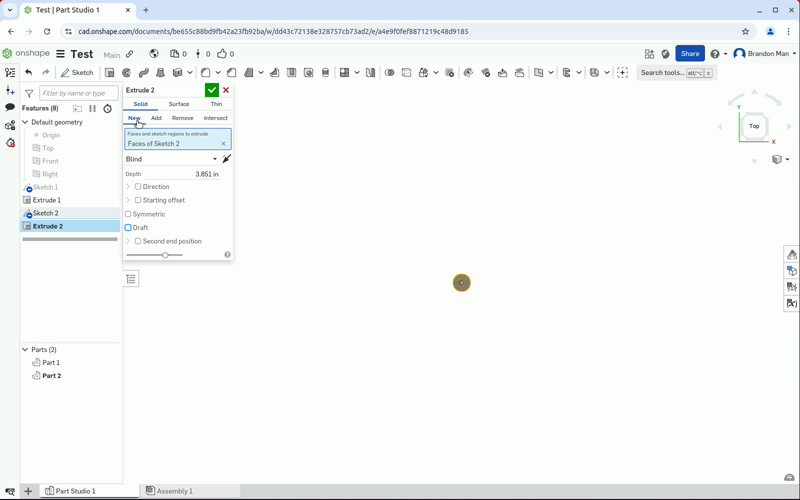
key(space)
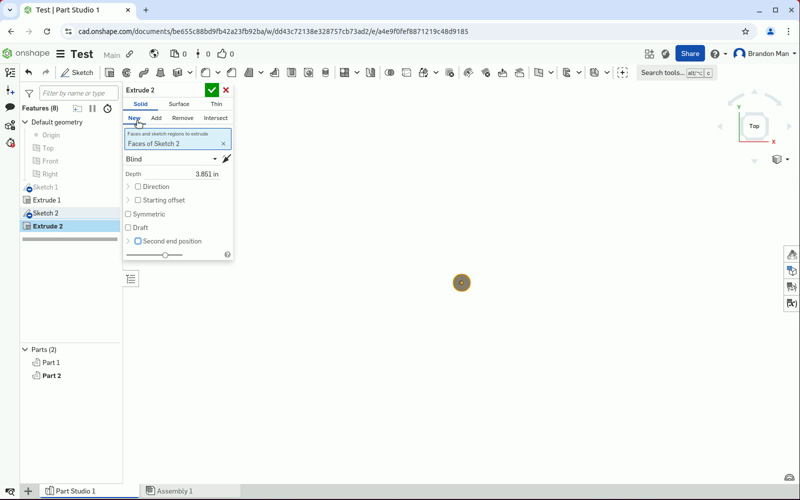
key(tab, 3)
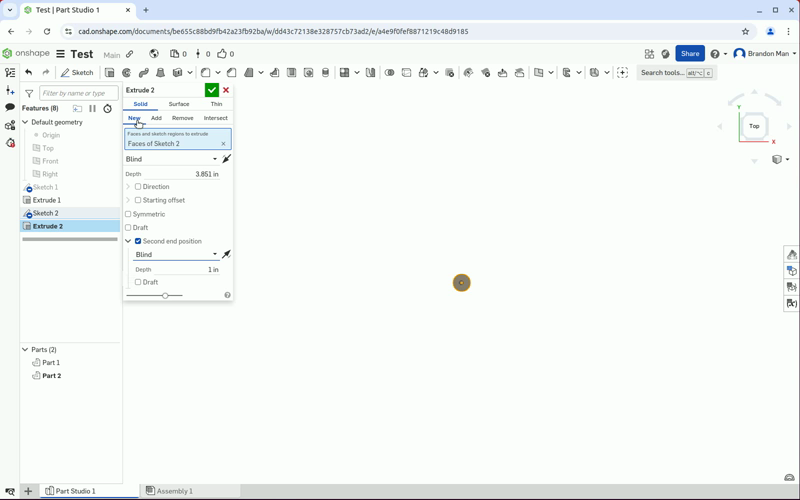
text(3.851)
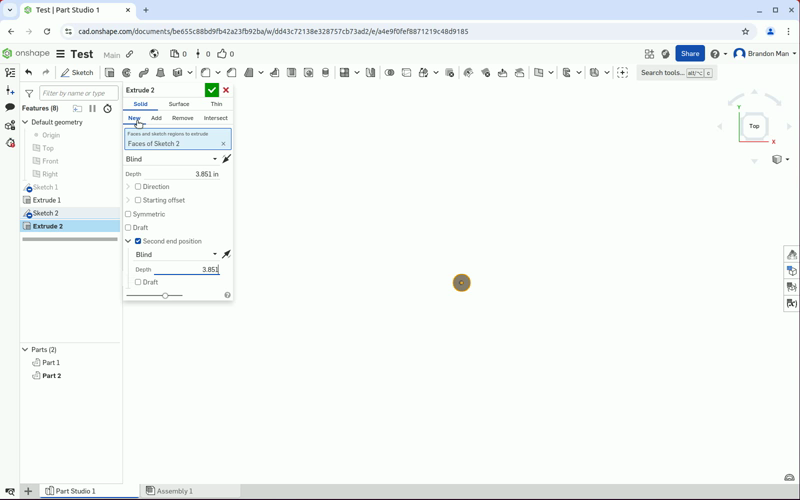
key(enter)
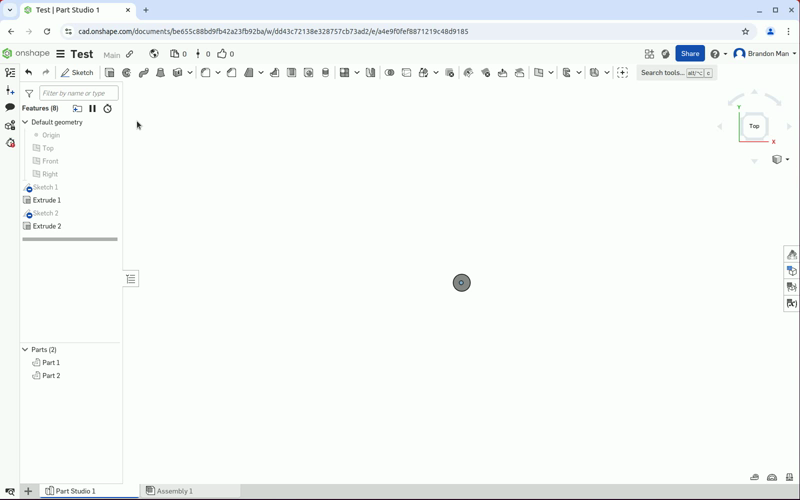
key(shift+h)
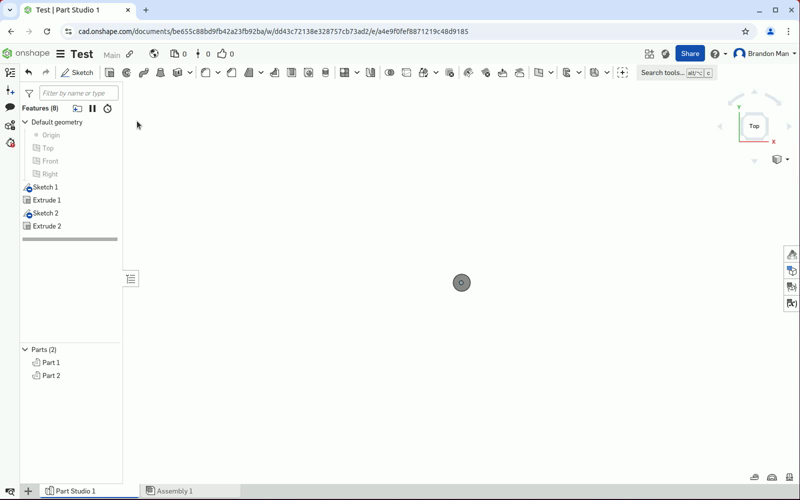
key(shift+h)
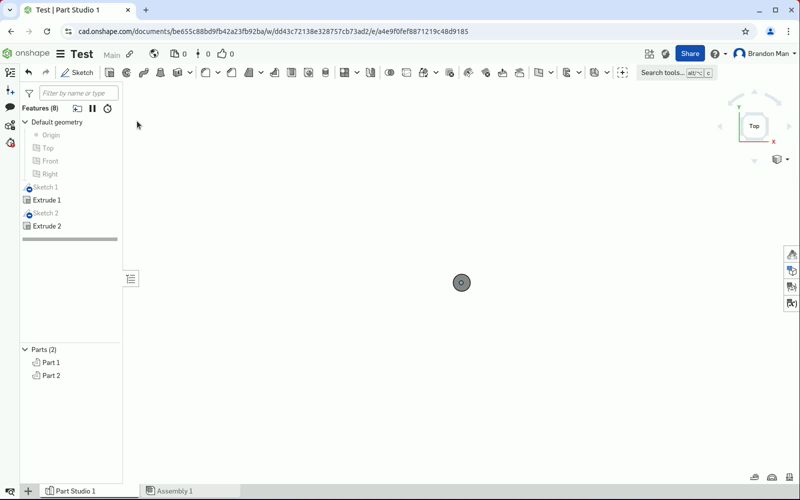
mouse_move(73, 189)
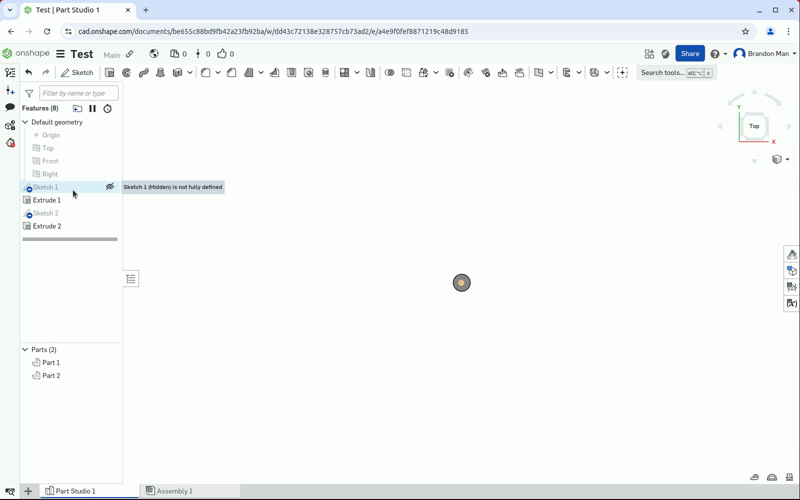
click(73, 189)
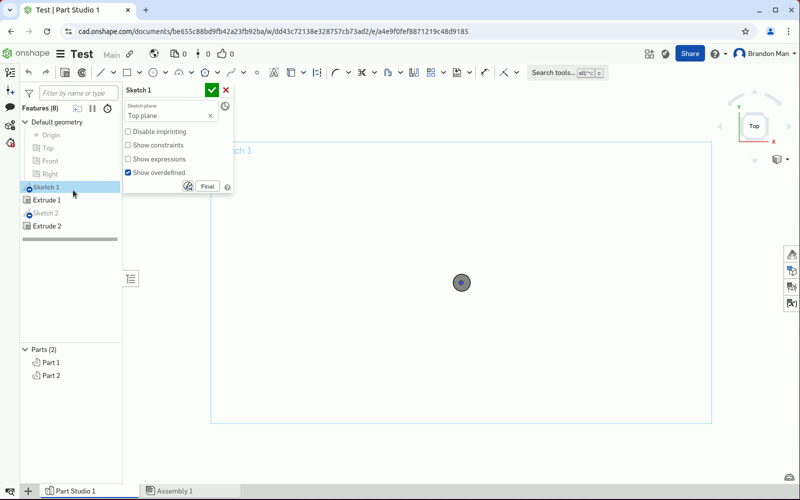
mouse_move(229, 92)
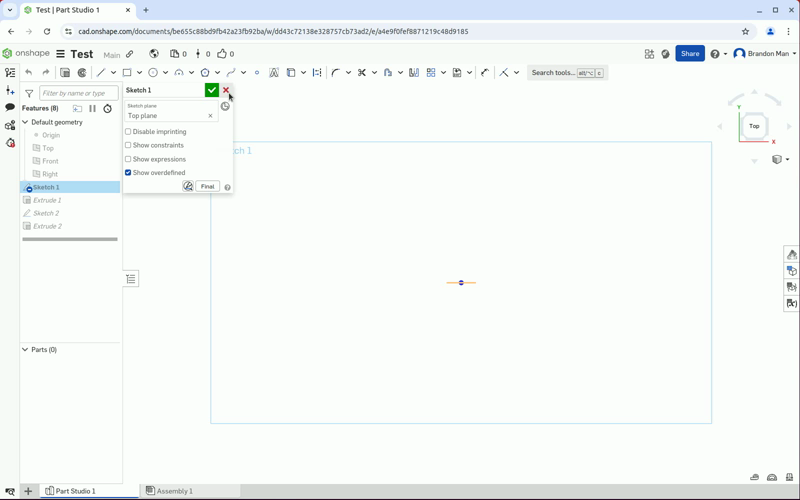
click(229, 92)
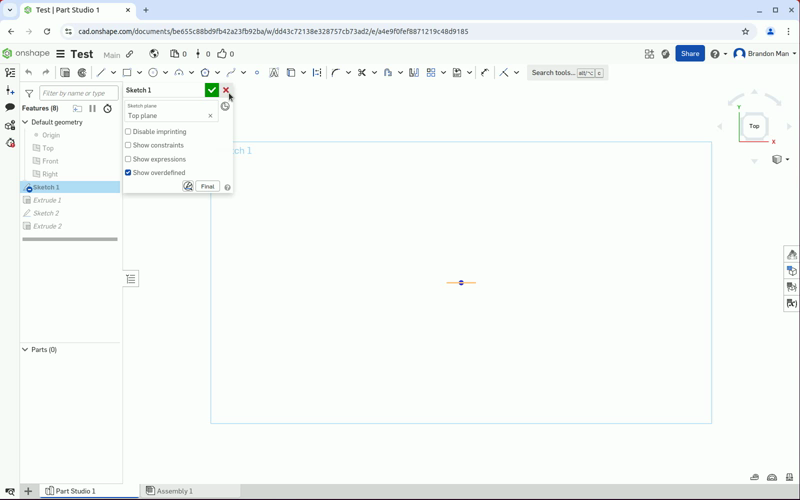
key(shift+s)
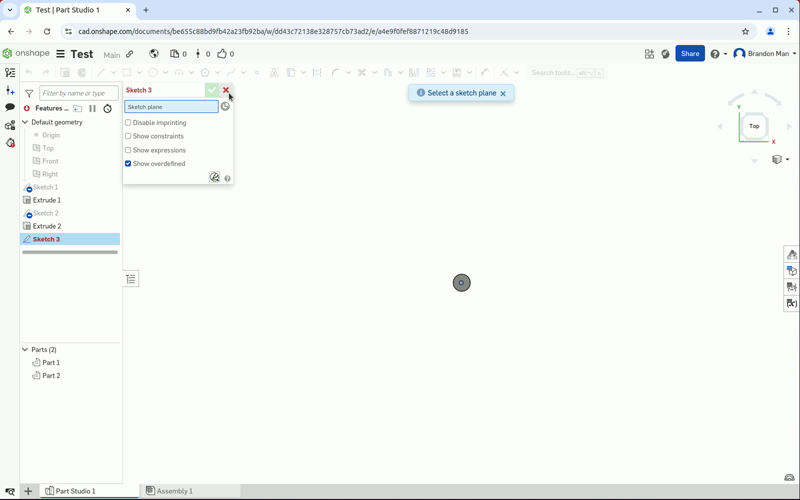
mouse_move(73, 150)
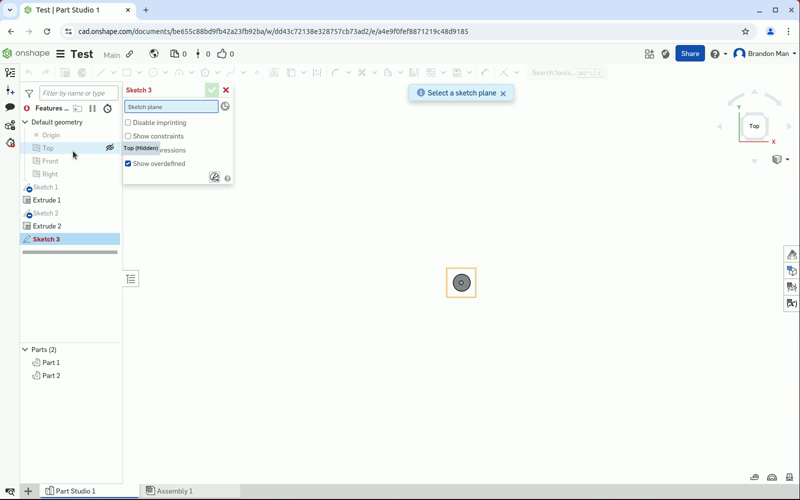
click(73, 150)
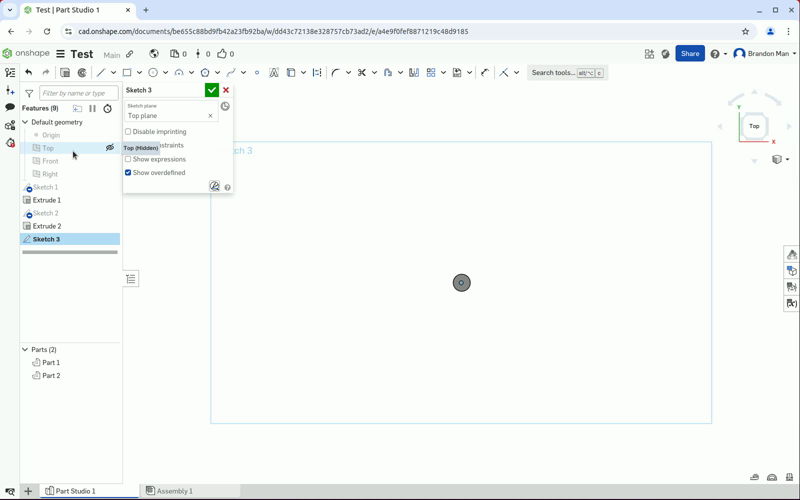
mouse_move(73, 352)
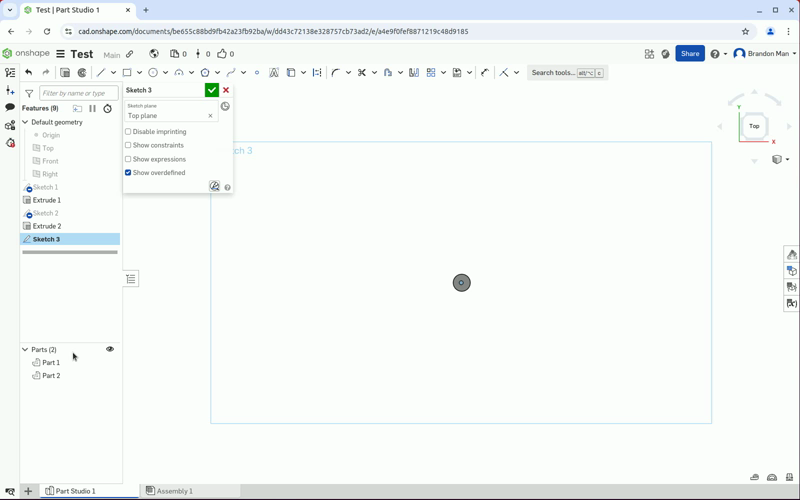
key(y)
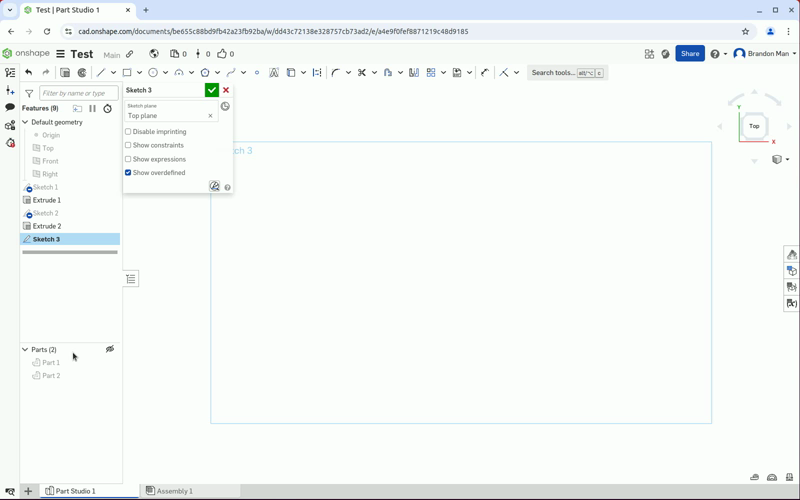
key(c)
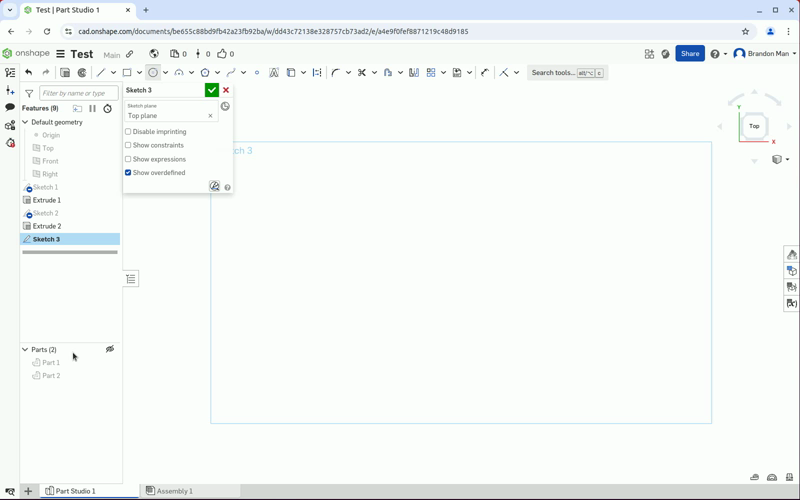
key_down(shift)
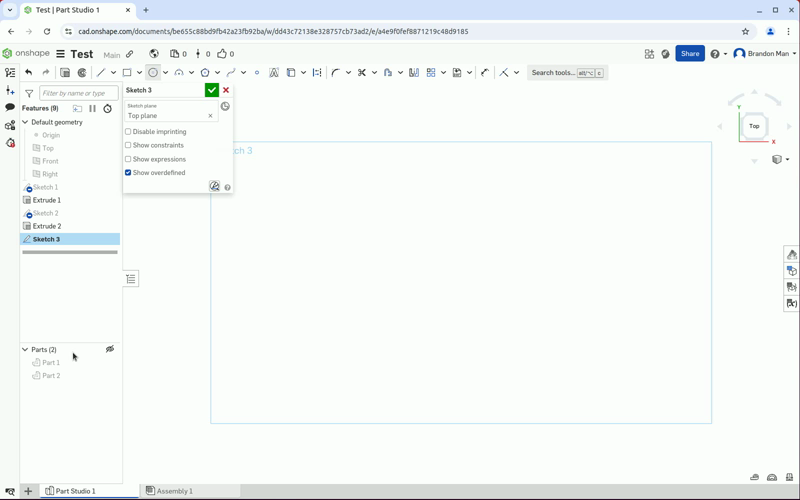
mouse_move(460, 282)
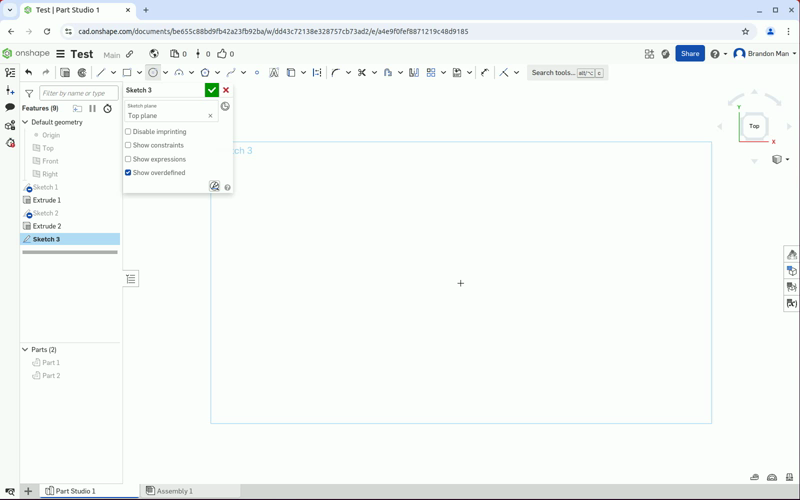
click(460, 282)
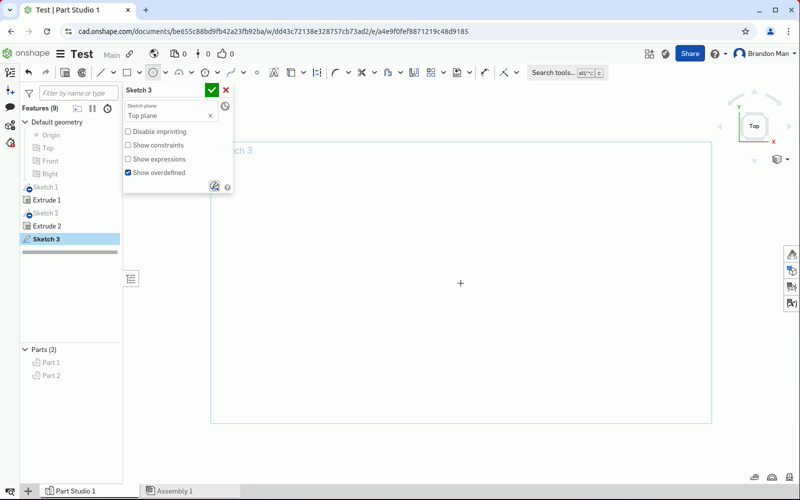
key_up(shift)
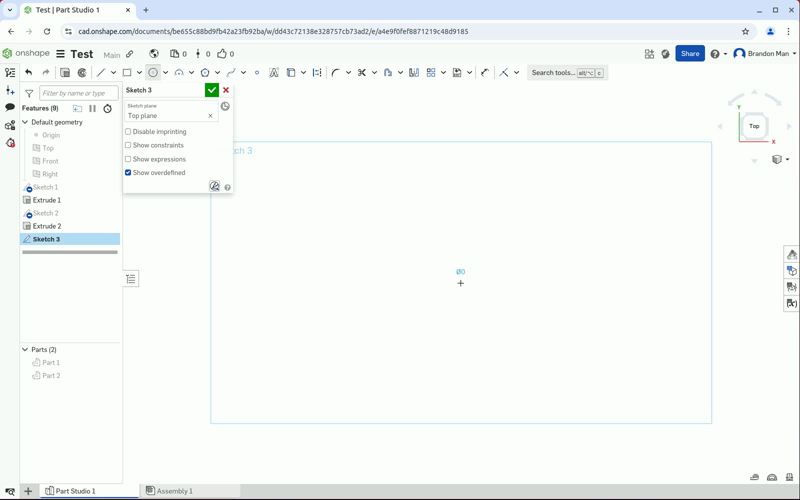
mouse_move(473, 282)
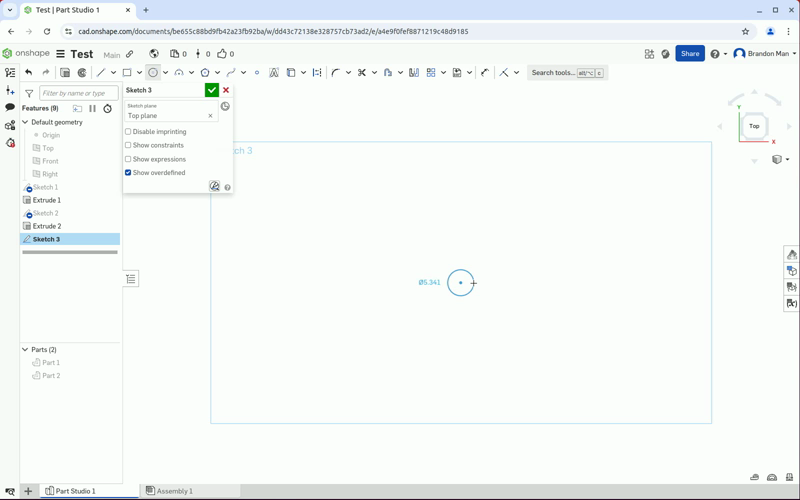
click(473, 282)
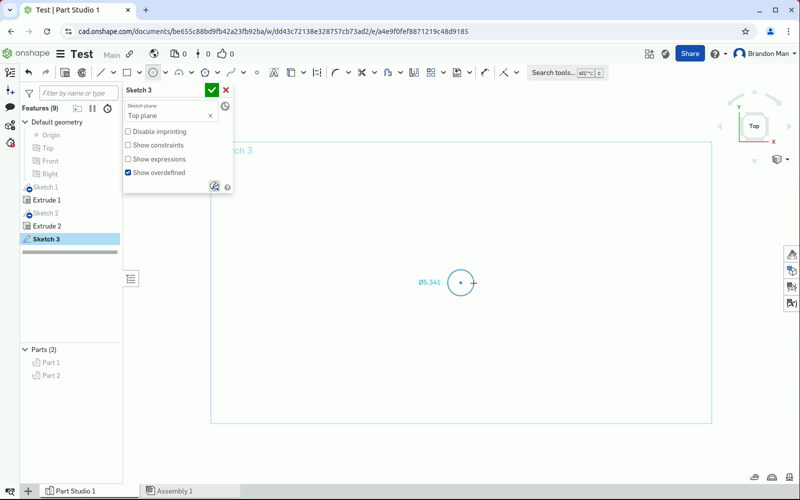
key(esc)
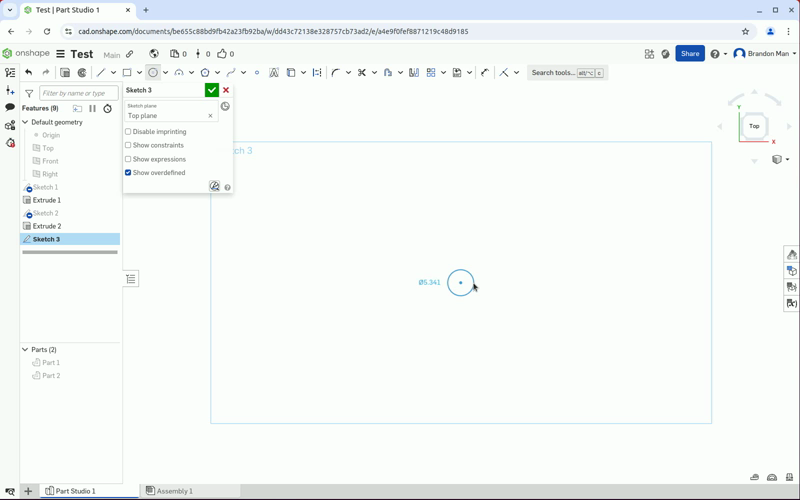
key(c)
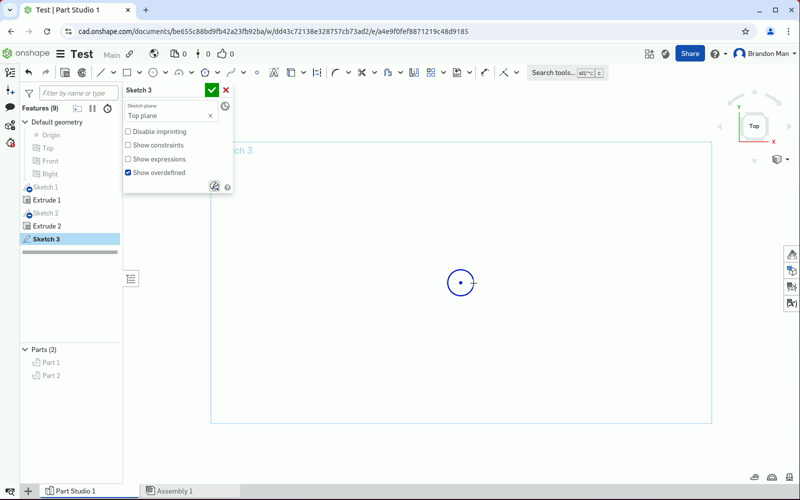
key_down(shift)
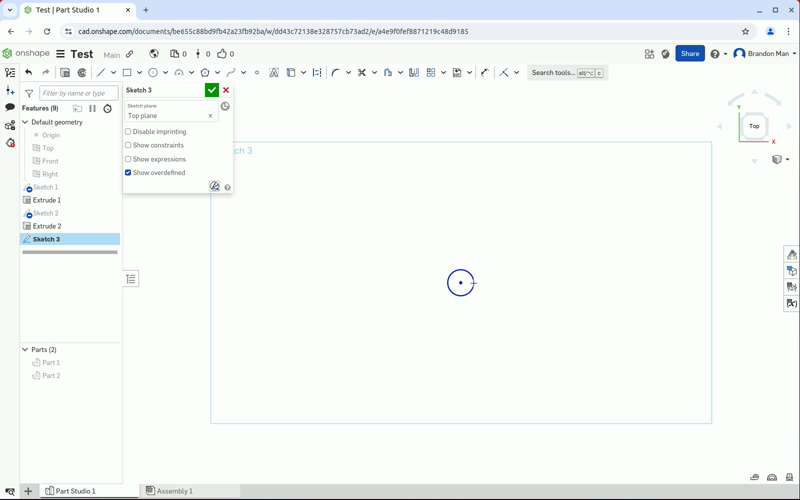
mouse_move(460, 282)
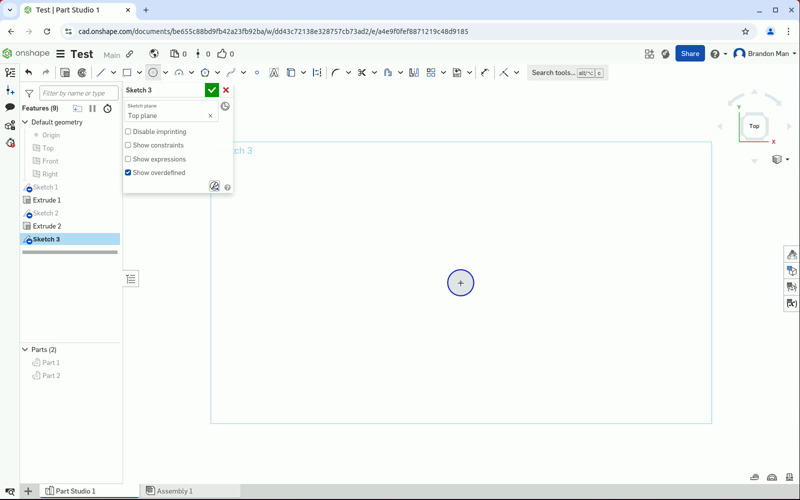
click(460, 282)
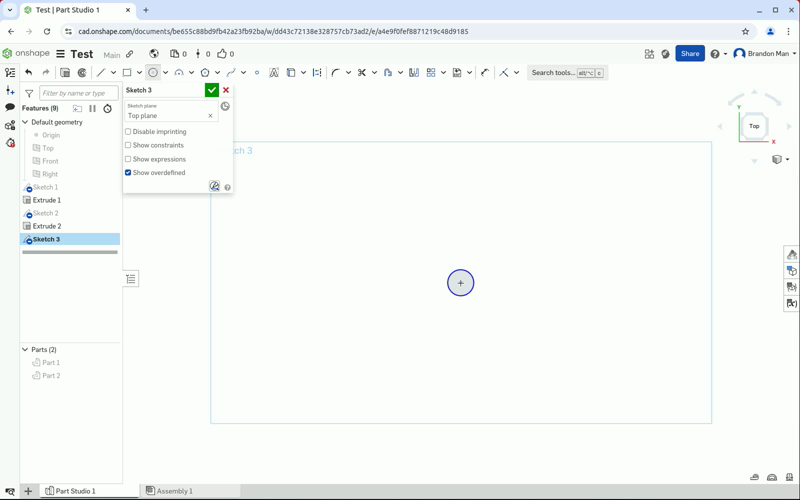
key_up(shift)
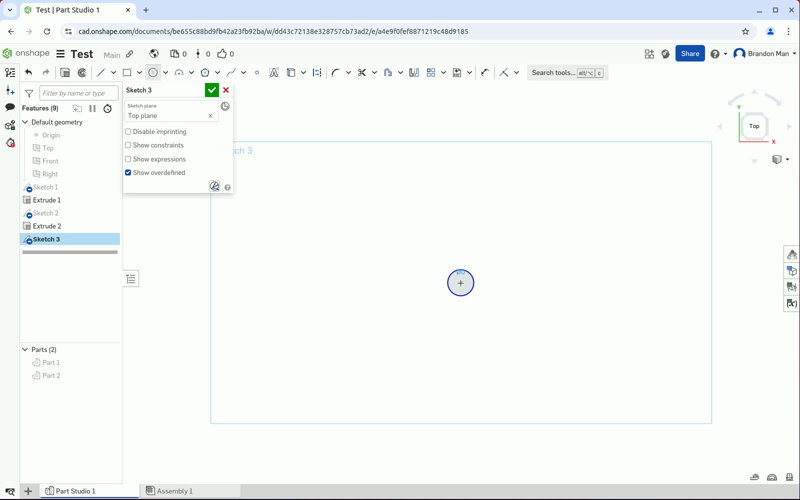
mouse_move(468, 282)
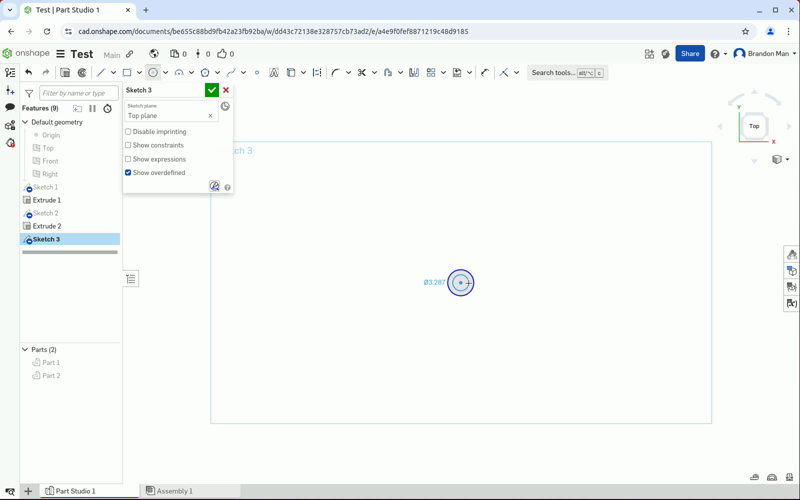
click(468, 282)
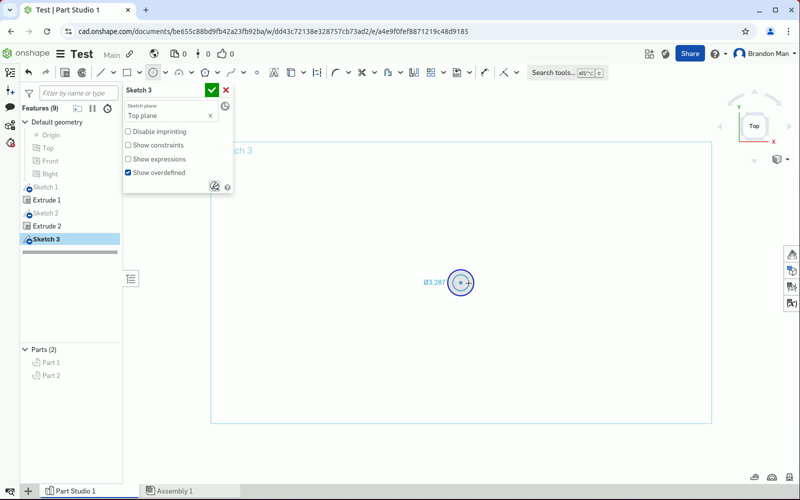
key(esc)
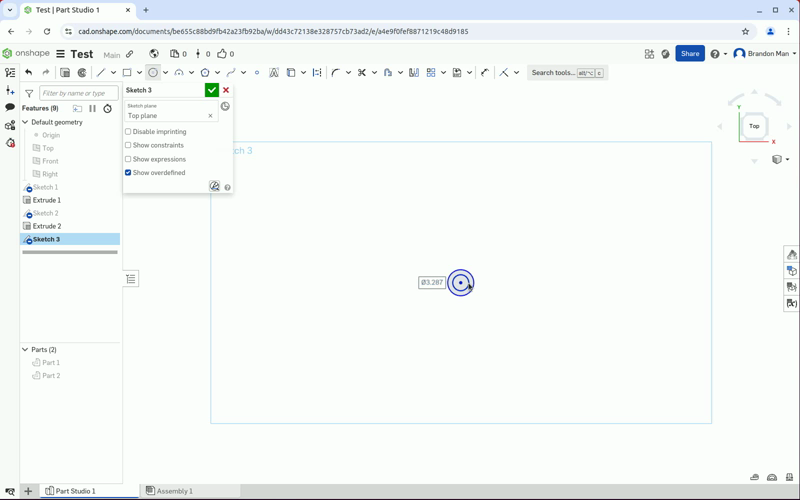
mouse_move(469, 288)
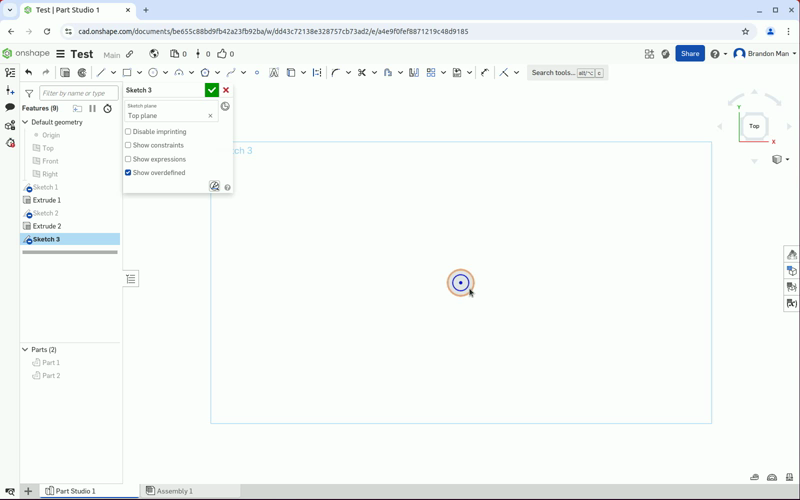
scroll(6)
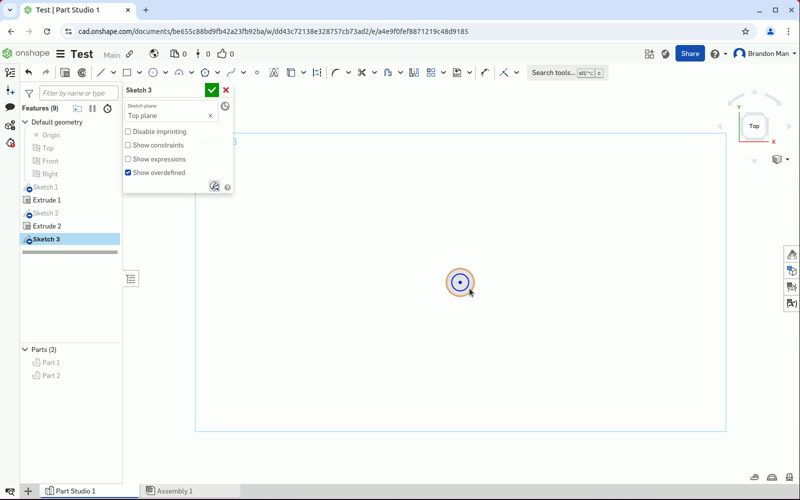
scroll(6)
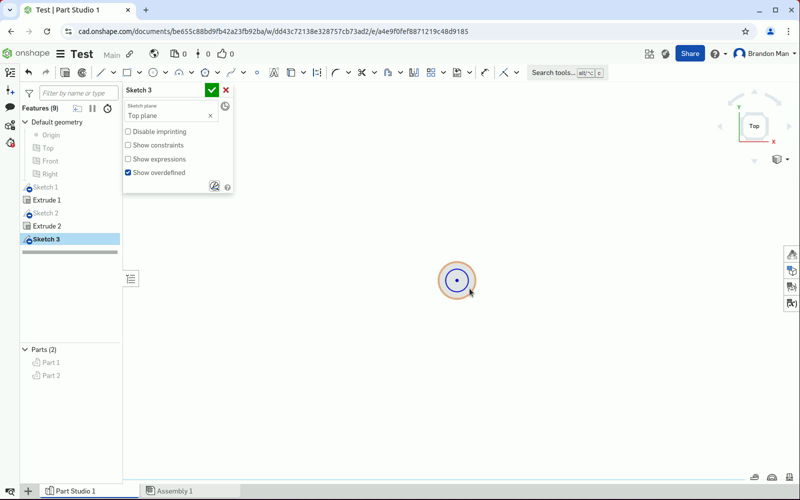
scroll(6)
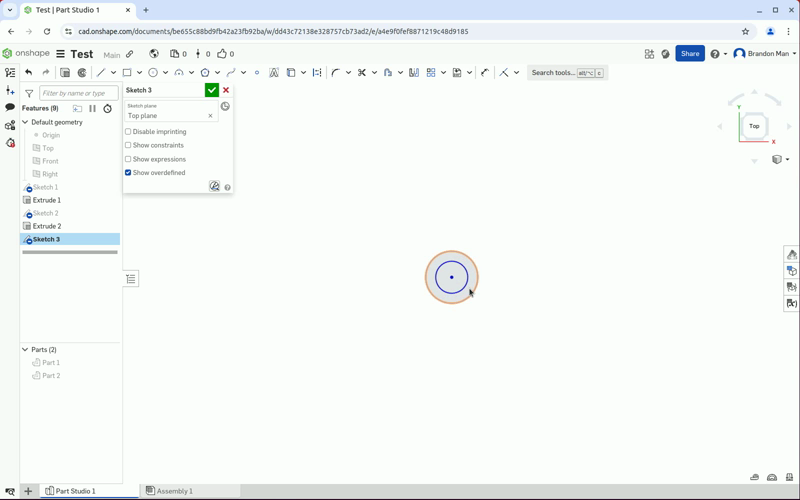
scroll(6)
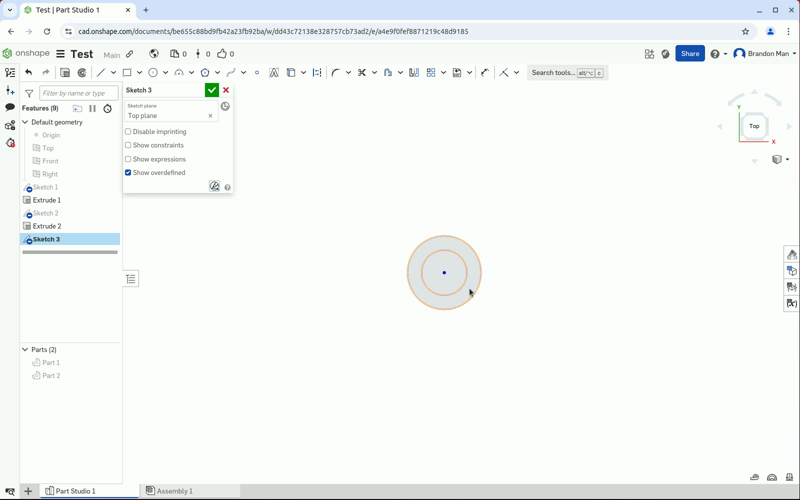
scroll(6)
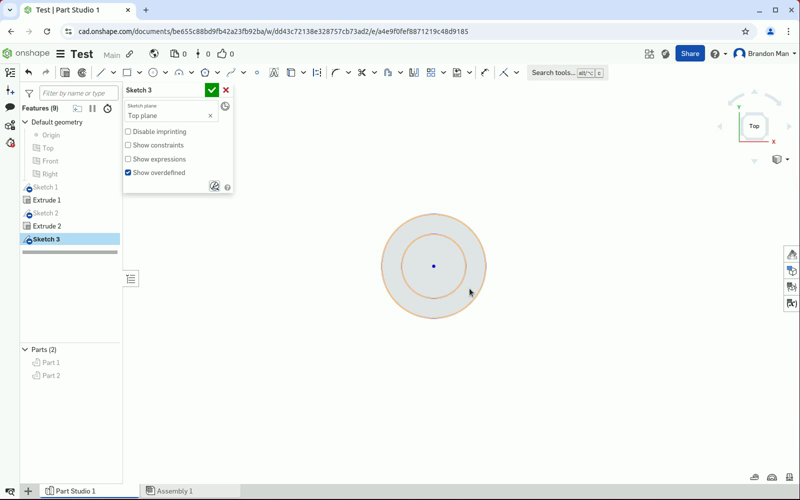
scroll(6)
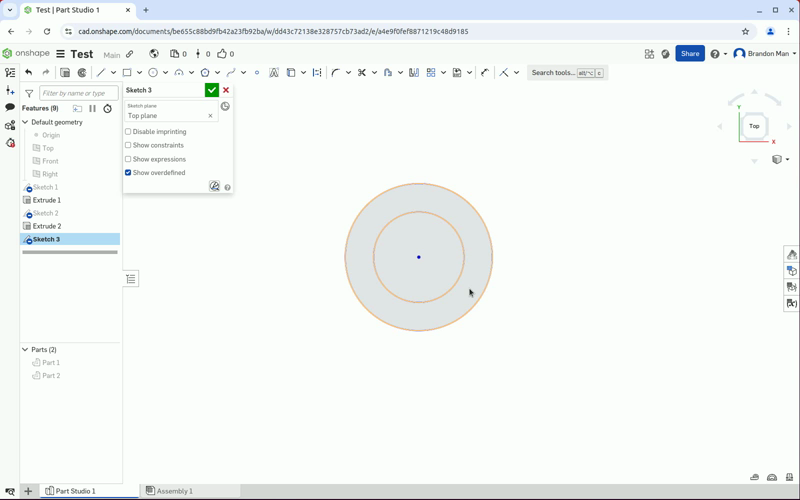
scroll(6)
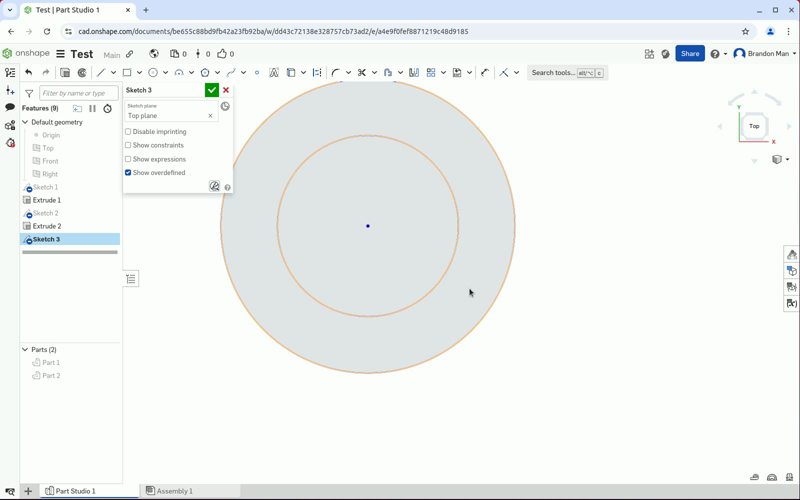
click(469, 288)
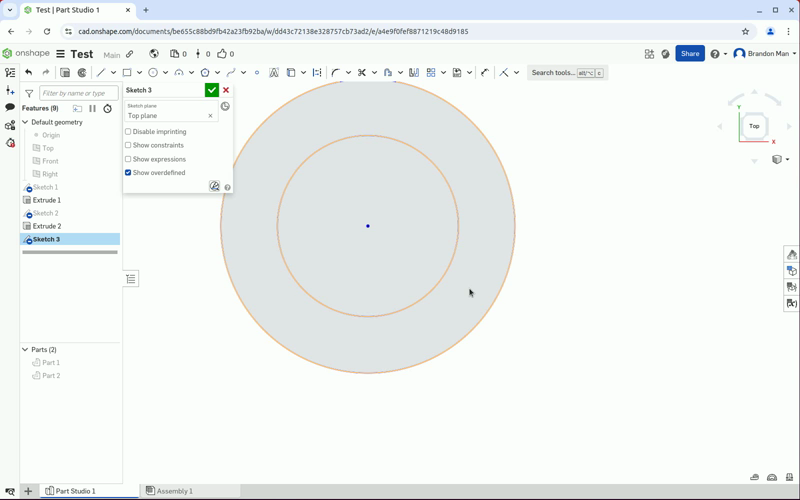
scroll(-6)
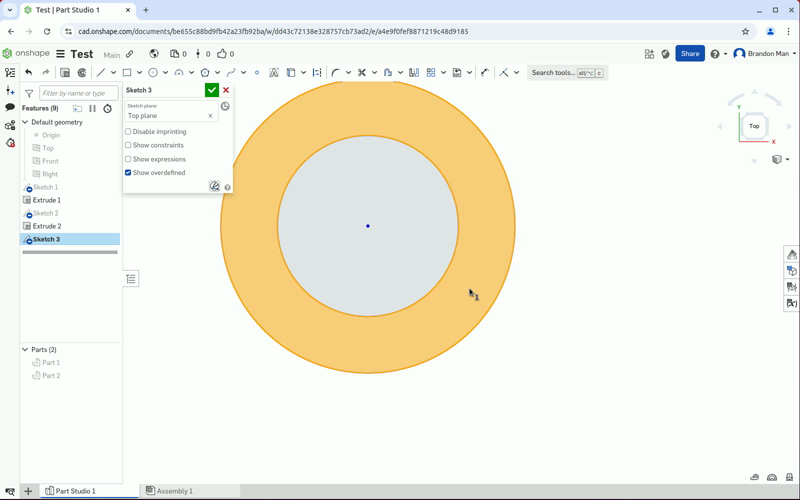
scroll(-6)
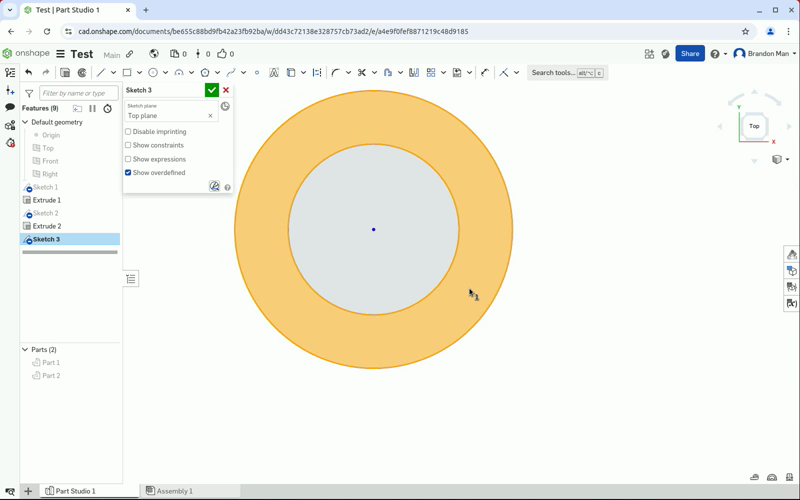
scroll(-6)
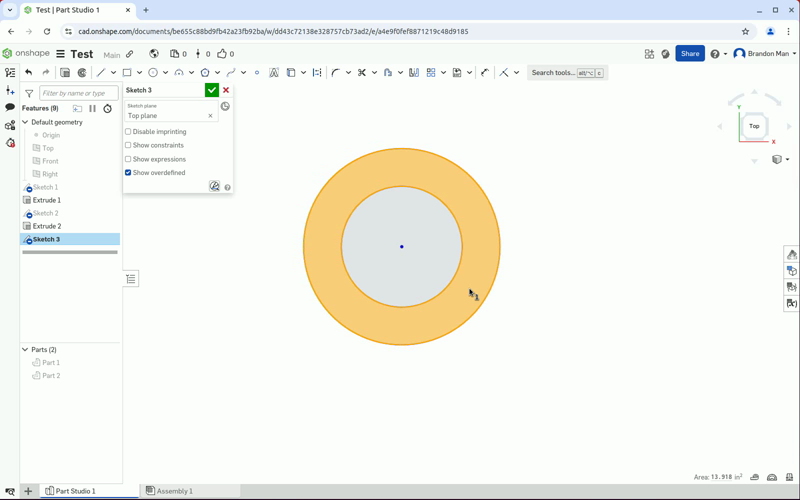
scroll(-6)
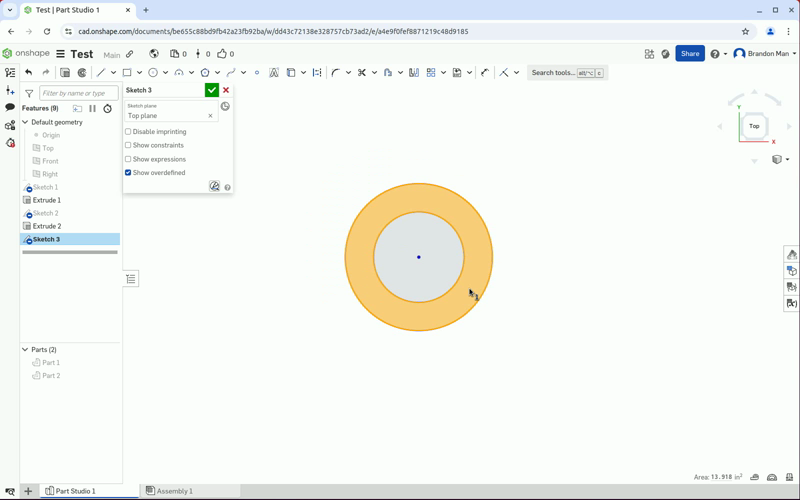
scroll(-6)
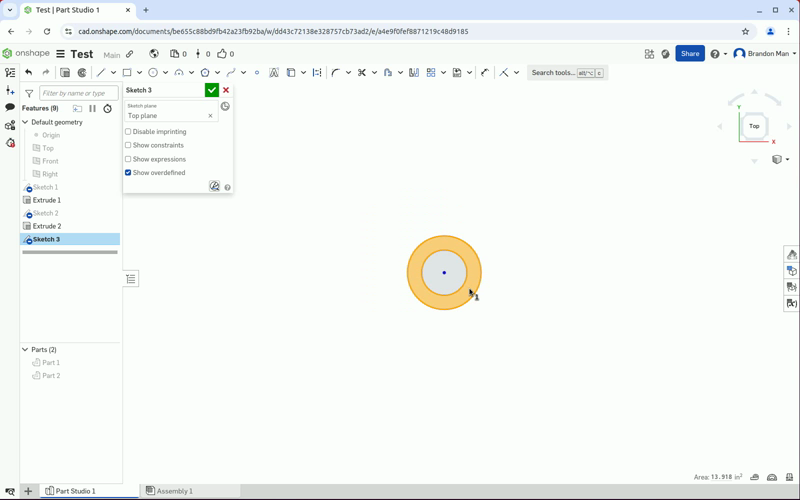
scroll(-6)
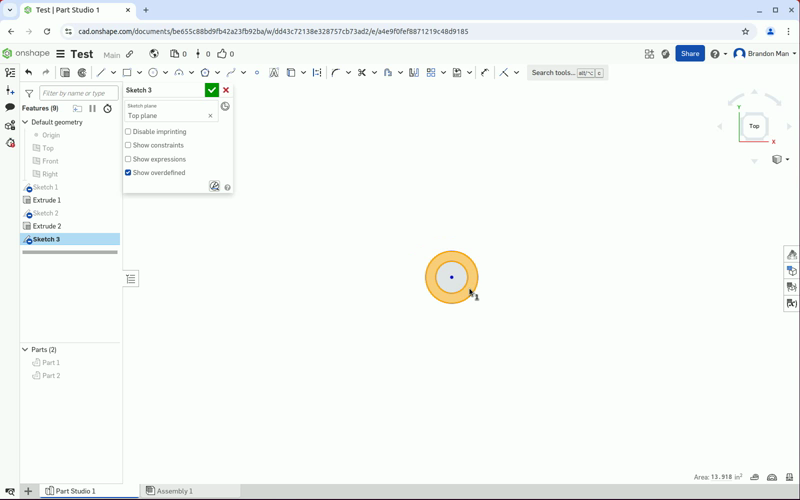
scroll(-6)
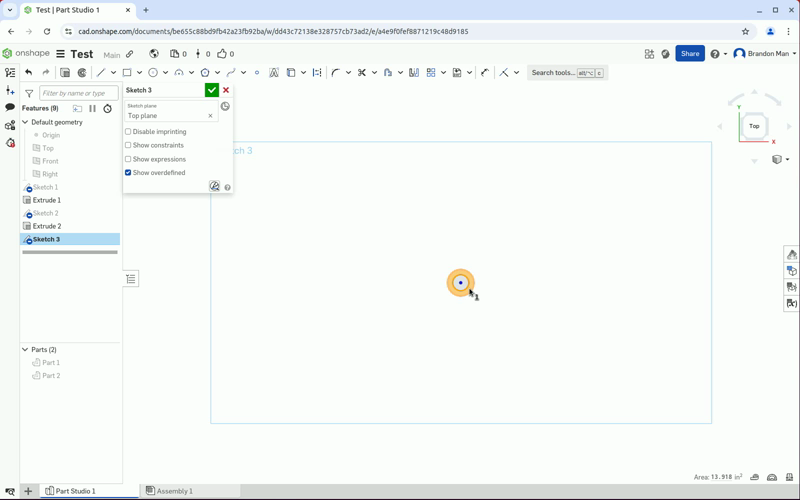
mouse_move(73, 352)
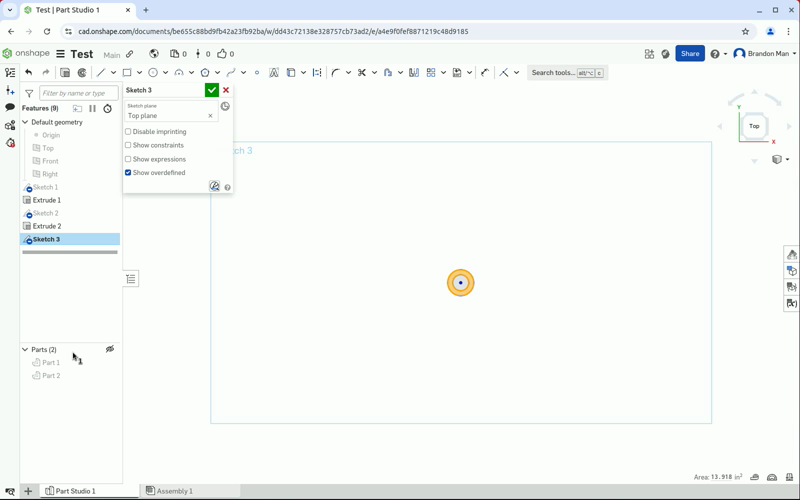
key(shift+y)
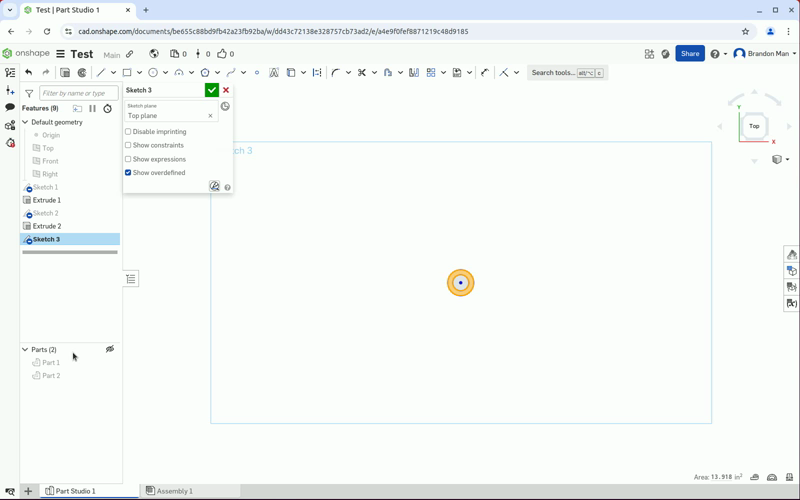
key(shift+e)
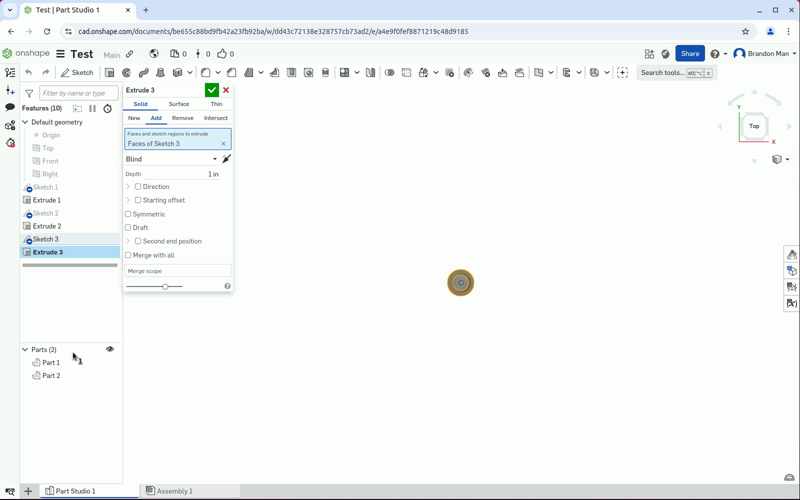
mouse_move(143, 106)
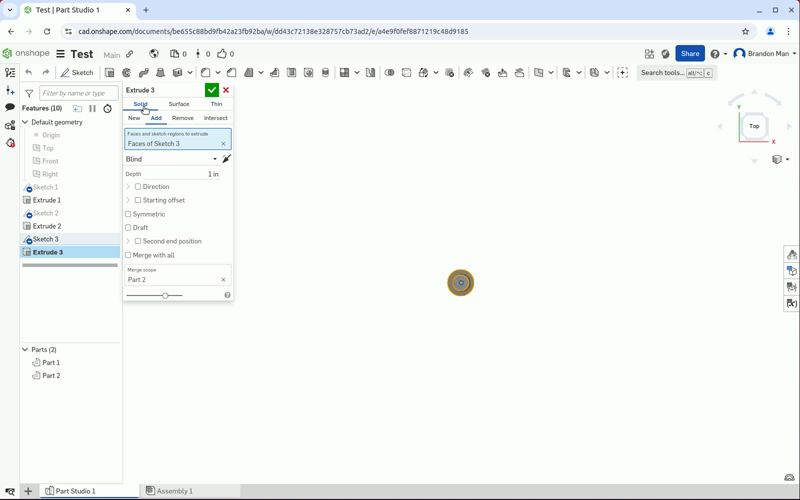
click(143, 106)
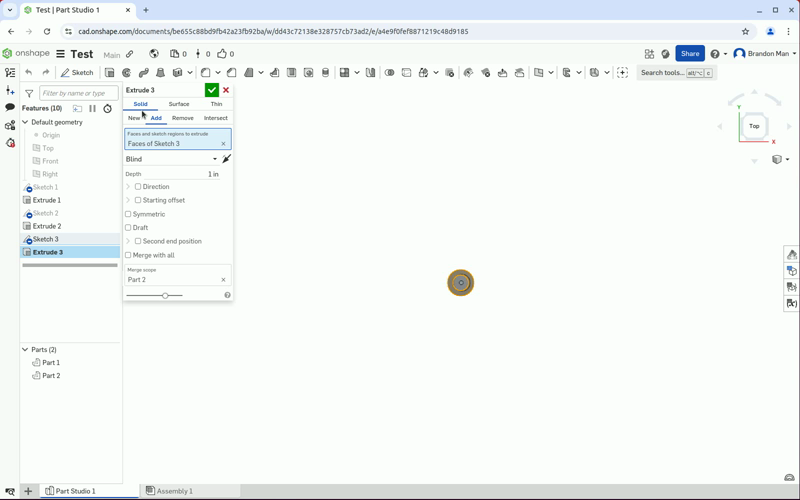
mouse_move(137, 120)
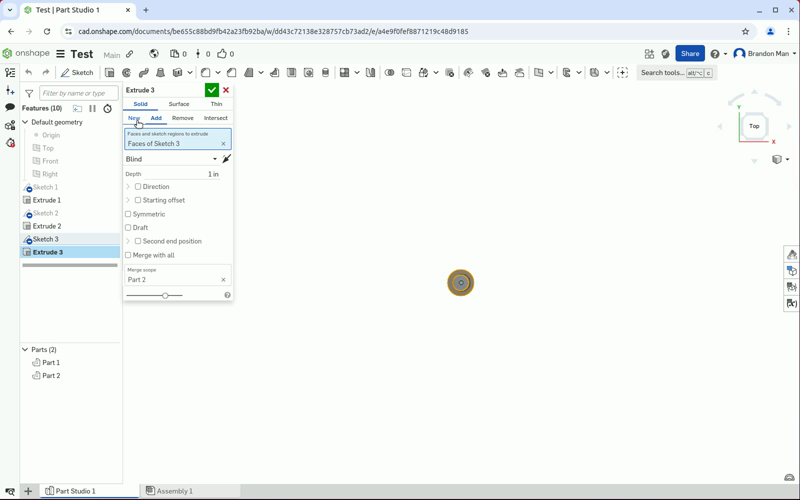
click(137, 120)
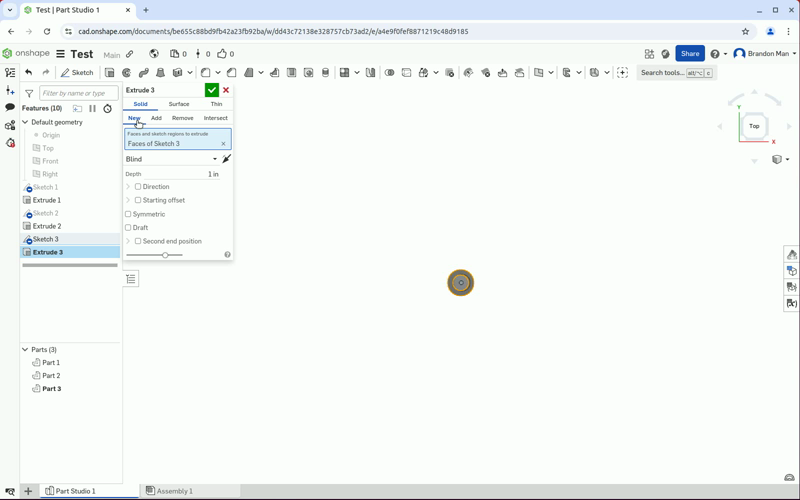
key(tab, 4)
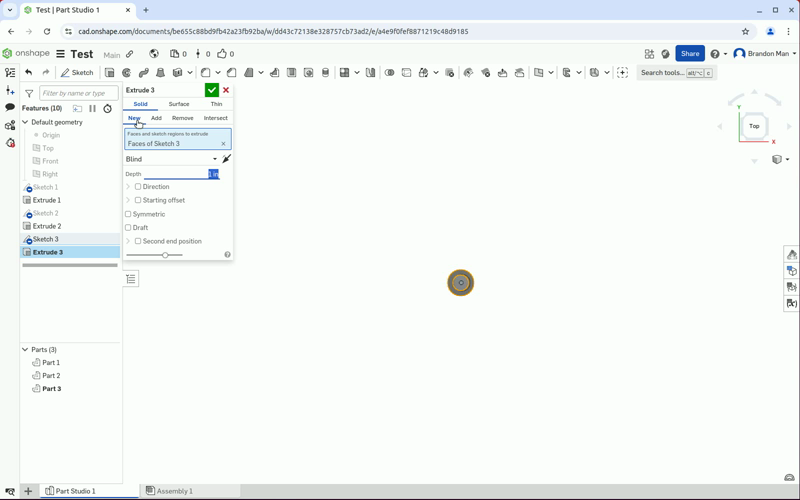
text(3.129)
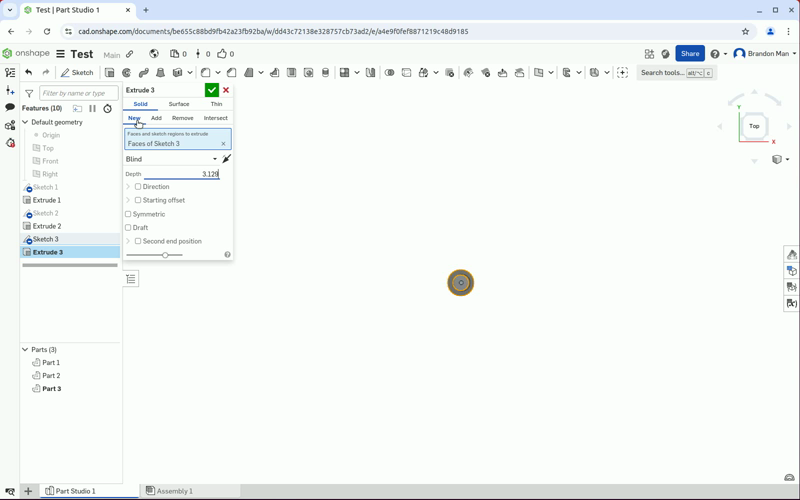
key(tab, 3)
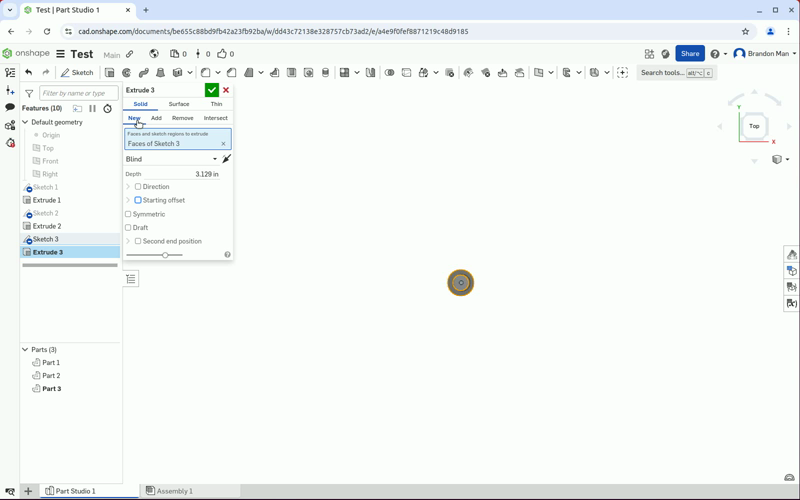
key(tab, 2)
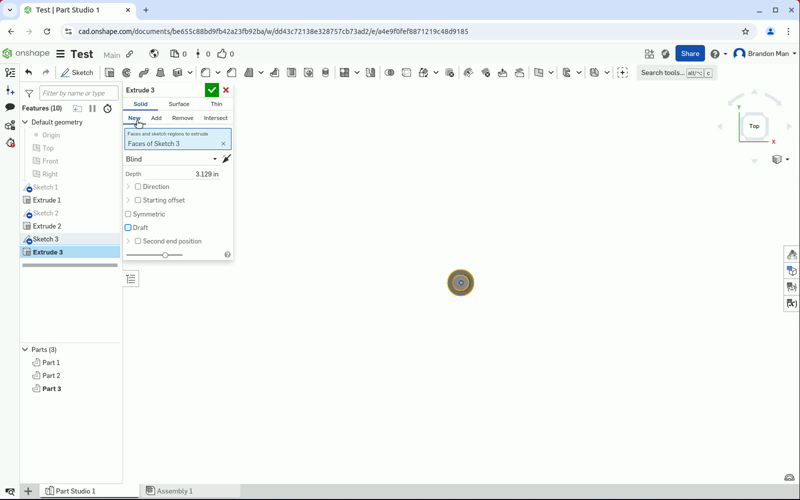
key(space)
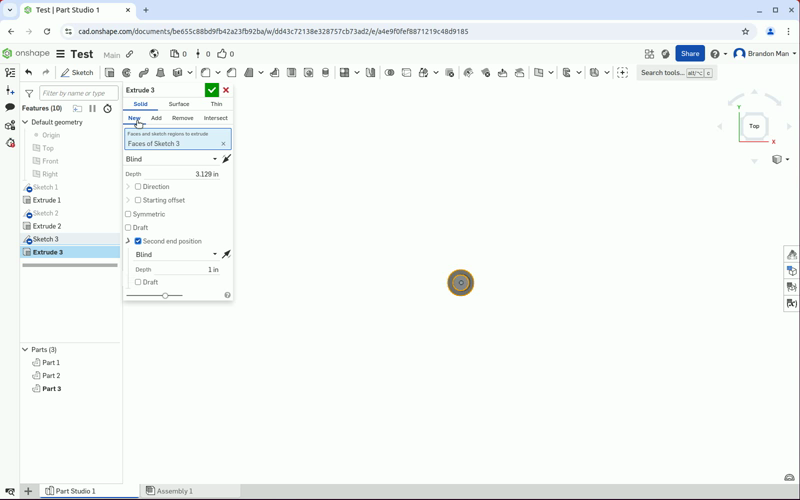
key(tab, 3)
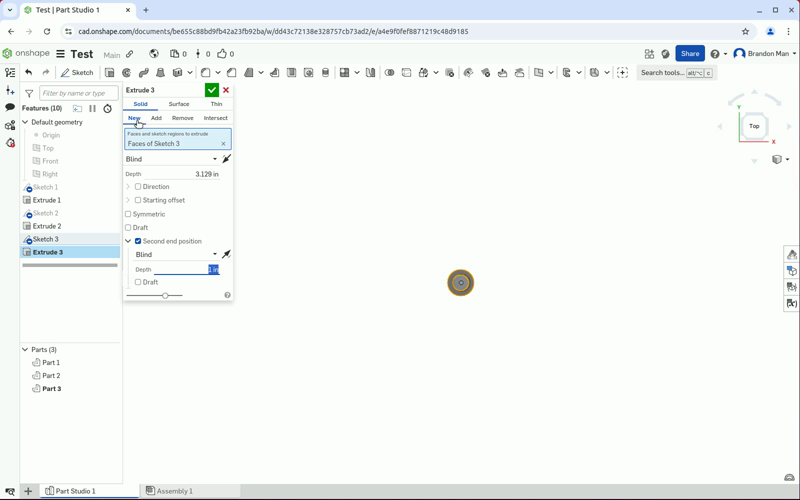
text(3.129)
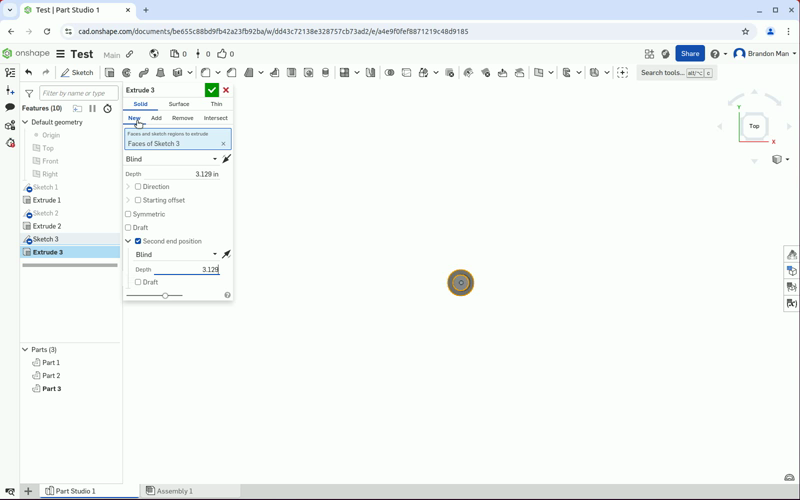
key(enter)
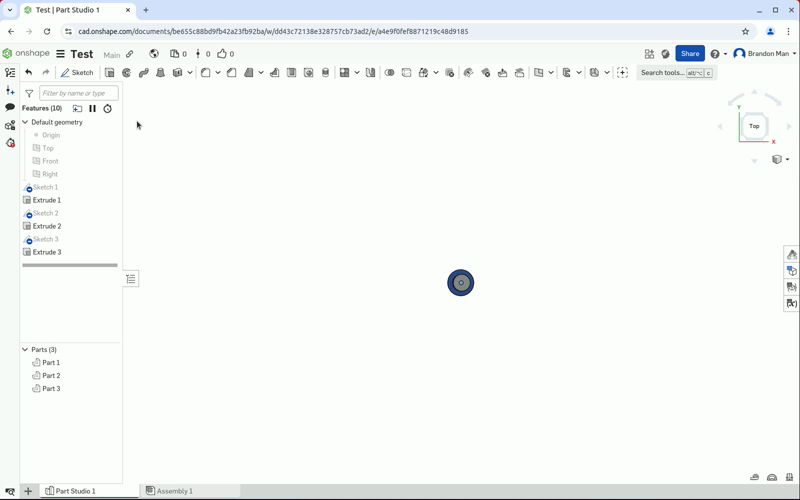
key(shift+h)
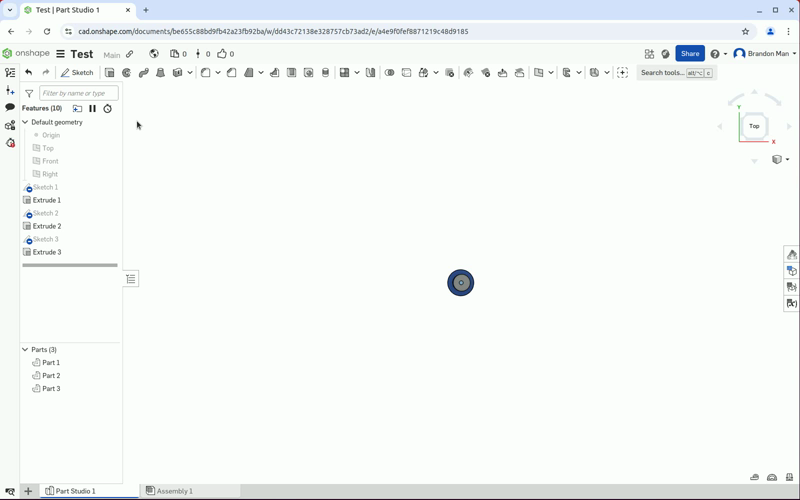
key(shift+h)
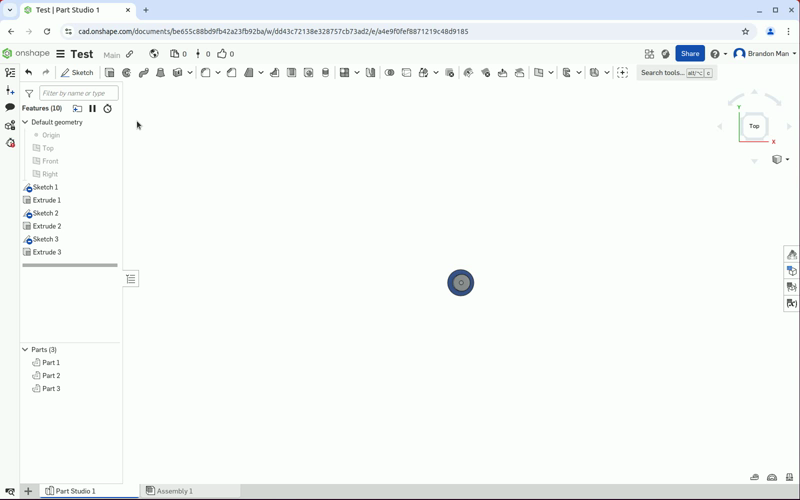
key(shift+7)
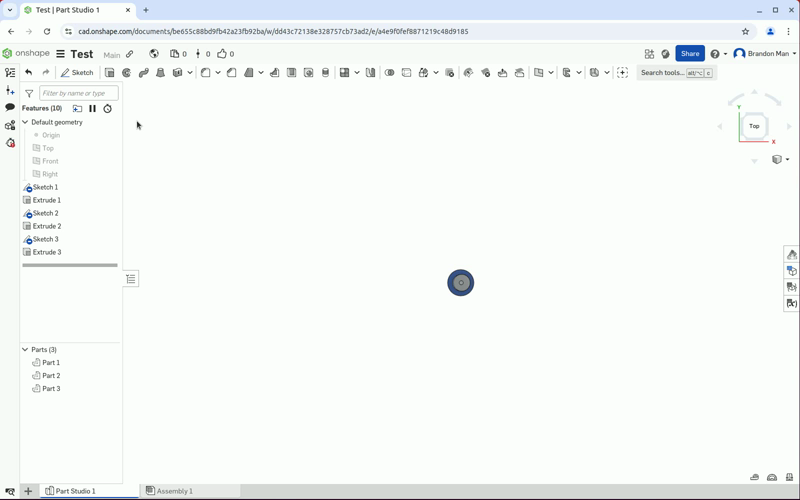
key(up, 3)
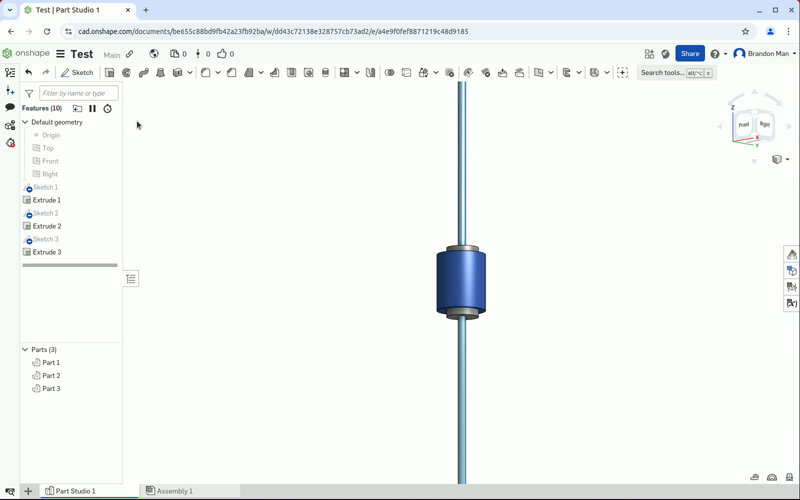
key(left, 3)
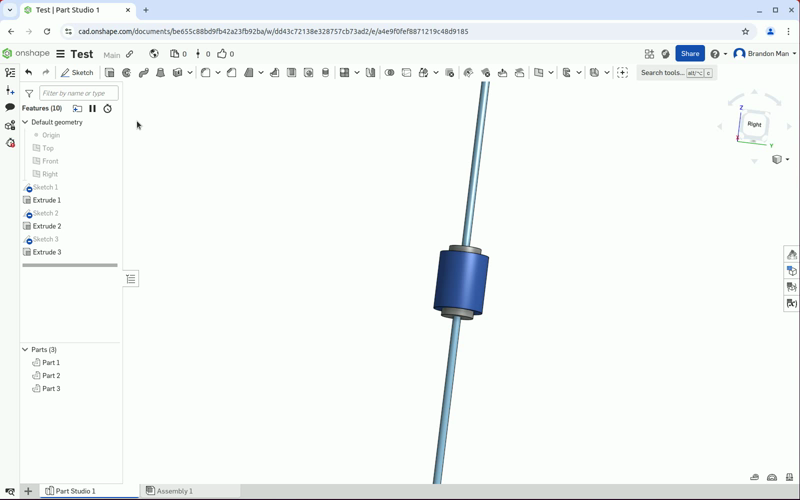
key(right, 3)
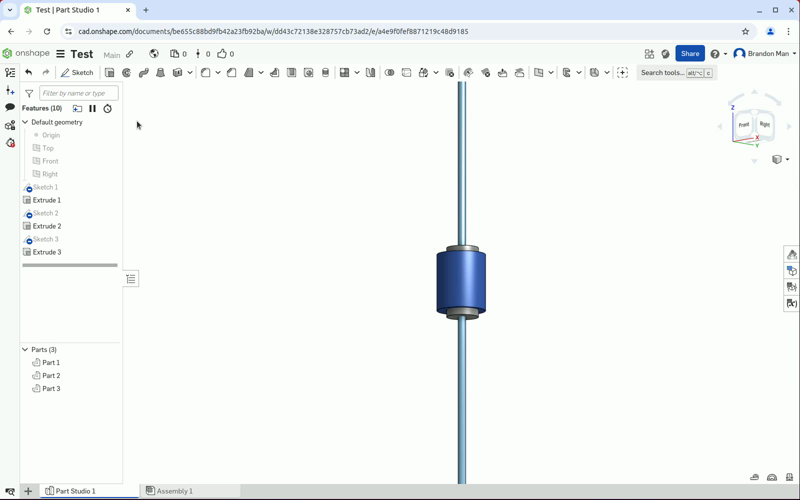
key(down, 3)
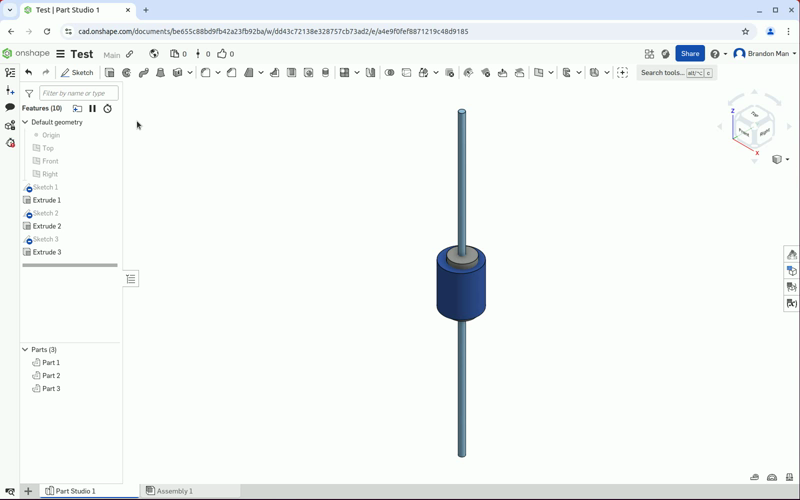
mouse_move(73, 189)
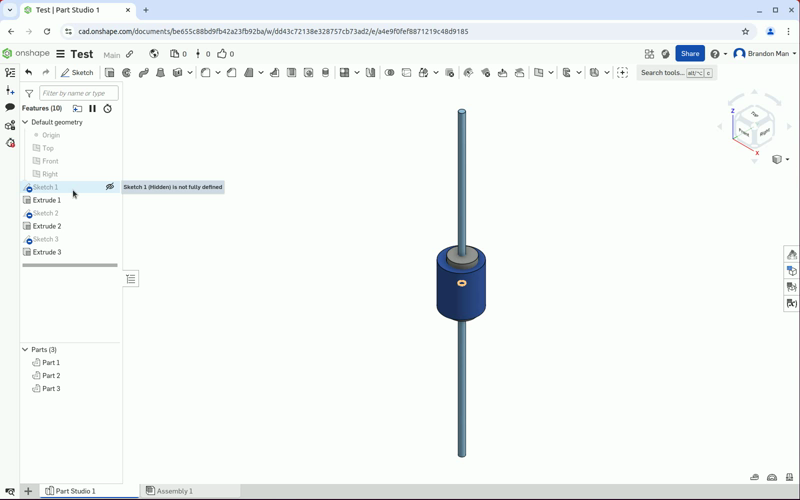
click(73, 189)